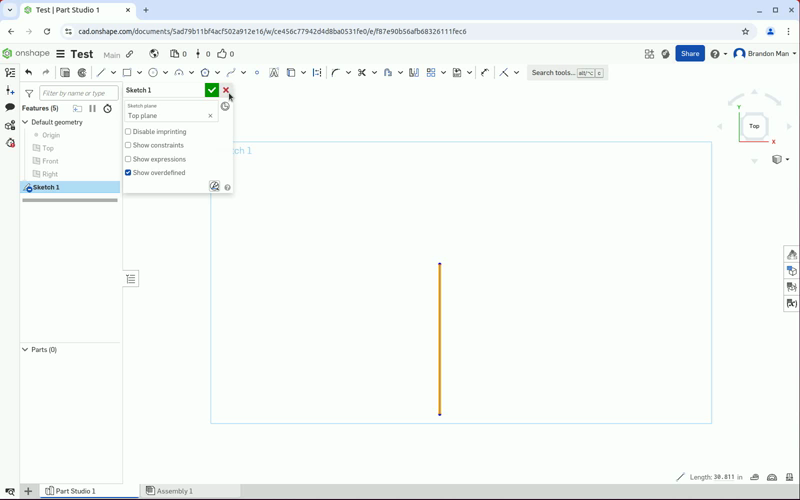
key(shift+h)
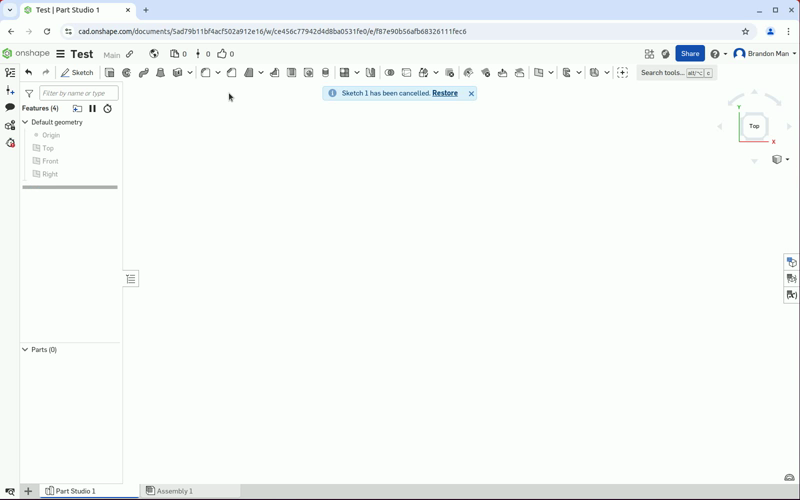
mouse_move(73, 352)
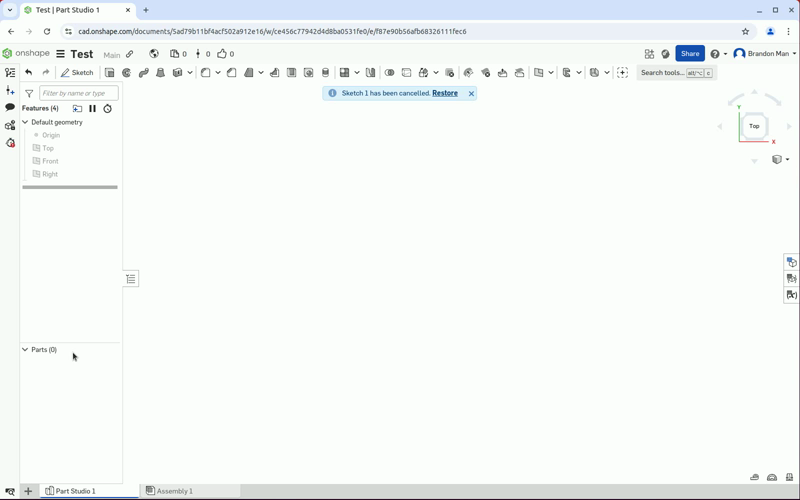
key(y)
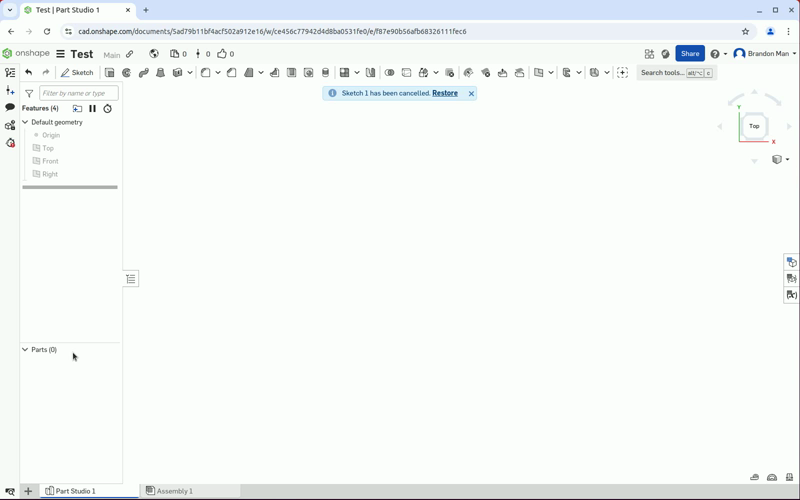
key(shift+p)
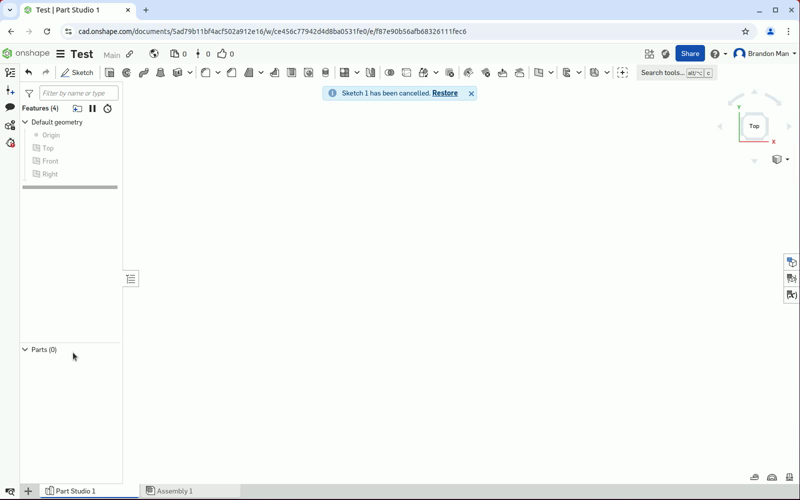
key(space)
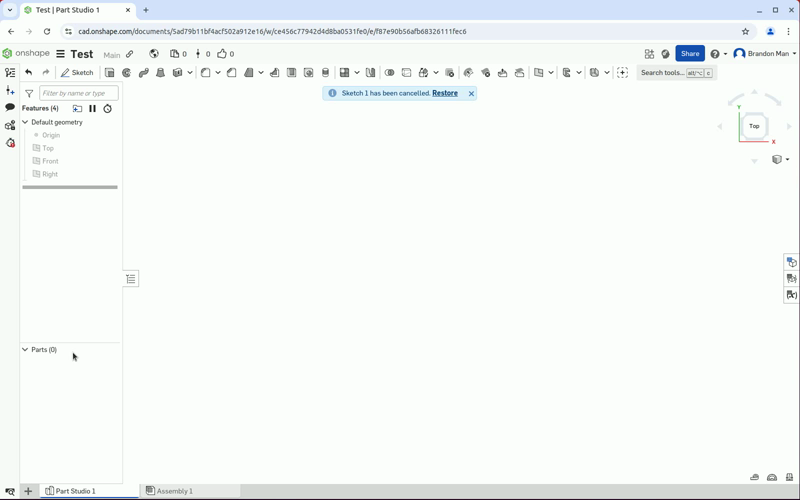
key_down(shift)
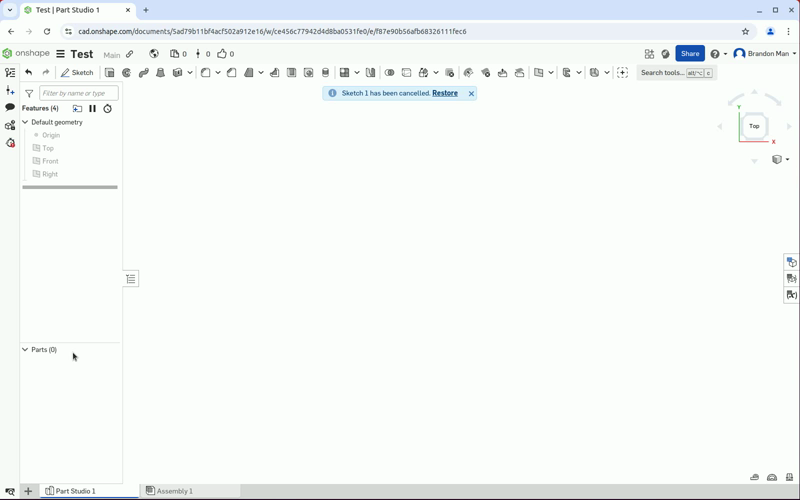
key(up)
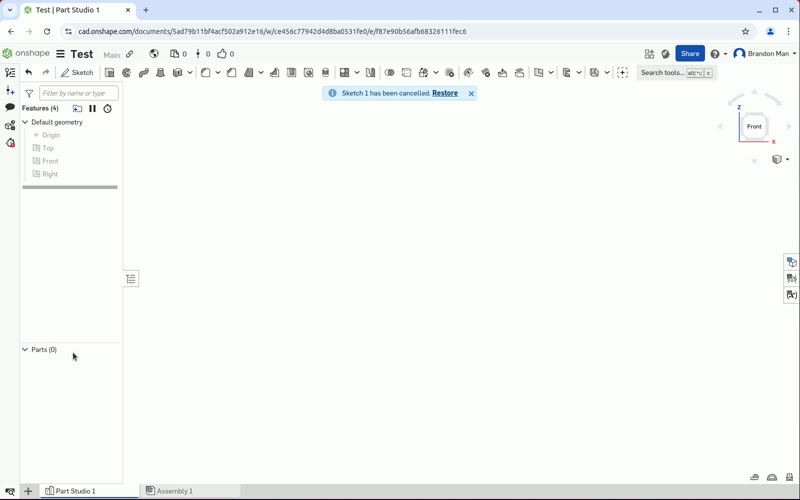
key_up(shift)
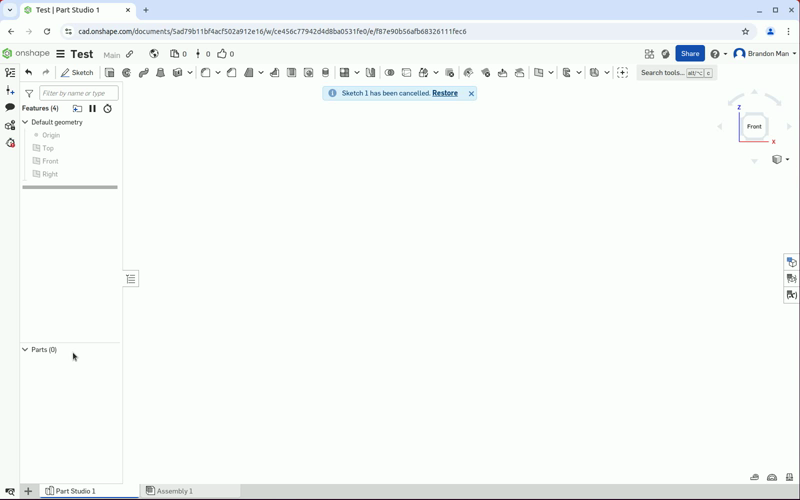
key(space)
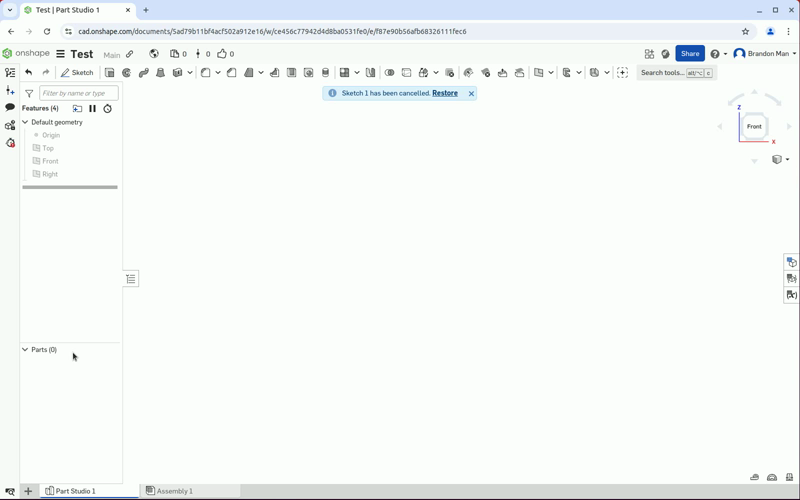
key_down(shift)
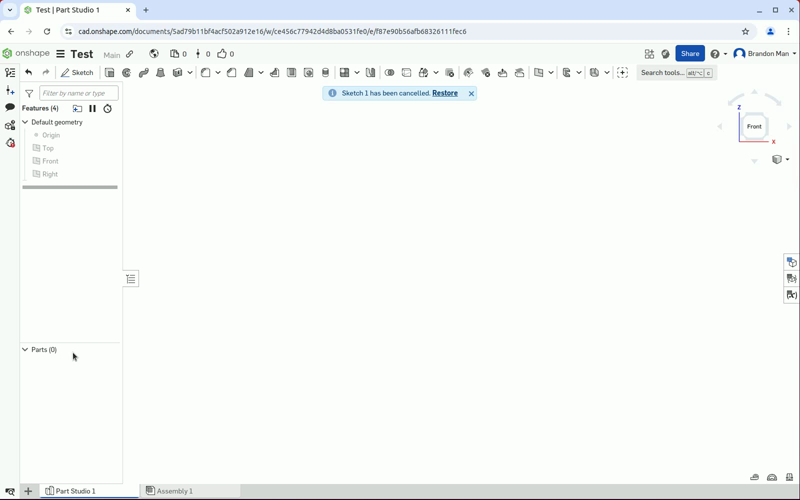
key(left)
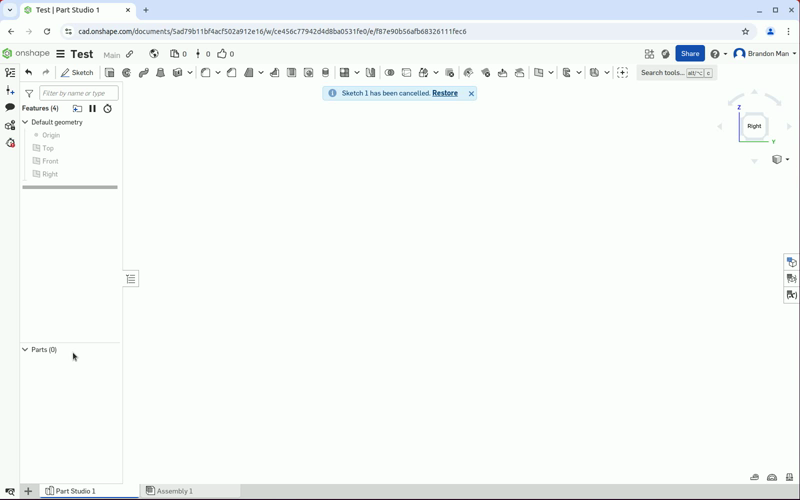
key_up(shift)
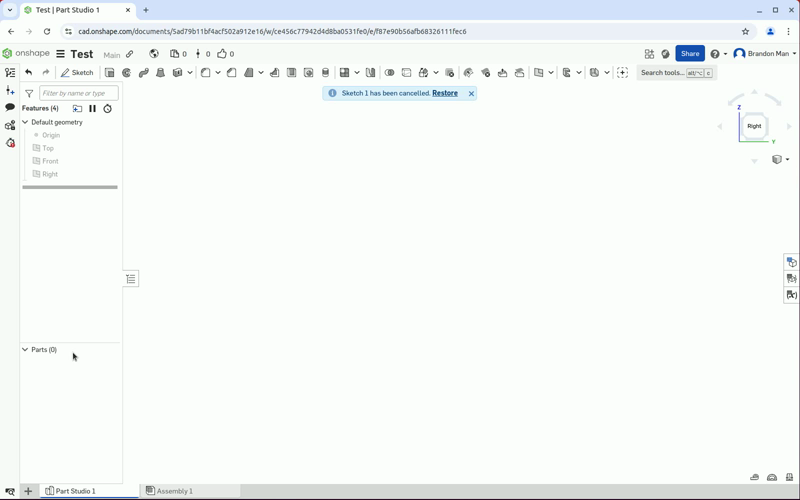
mouse_move(73, 352)
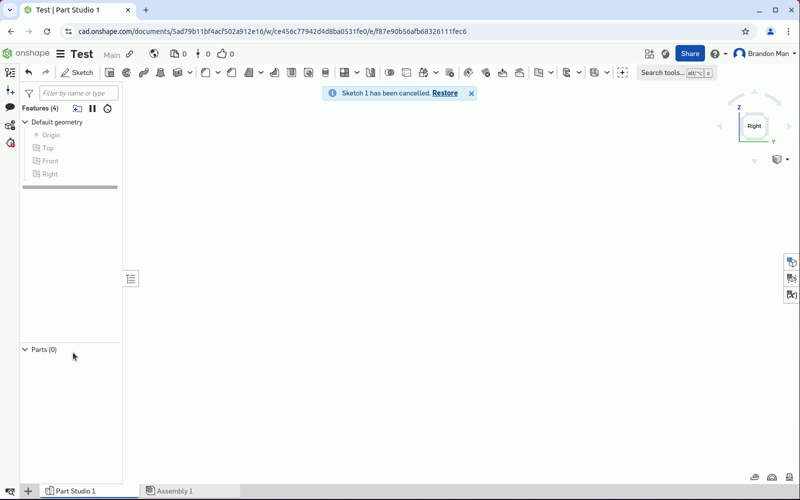
key(shift+y)
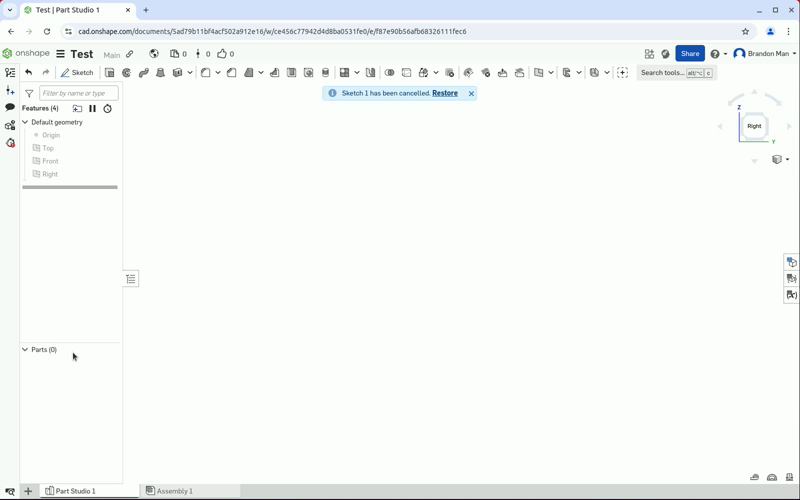
key(shift+s)
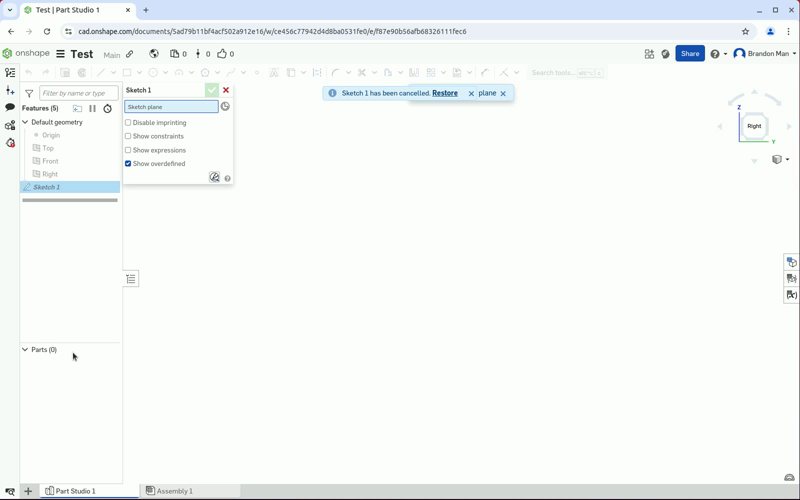
mouse_move(73, 176)
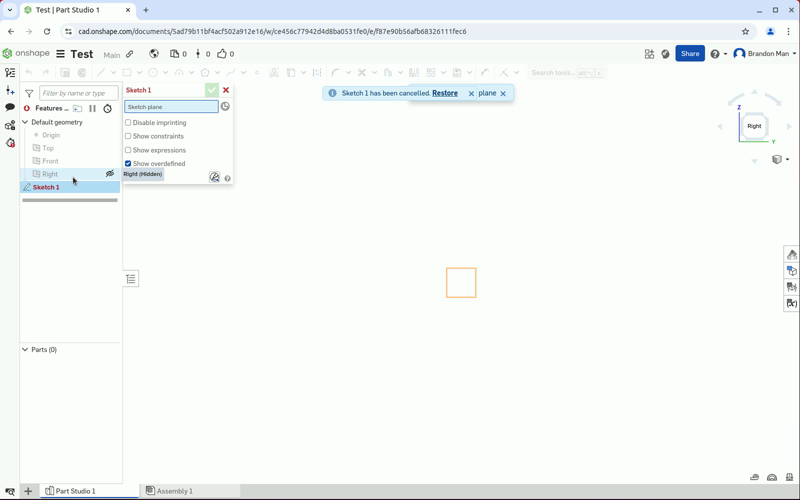
click(73, 176)
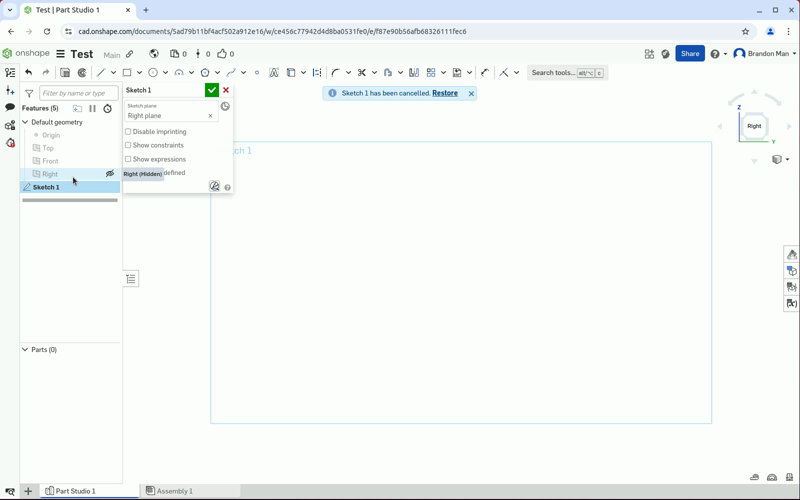
mouse_move(73, 352)
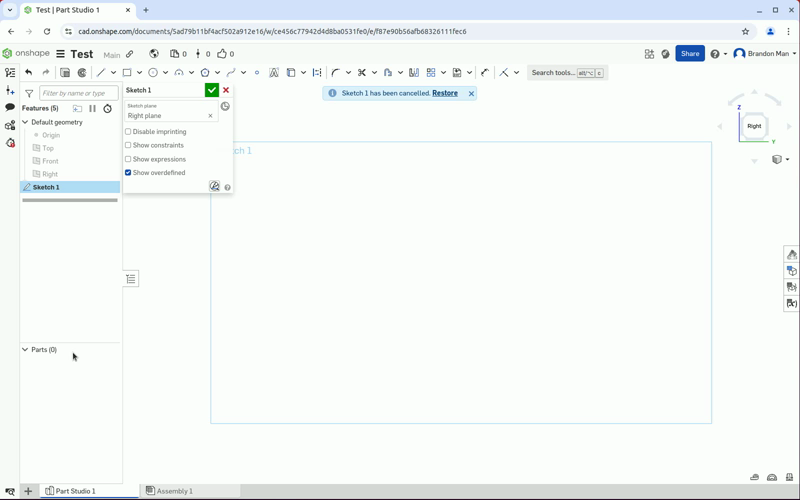
key(y)
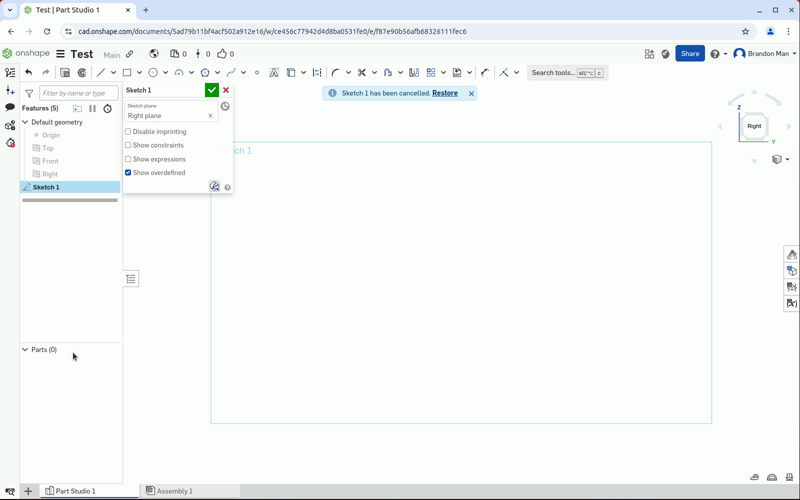
key(l)
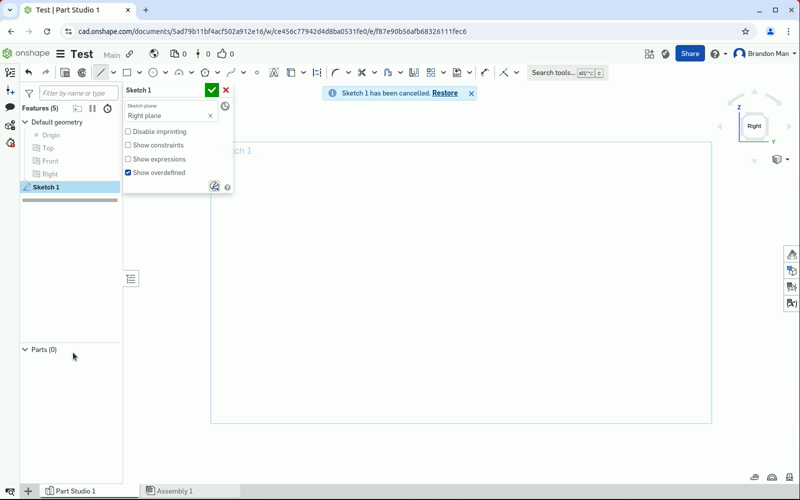
key_down(shift)
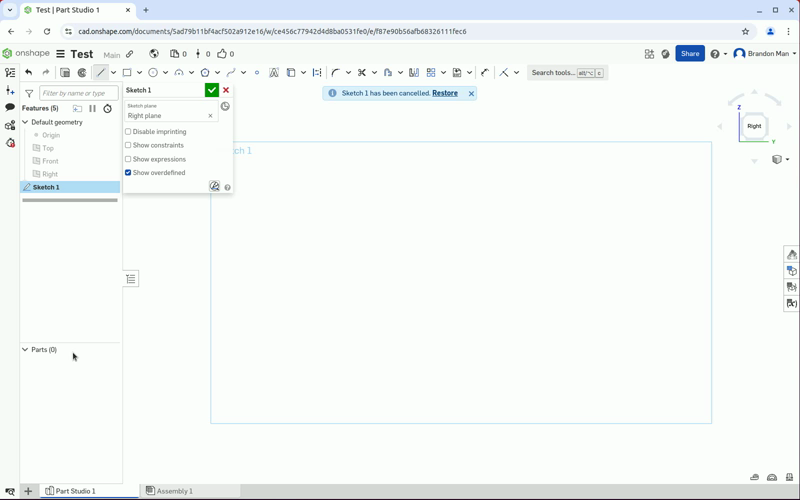
mouse_move(440, 245)
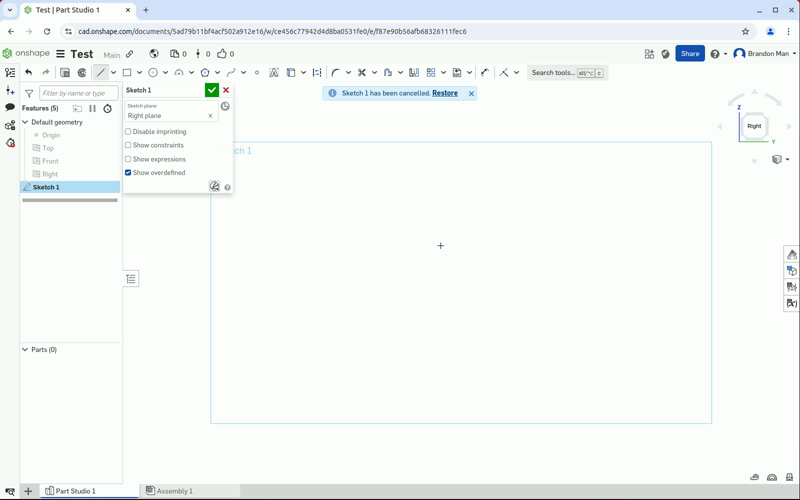
click(440, 245)
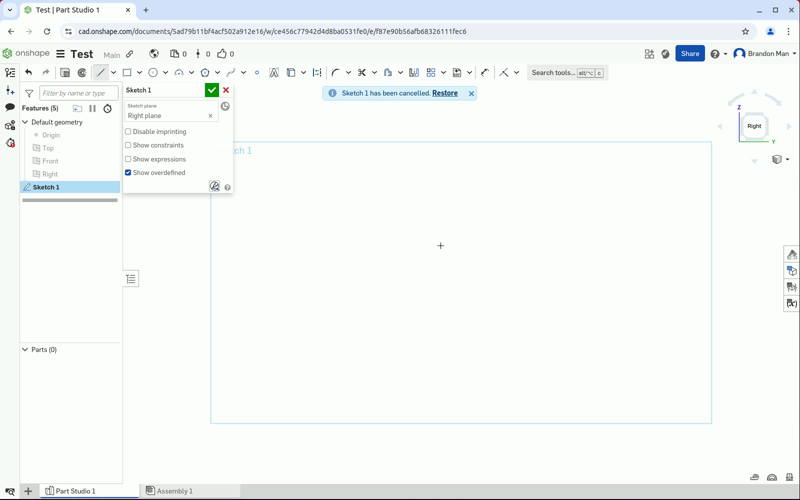
key_up(shift)
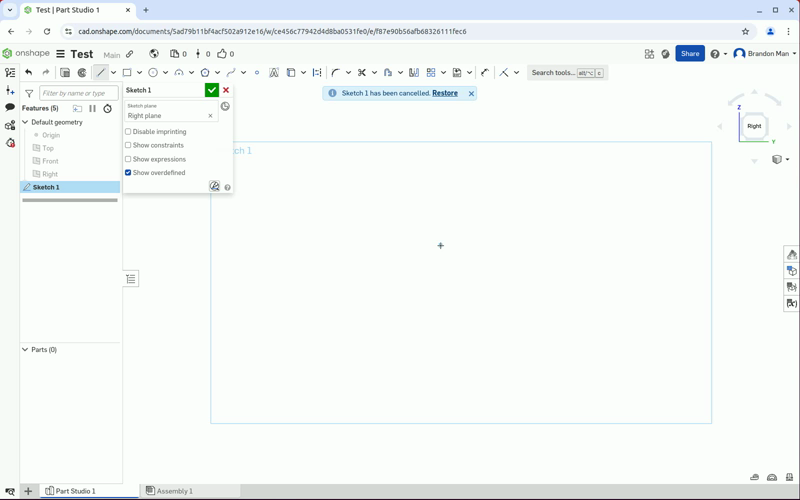
key_down(shift)
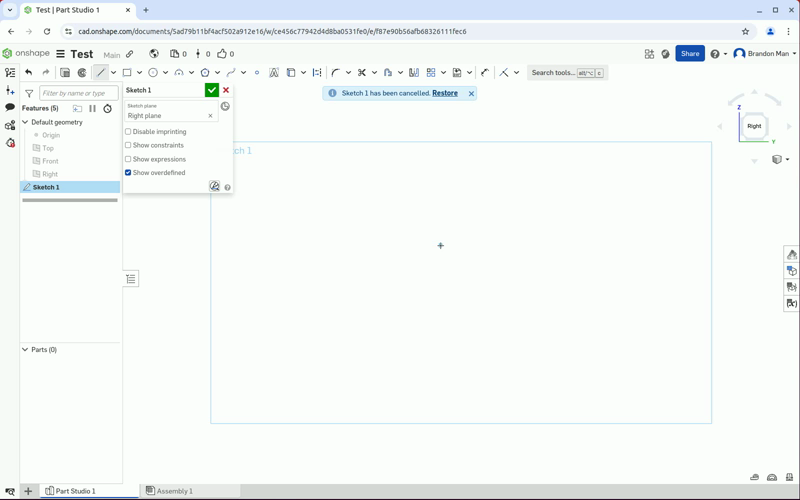
mouse_move(470, 245)
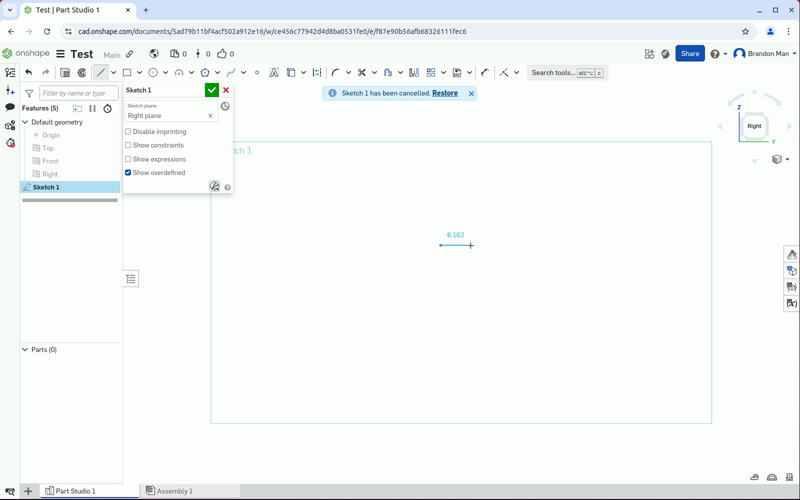
mouse_move(449, 245)
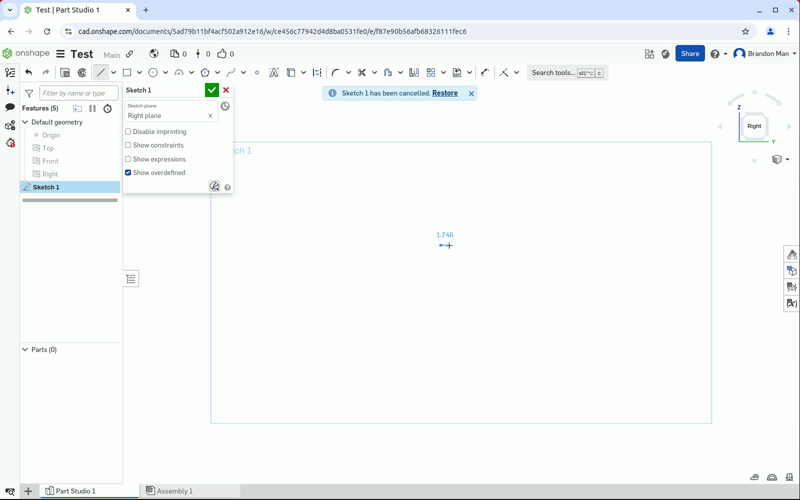
click(449, 245)
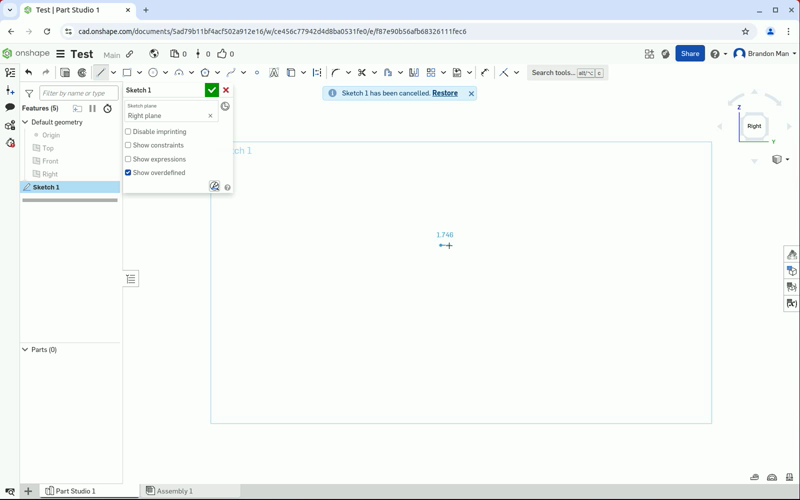
key_up(shift)
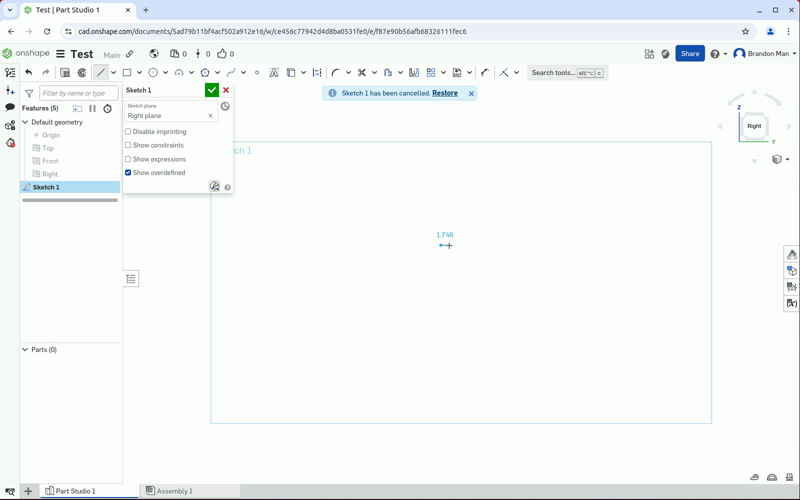
key_down(shift)
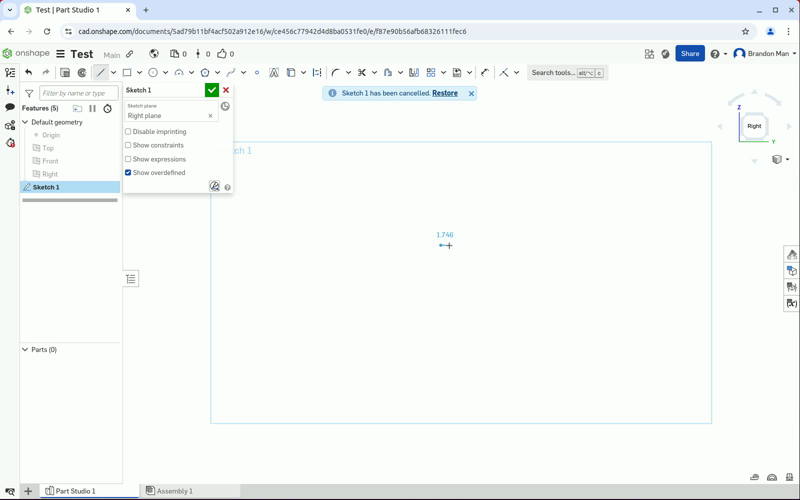
mouse_move(479, 245)
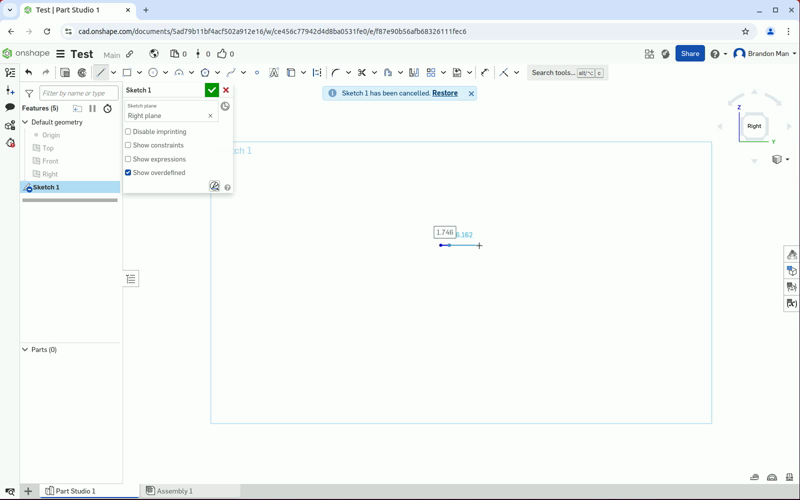
mouse_move(449, 238)
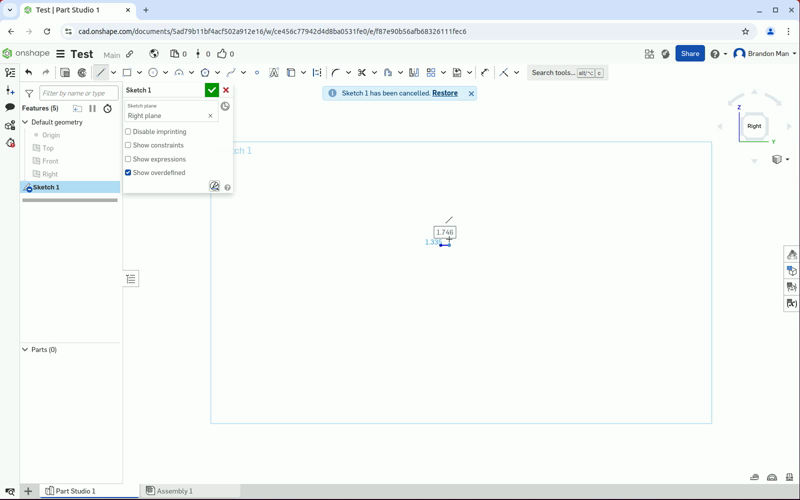
scroll(6)
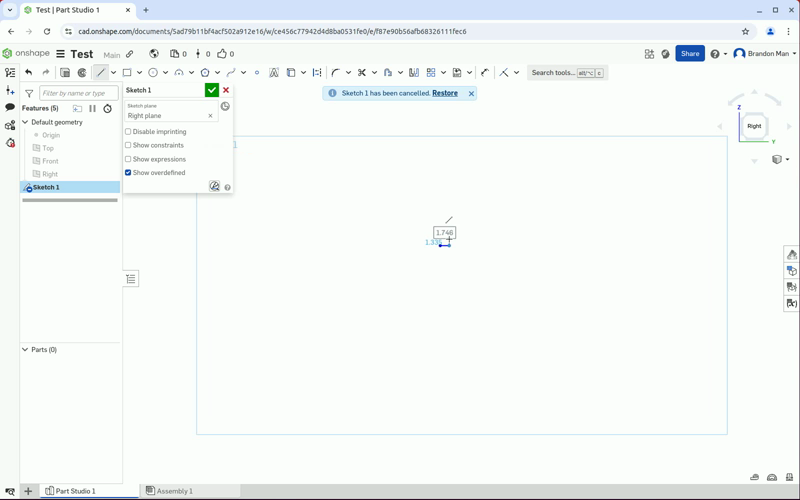
scroll(6)
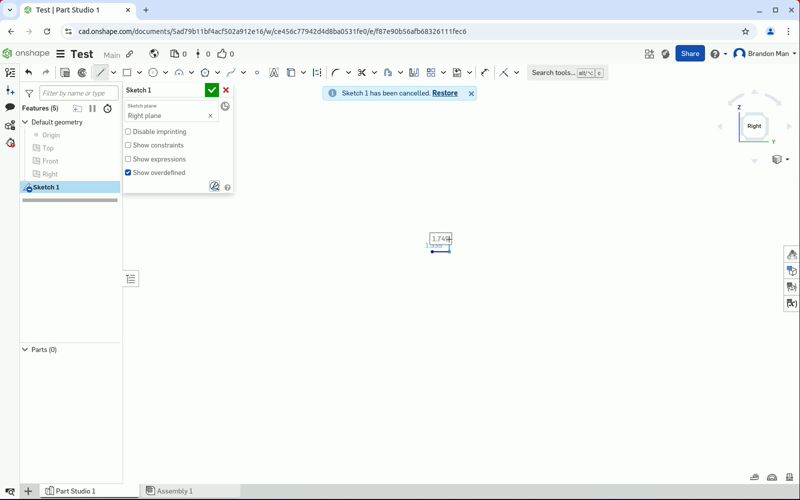
scroll(6)
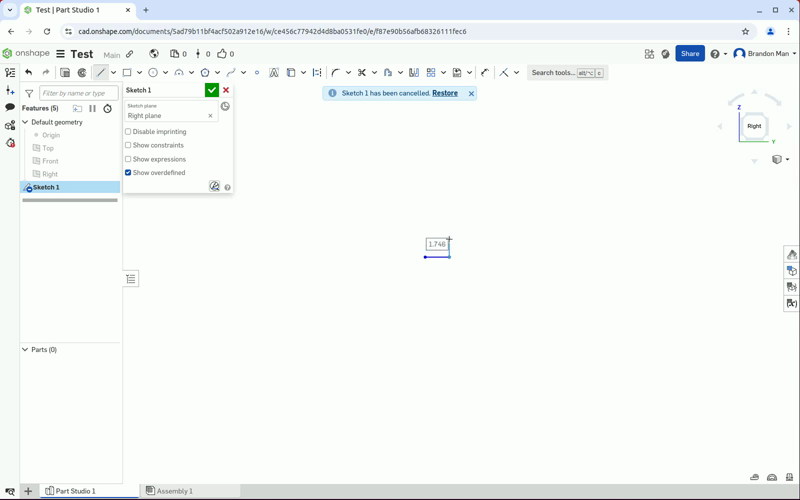
scroll(6)
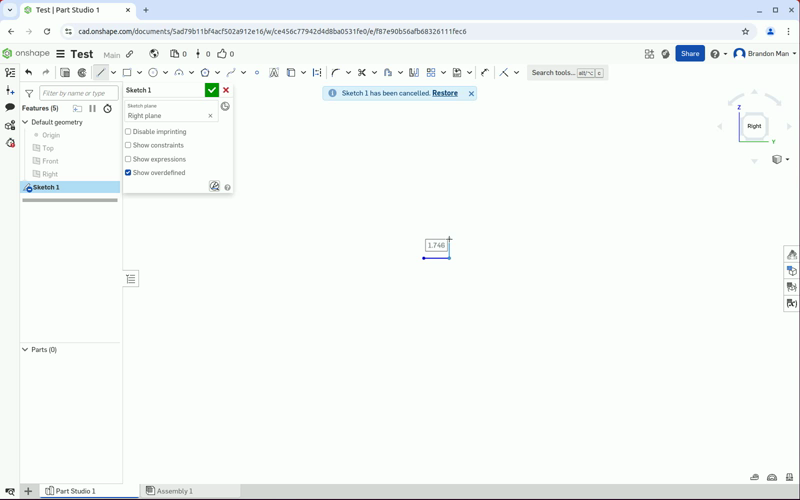
scroll(6)
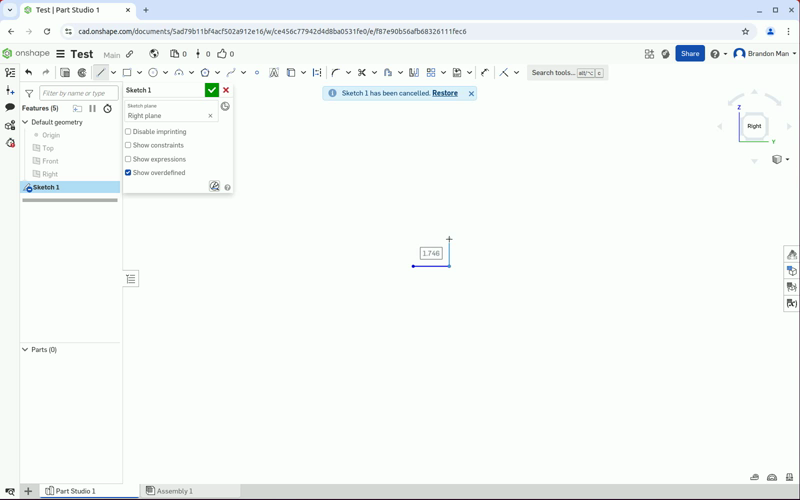
scroll(6)
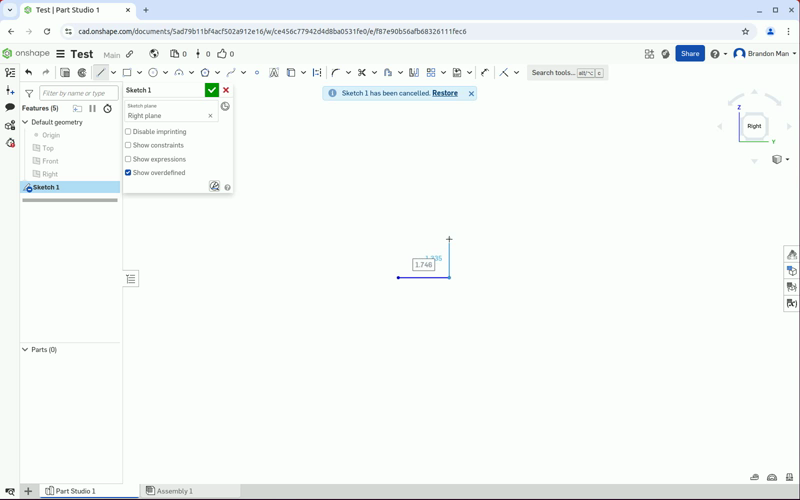
scroll(6)
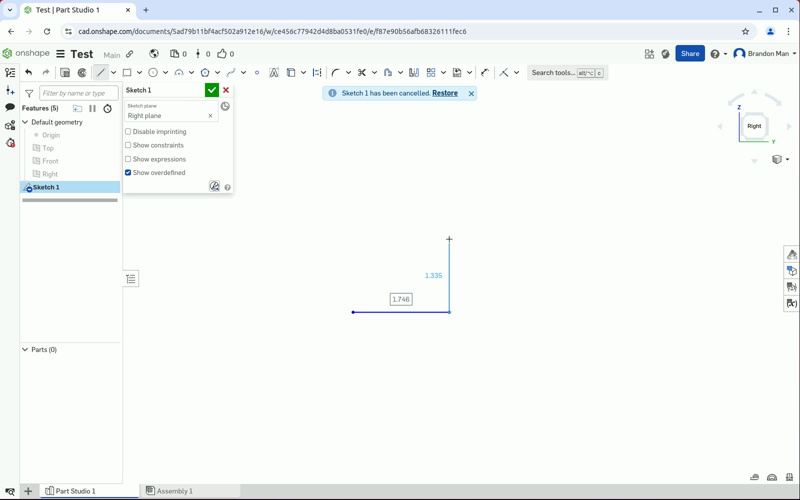
click(449, 238)
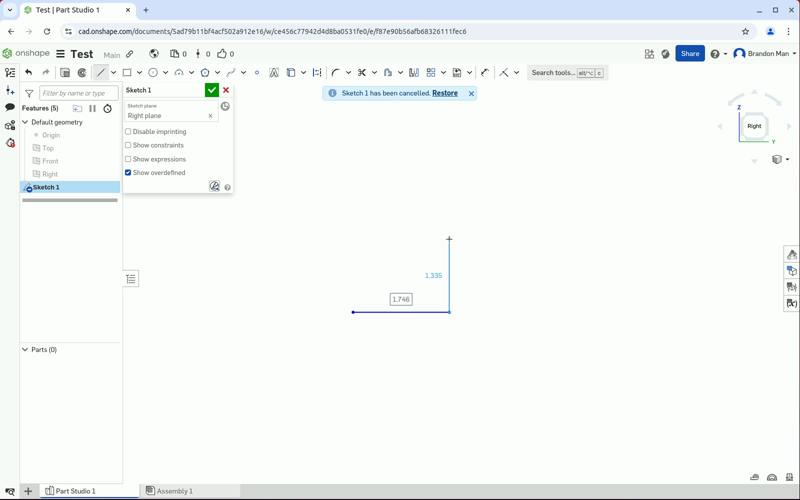
scroll(-6)
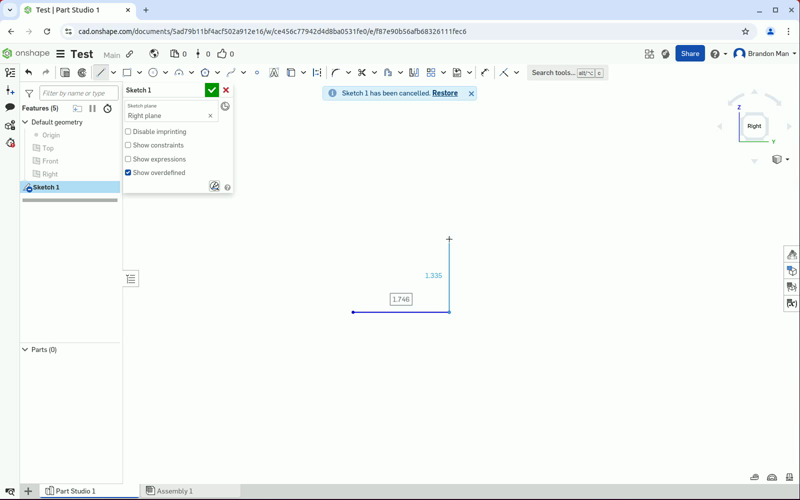
scroll(-6)
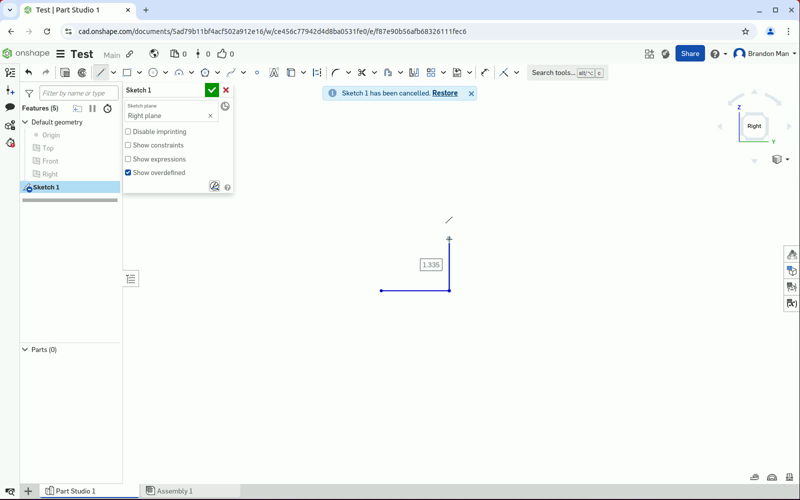
scroll(-6)
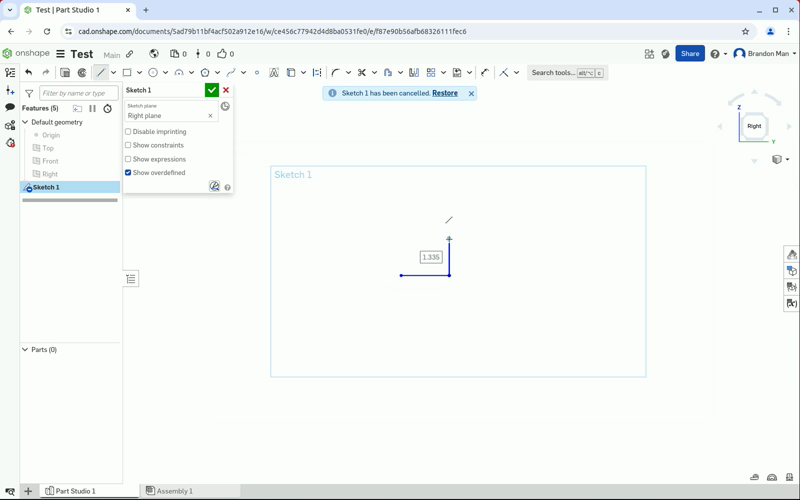
scroll(-6)
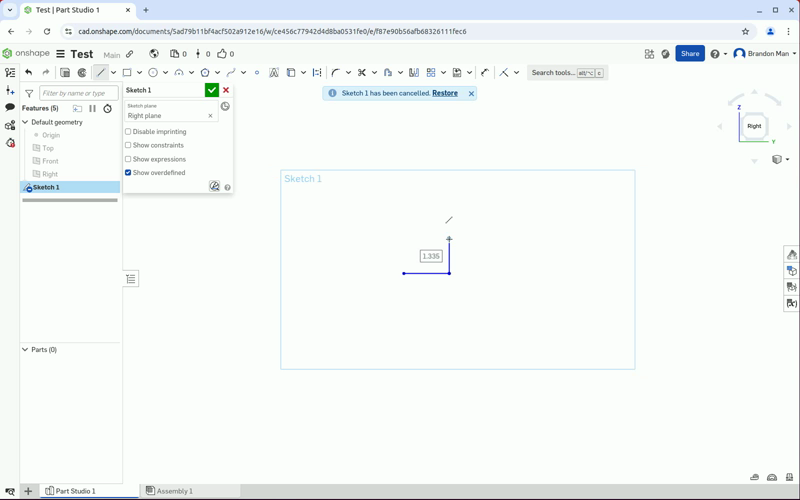
scroll(-6)
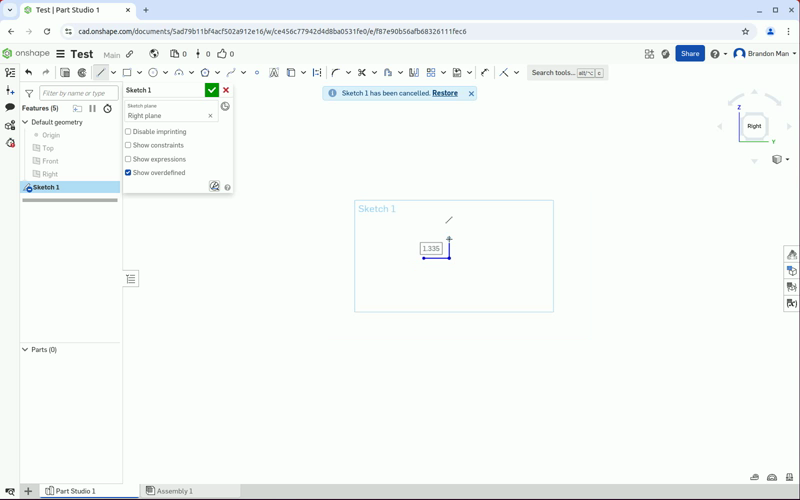
scroll(-6)
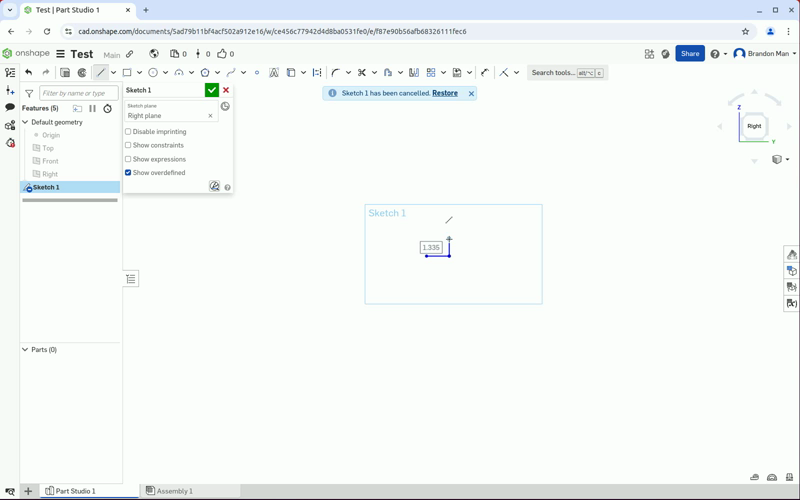
scroll(-6)
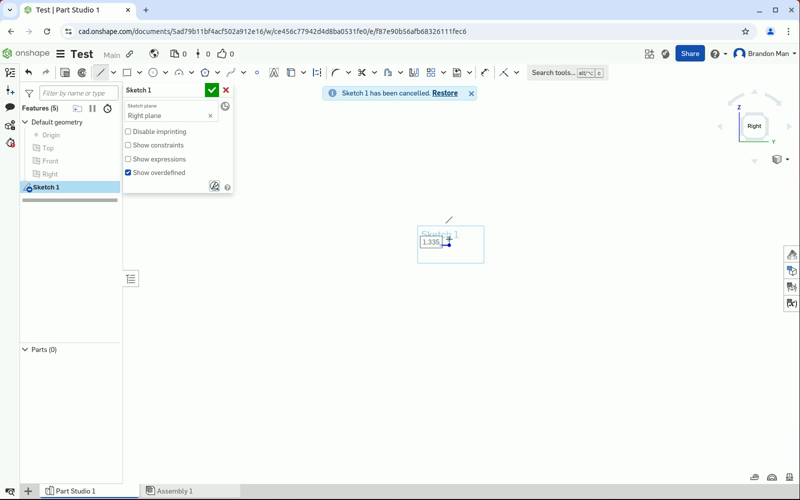
key_up(shift)
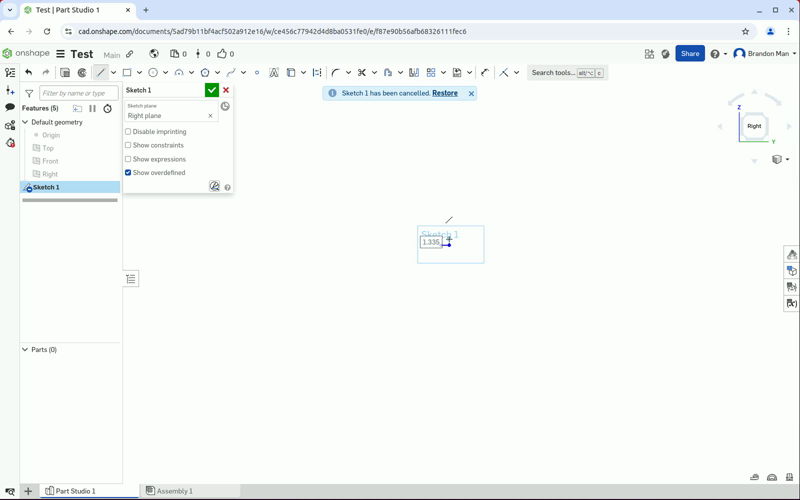
key_down(shift)
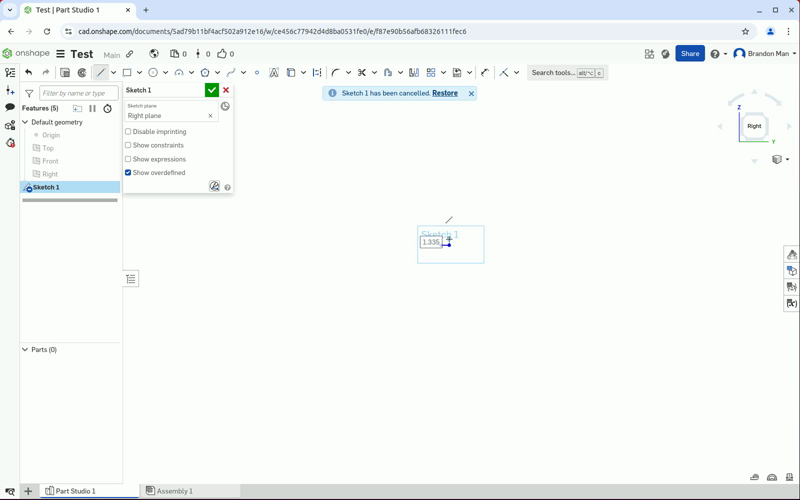
mouse_move(479, 238)
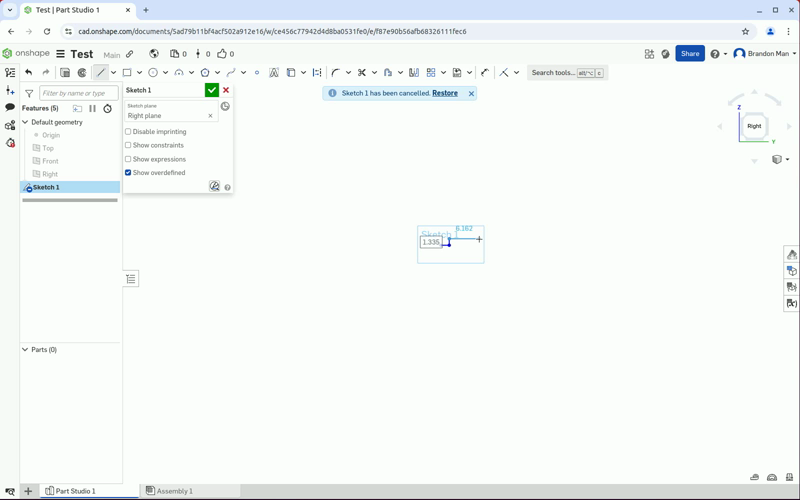
mouse_move(440, 238)
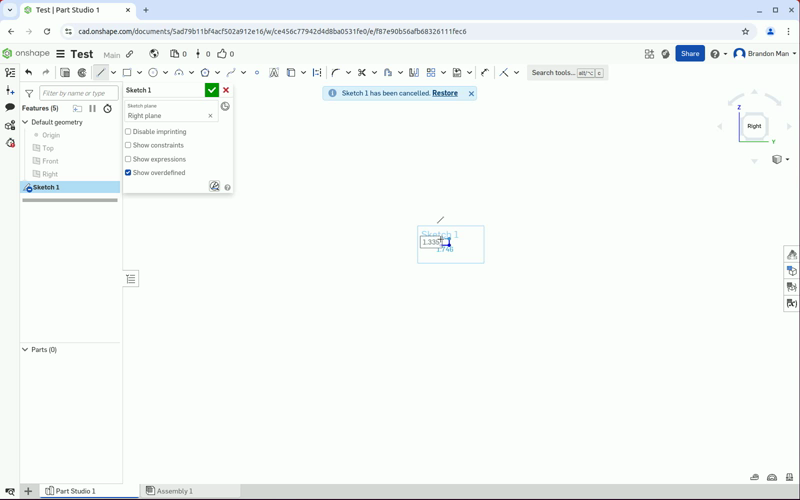
click(440, 238)
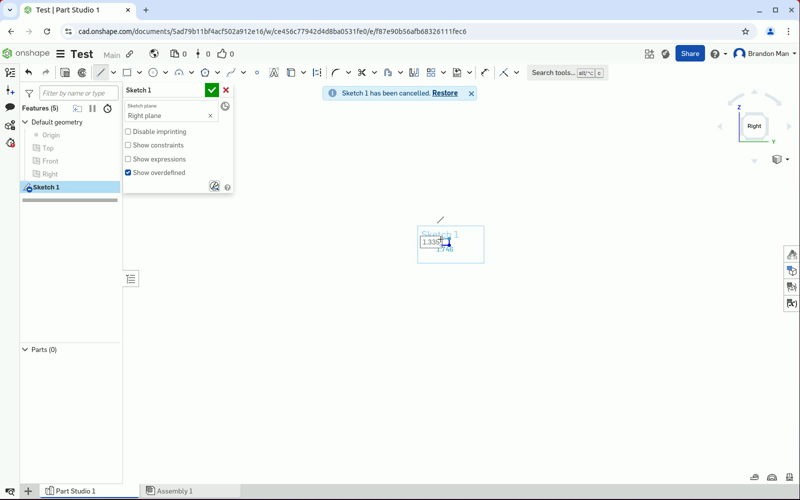
key_up(shift)
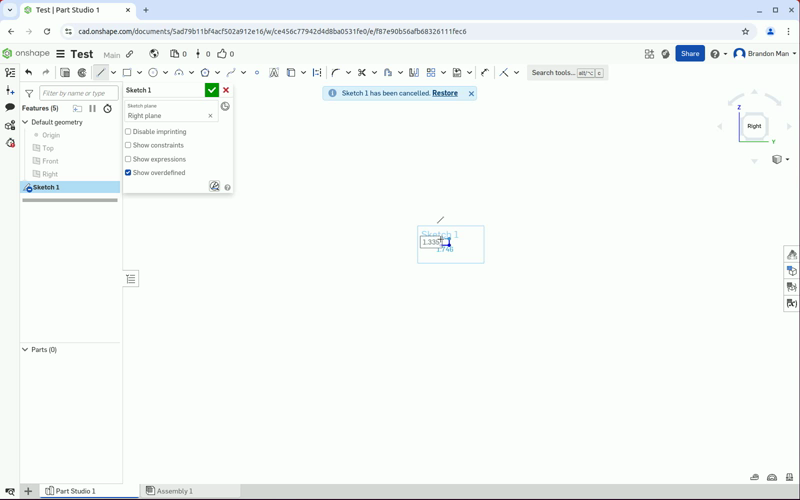
mouse_move(470, 238)
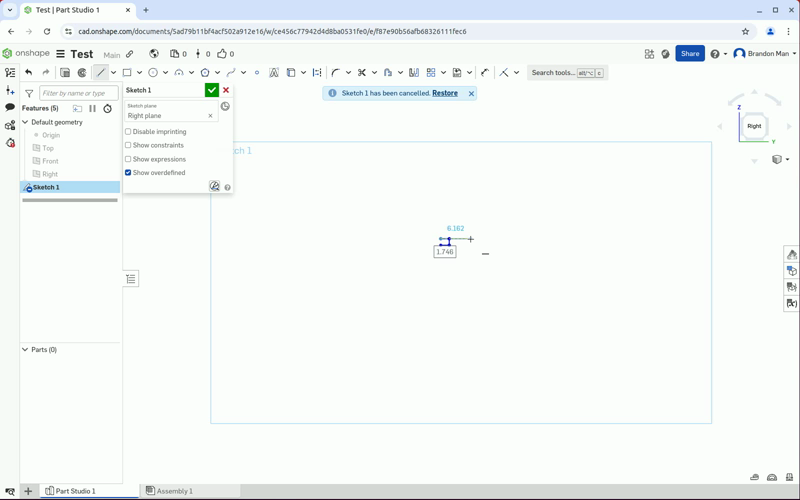
key_down(shift)
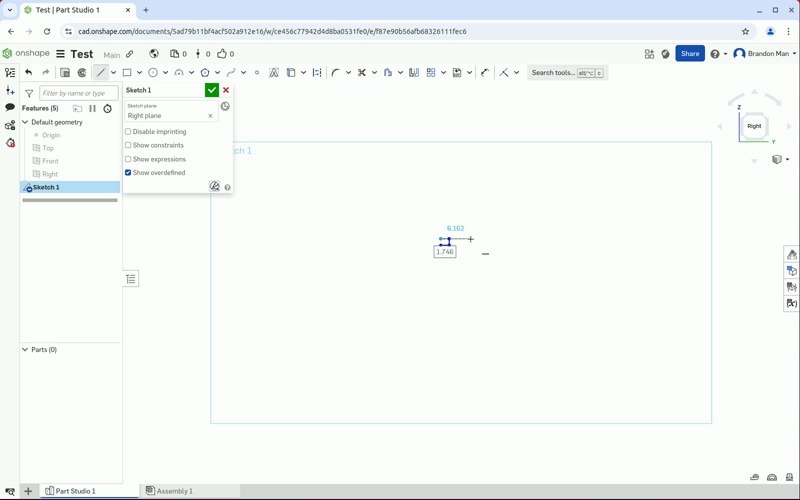
mouse_move(440, 245)
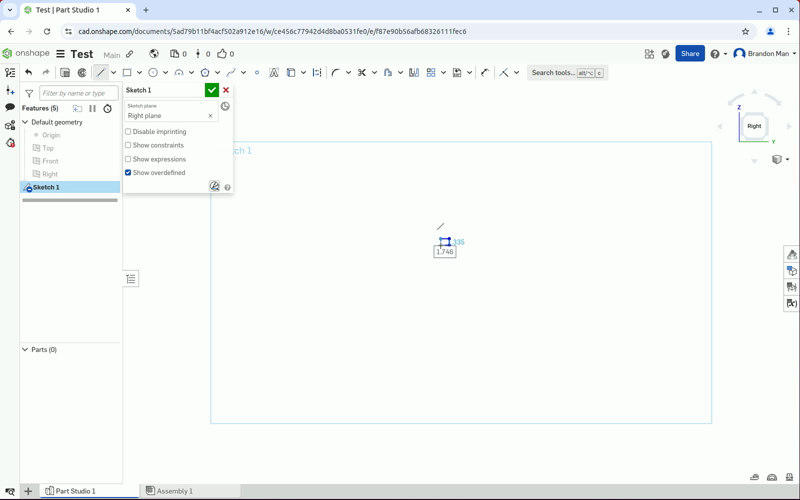
scroll(6)
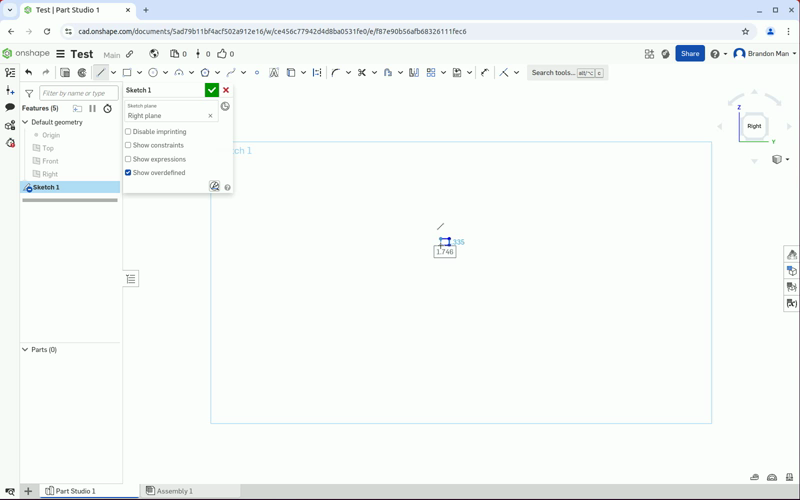
scroll(6)
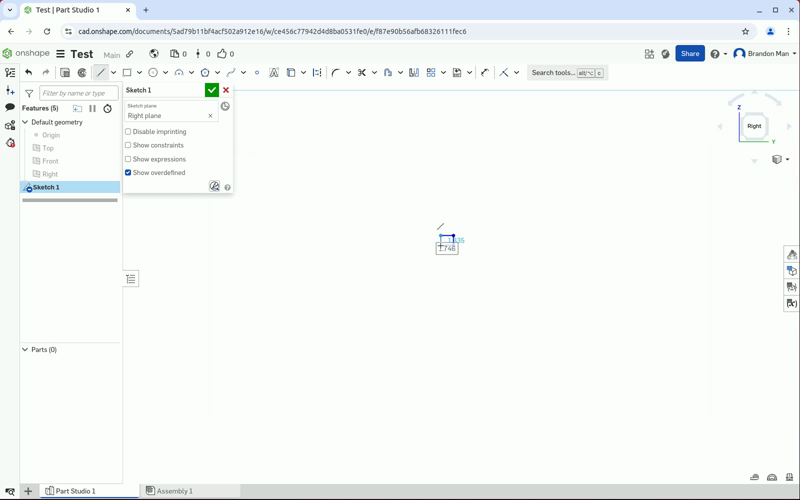
scroll(6)
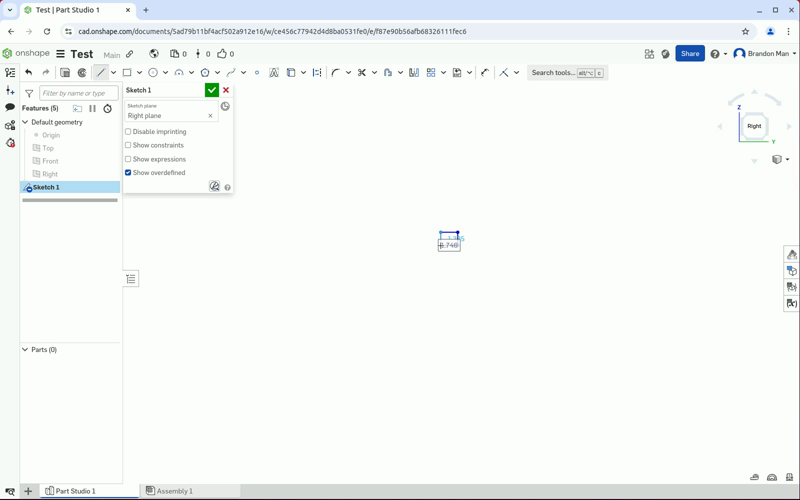
scroll(6)
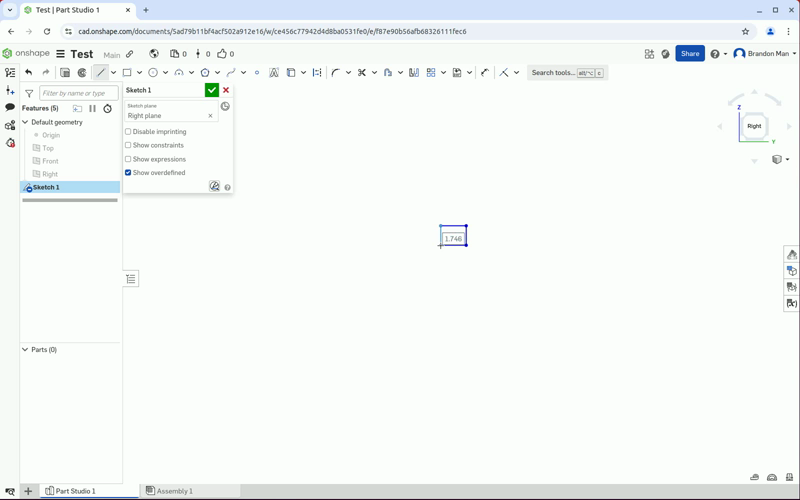
scroll(6)
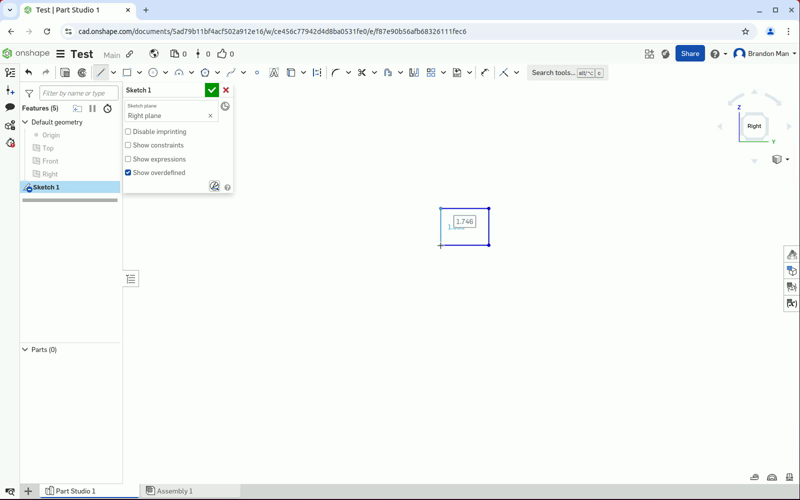
scroll(6)
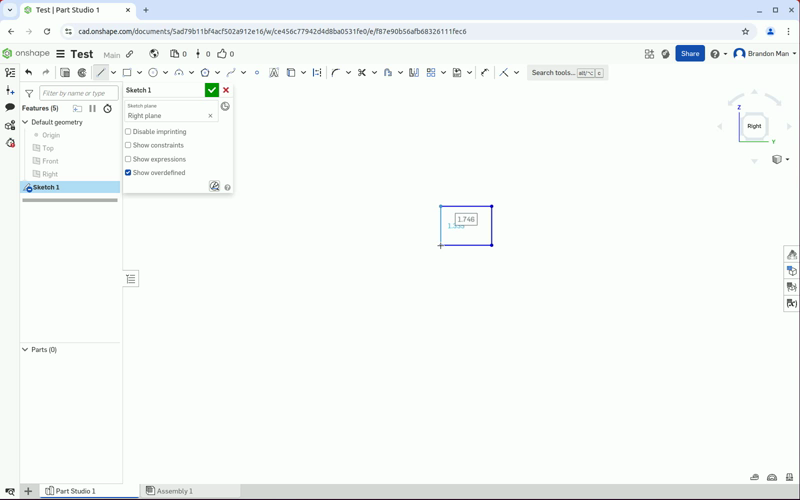
scroll(6)
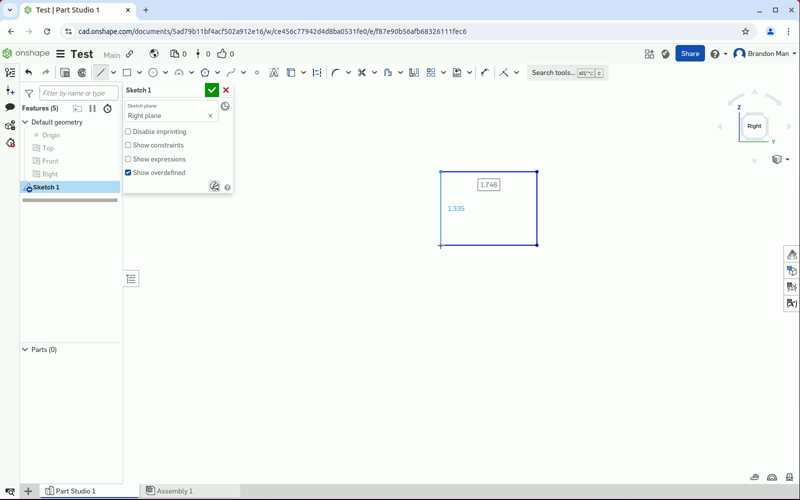
key_up(shift)
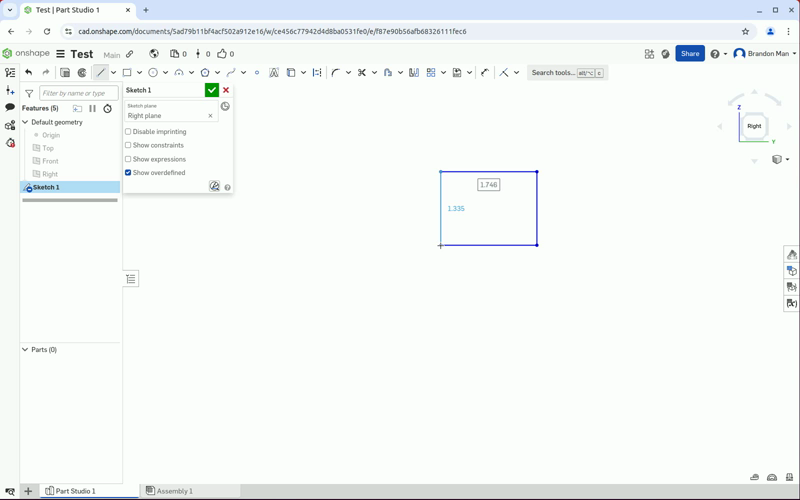
click(440, 245)
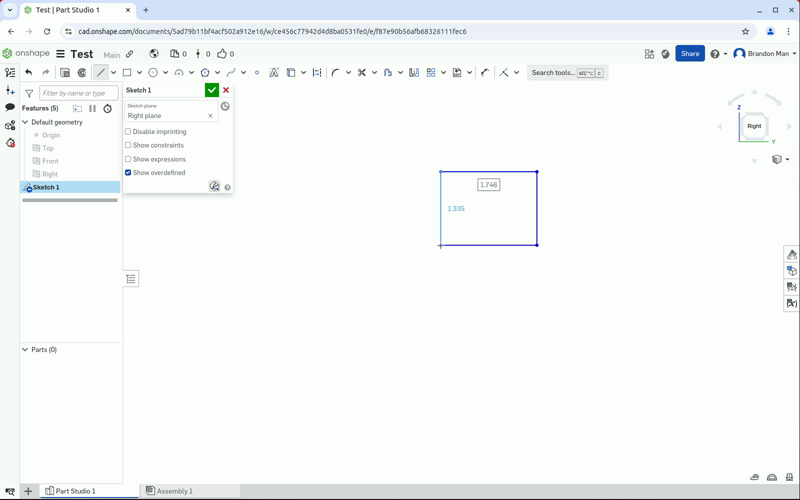
scroll(-6)
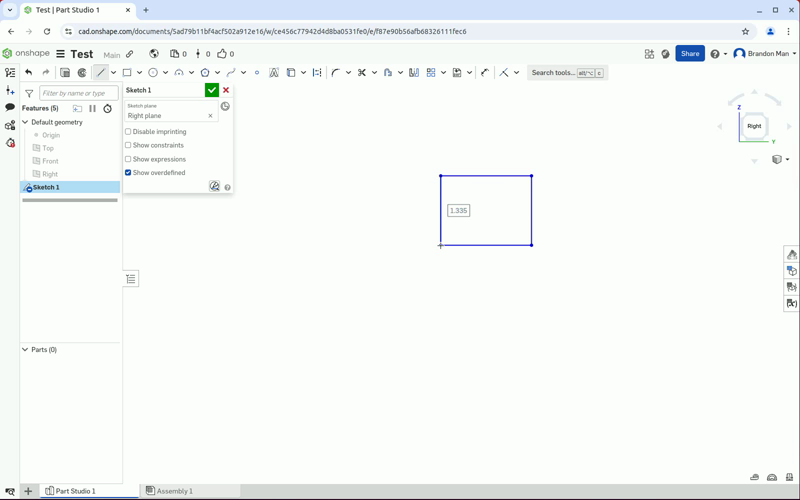
scroll(-6)
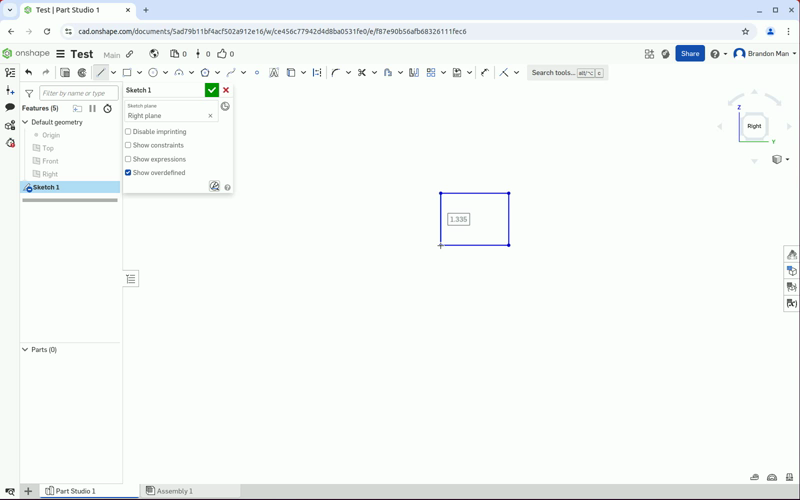
scroll(-6)
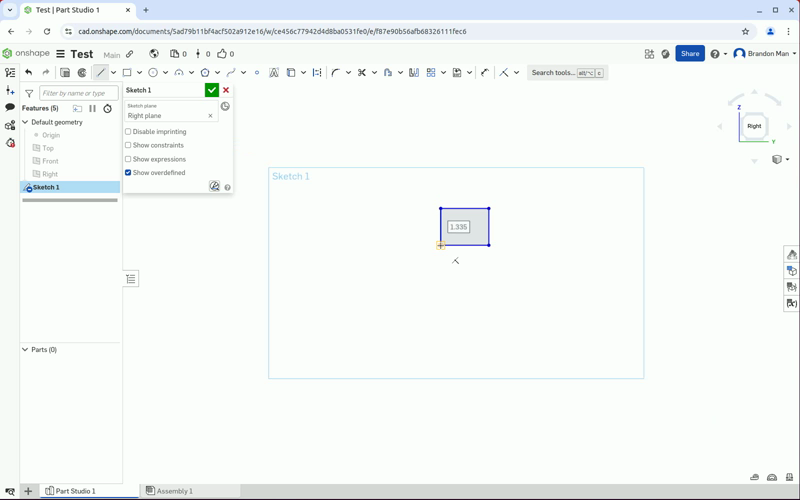
scroll(-6)
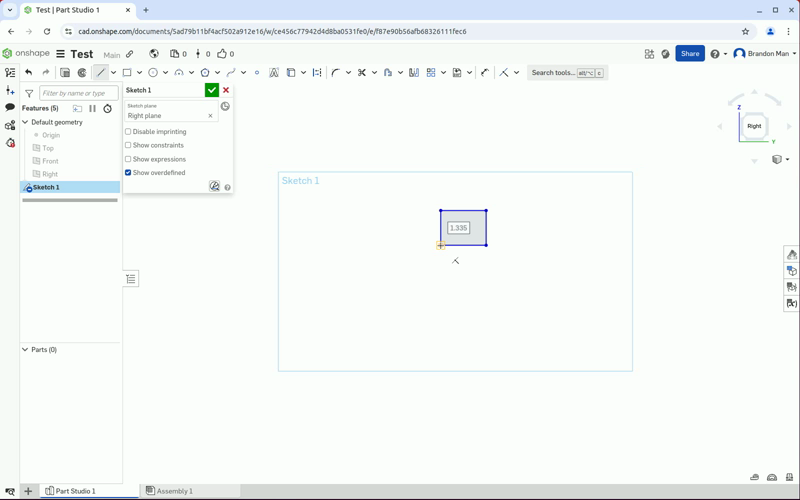
scroll(-6)
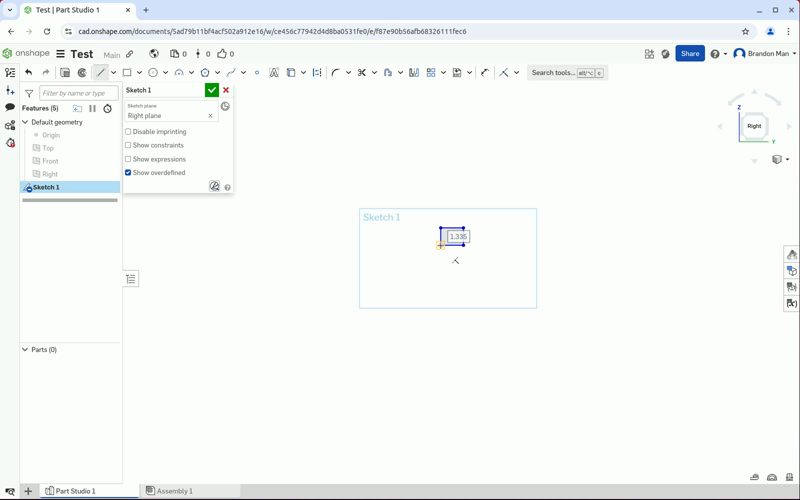
scroll(-6)
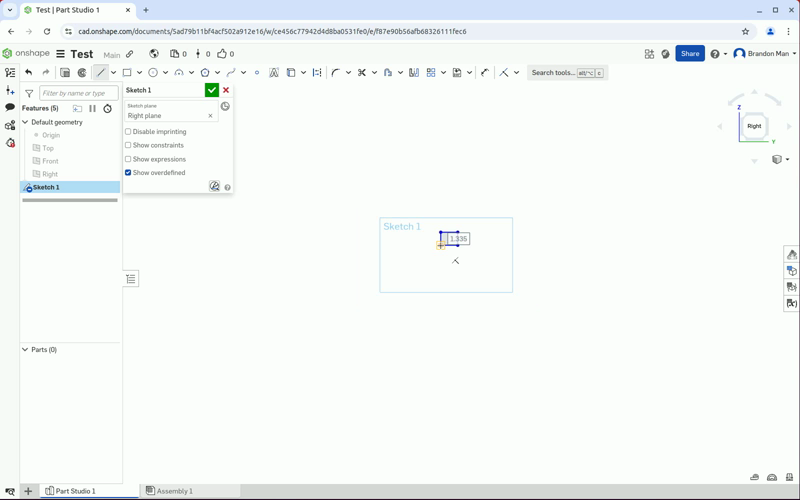
scroll(-6)
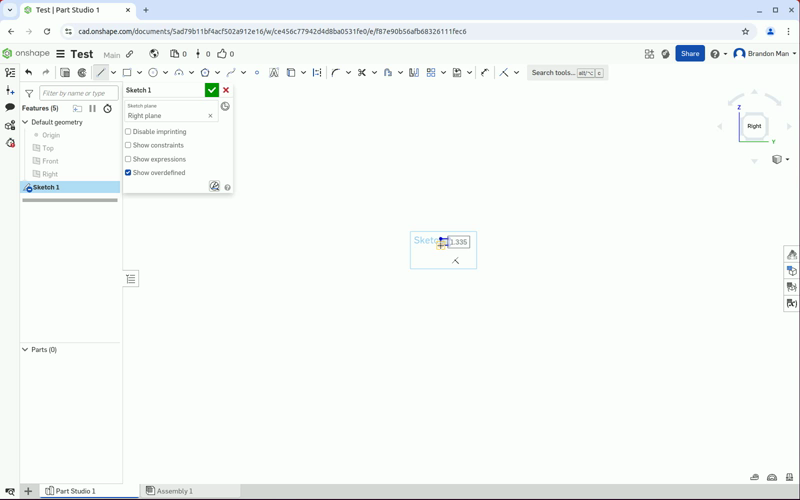
key(esc)
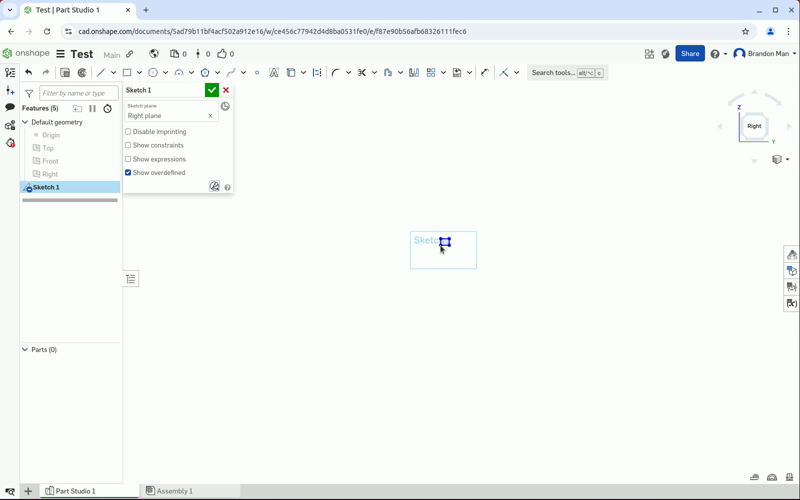
mouse_move(446, 241)
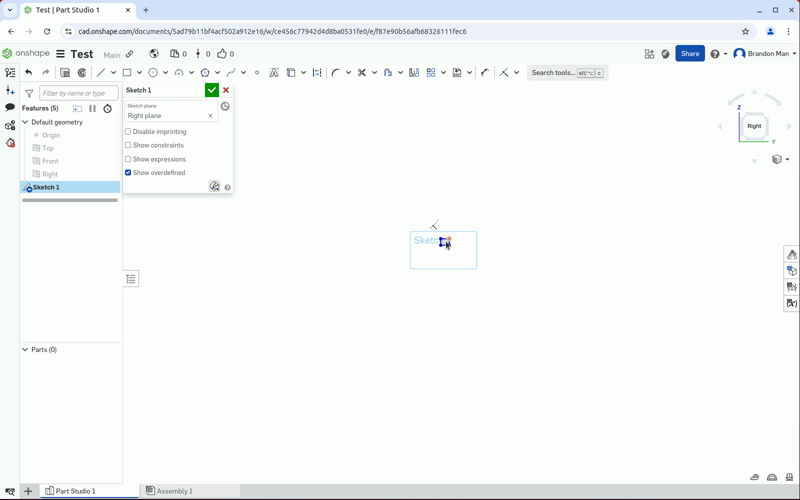
scroll(6)
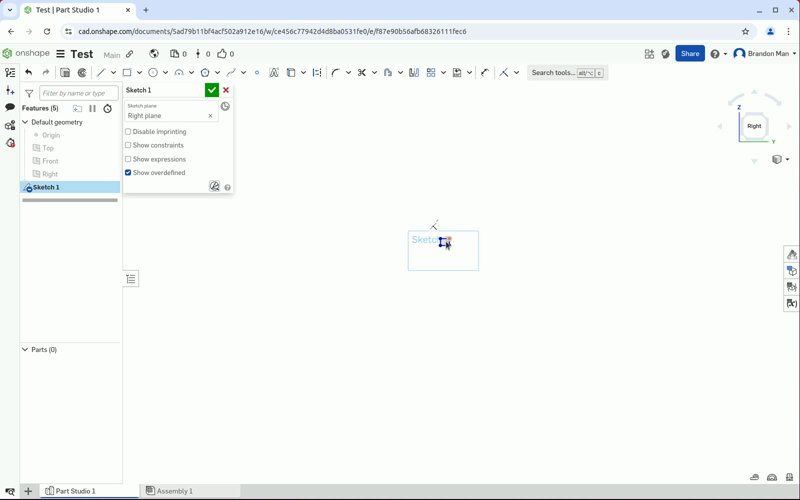
scroll(6)
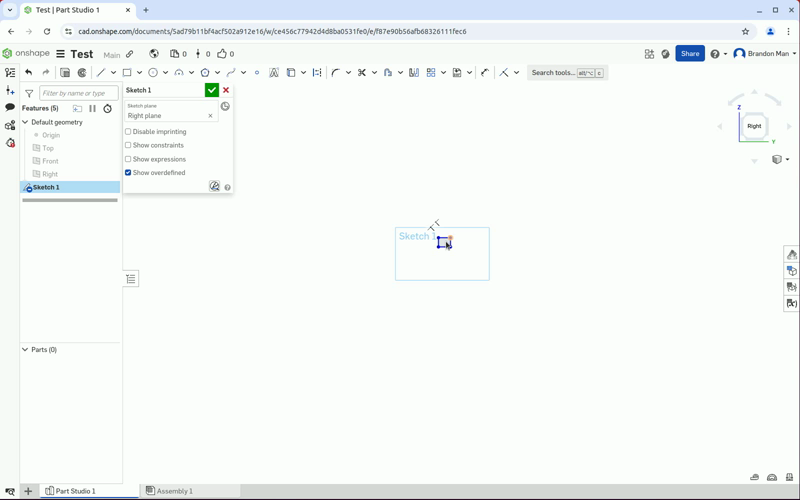
scroll(6)
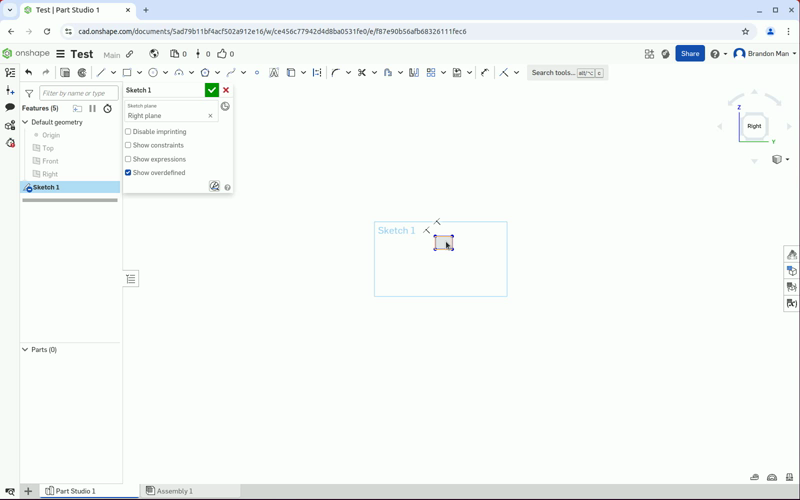
scroll(6)
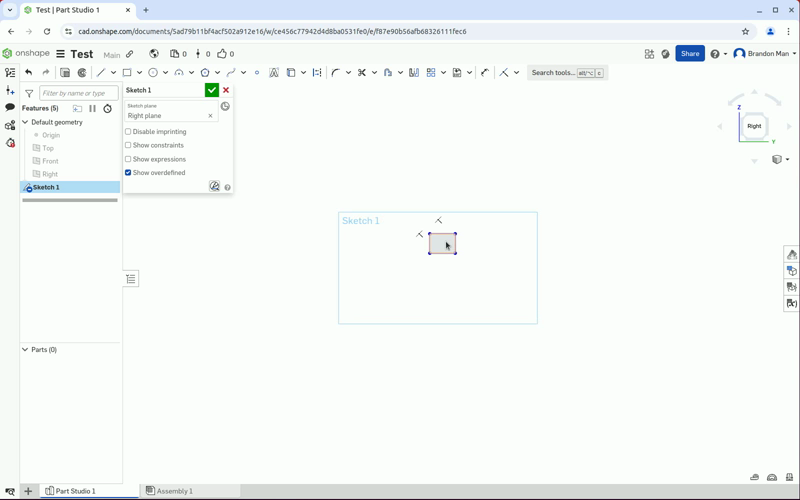
scroll(6)
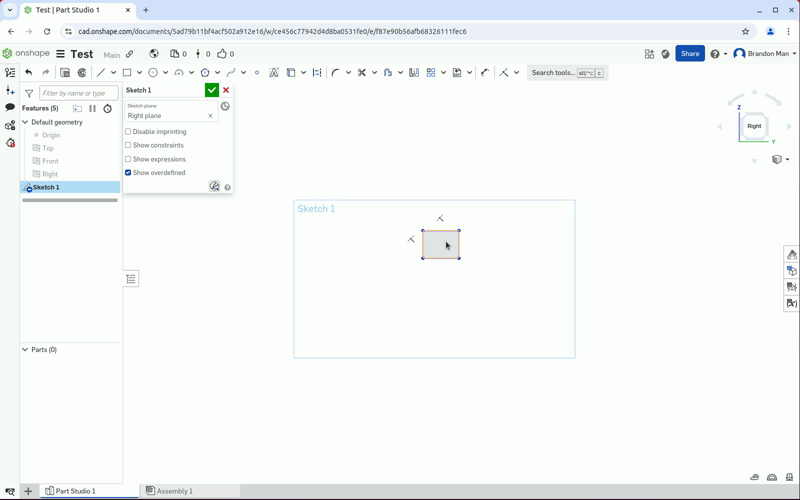
scroll(6)
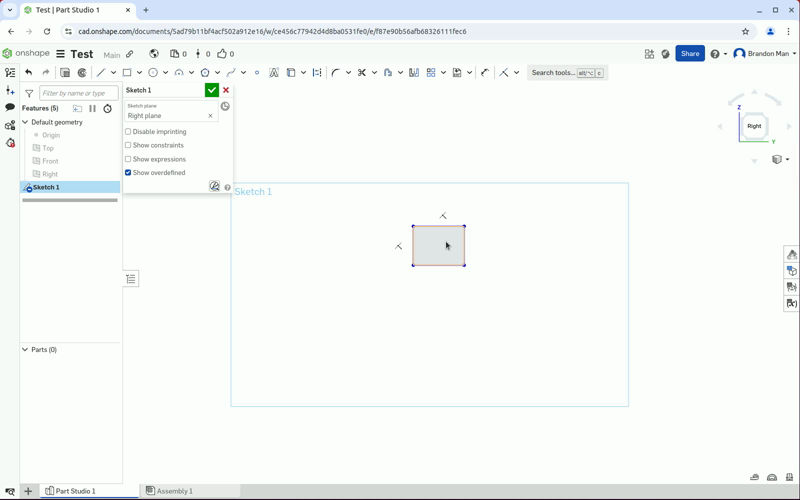
scroll(6)
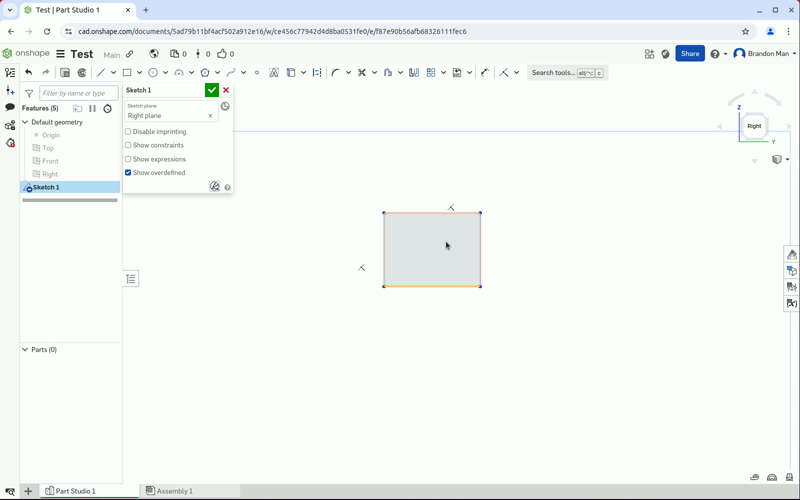
click(446, 241)
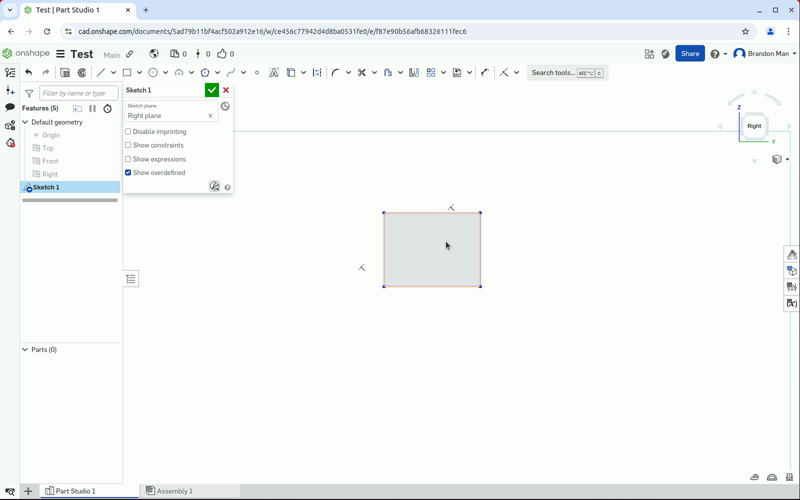
scroll(-6)
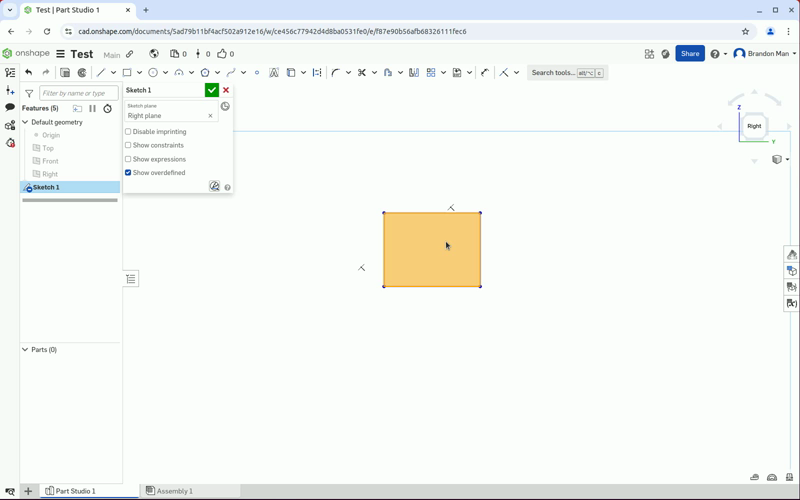
scroll(-6)
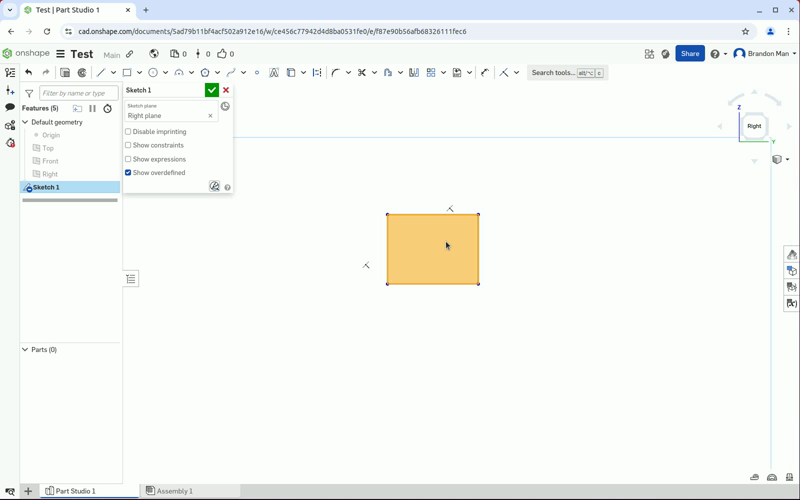
scroll(-6)
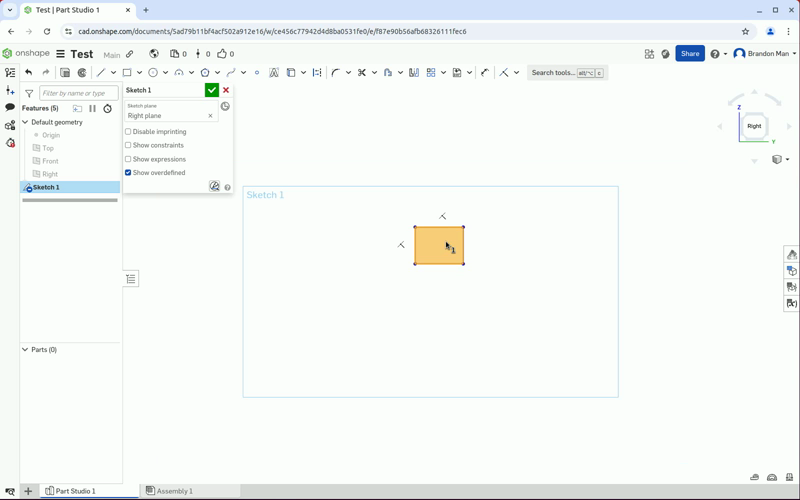
scroll(-6)
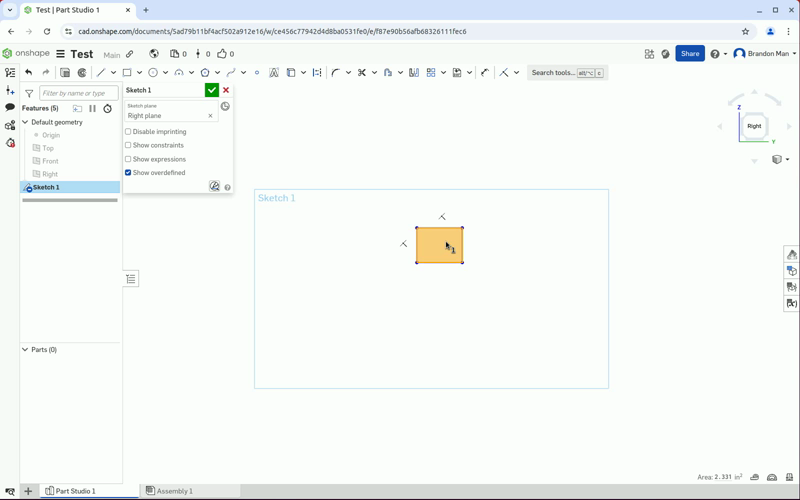
scroll(-6)
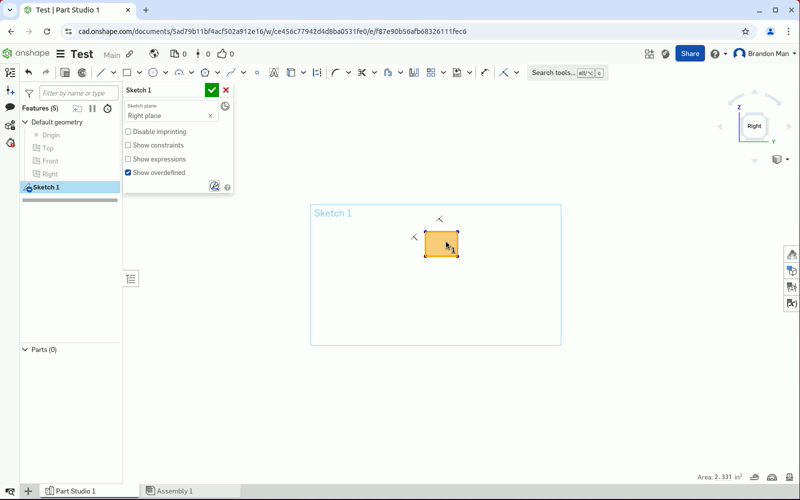
scroll(-6)
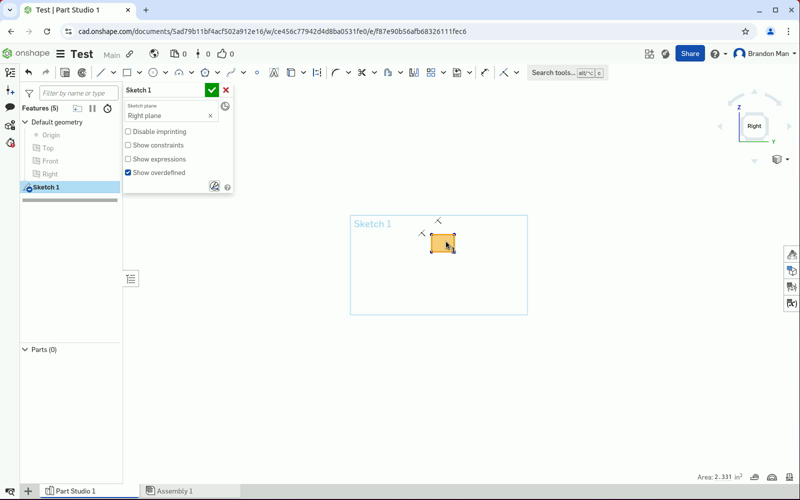
scroll(-6)
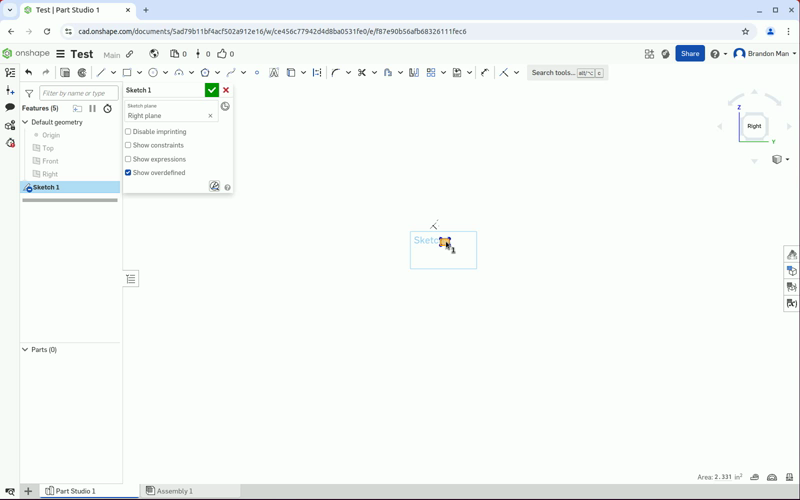
mouse_move(73, 352)
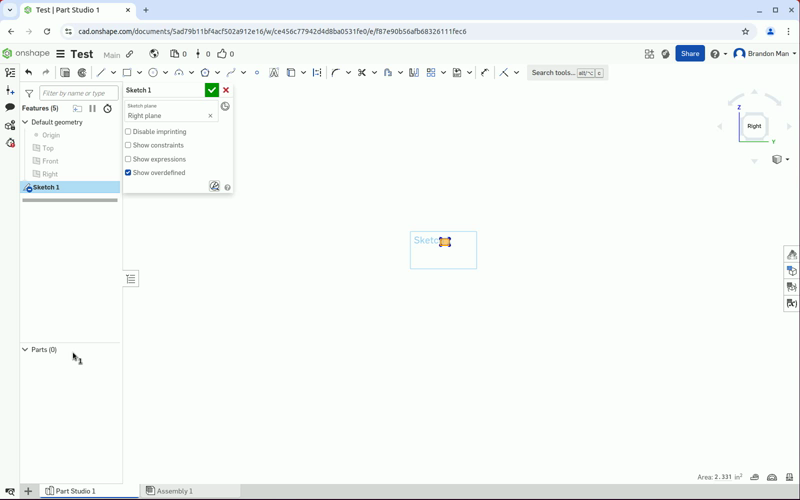
key(shift+y)
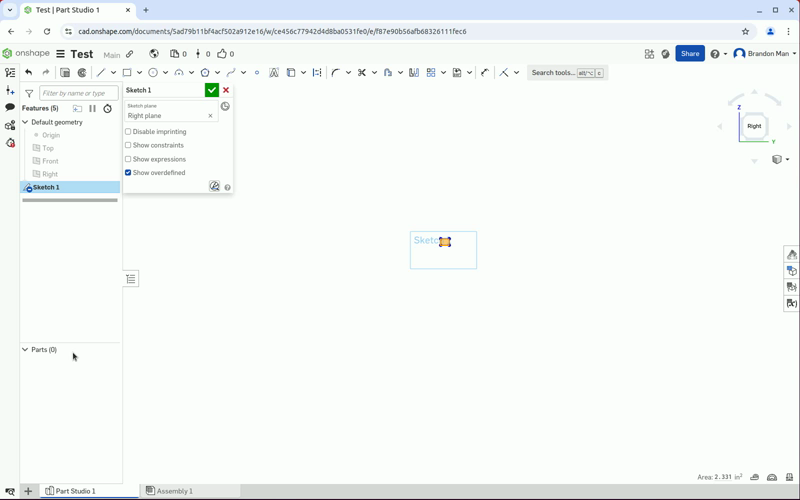
key(shift+e)
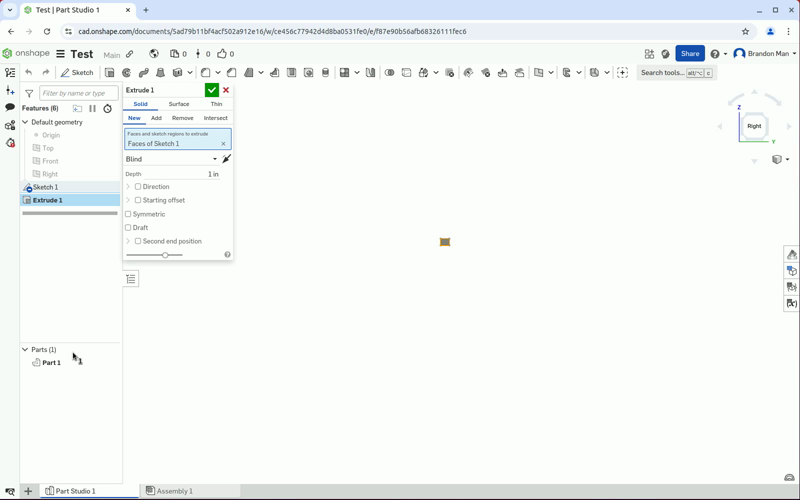
mouse_move(143, 106)
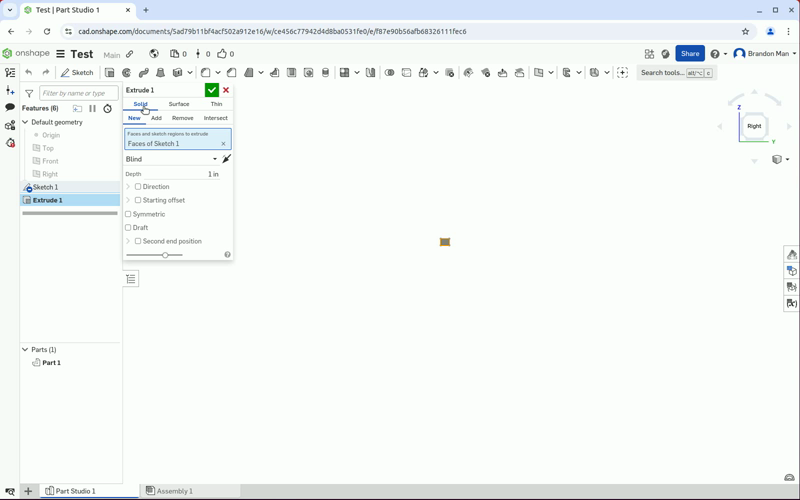
click(143, 106)
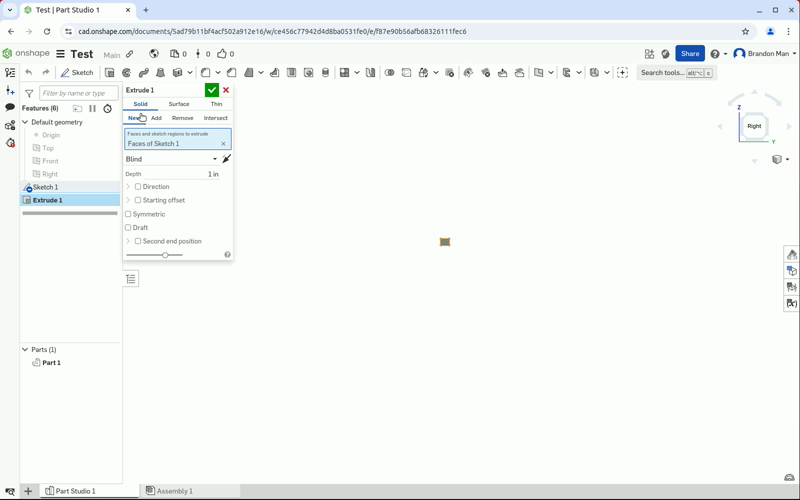
mouse_move(137, 120)
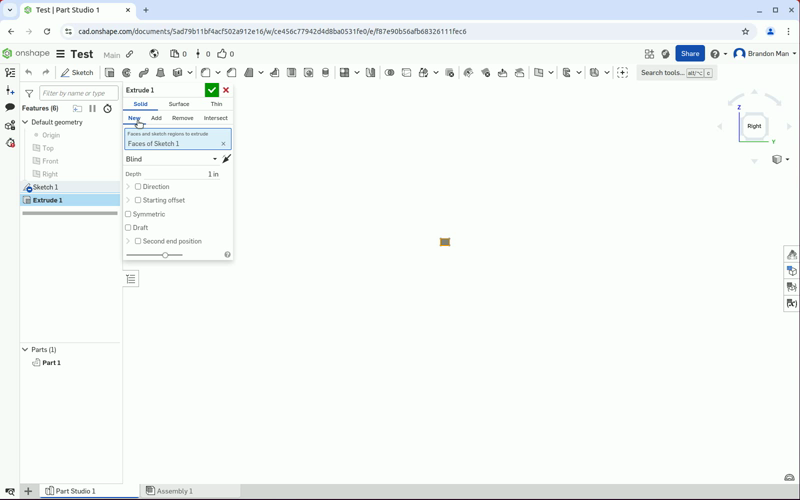
click(137, 120)
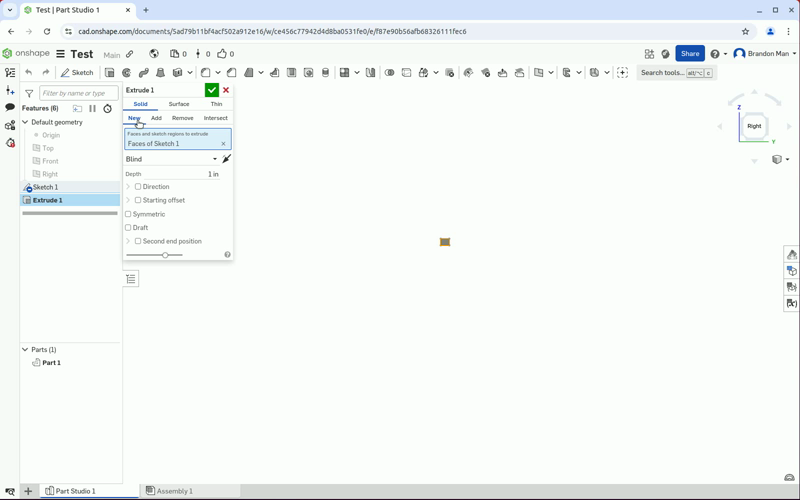
key(tab, 4)
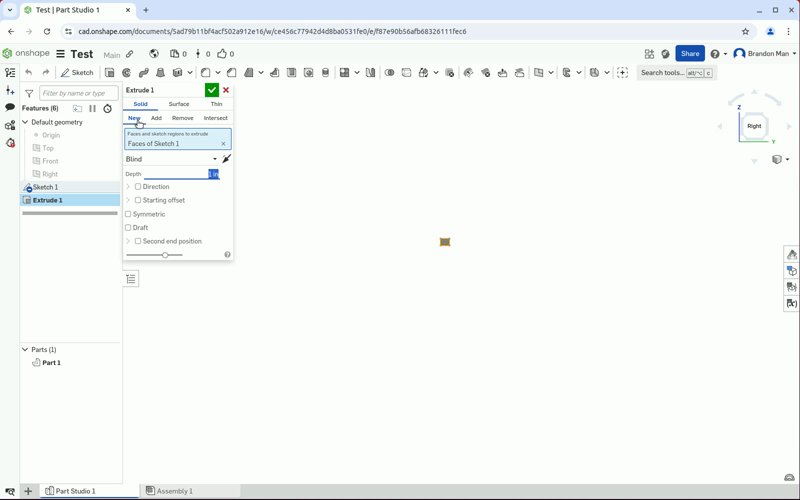
text(23.108)
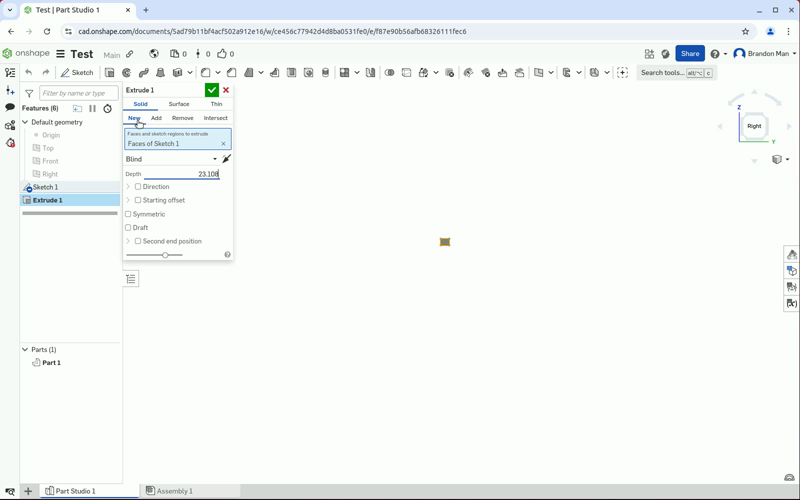
key(enter)
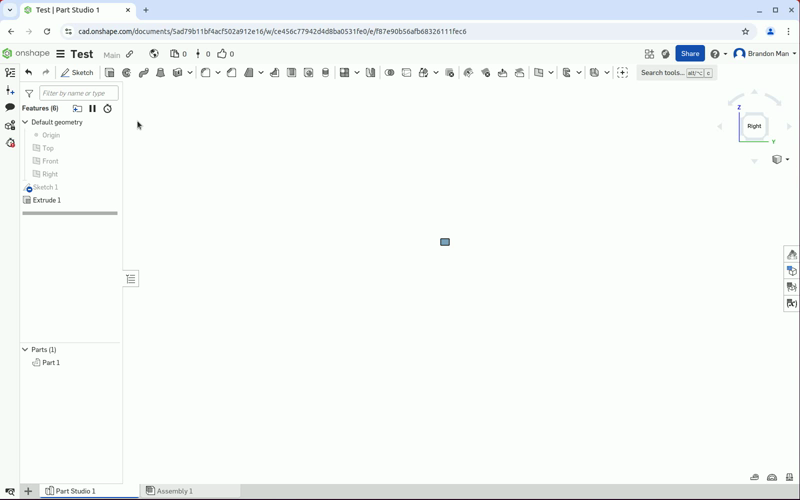
key(shift+h)
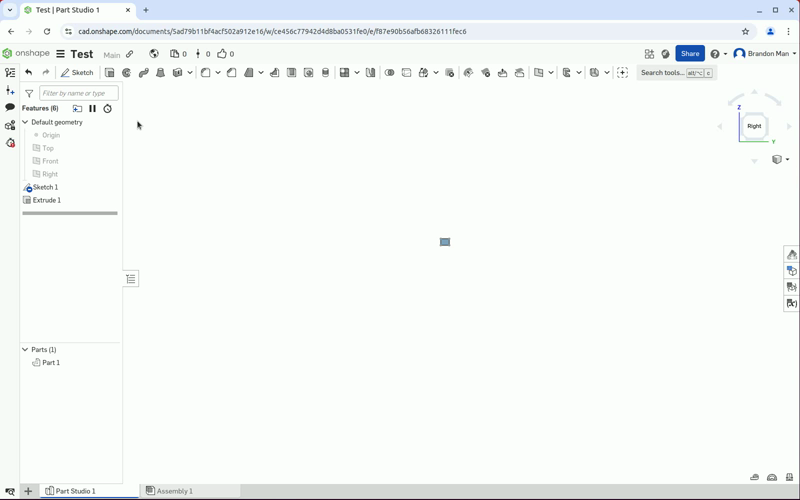
key(shift+h)
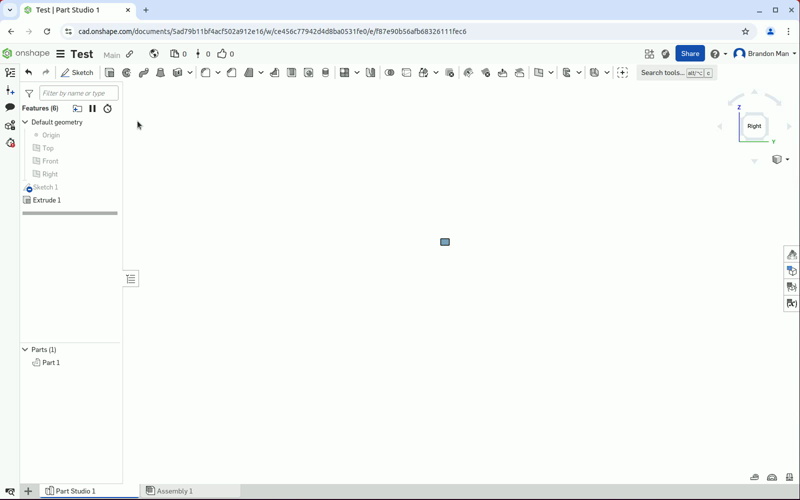
mouse_move(73, 189)
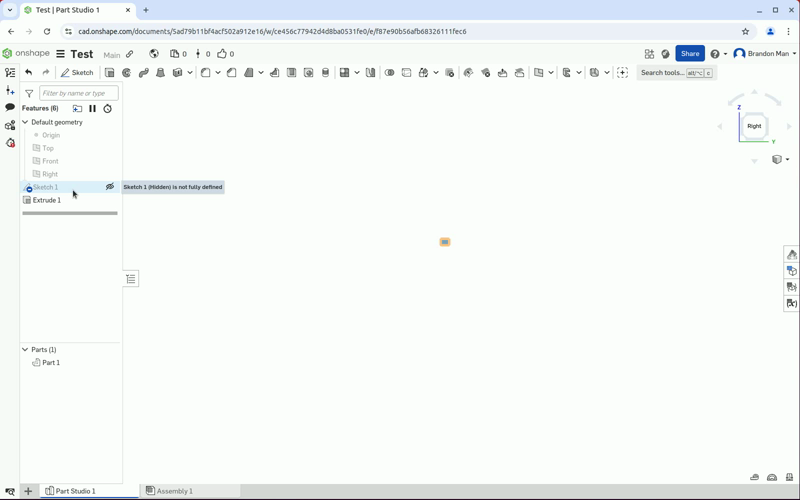
click(73, 189)
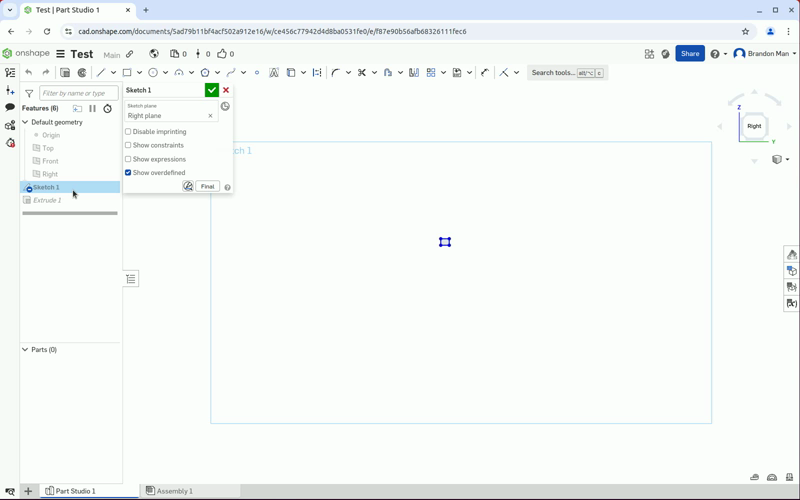
mouse_move(229, 92)
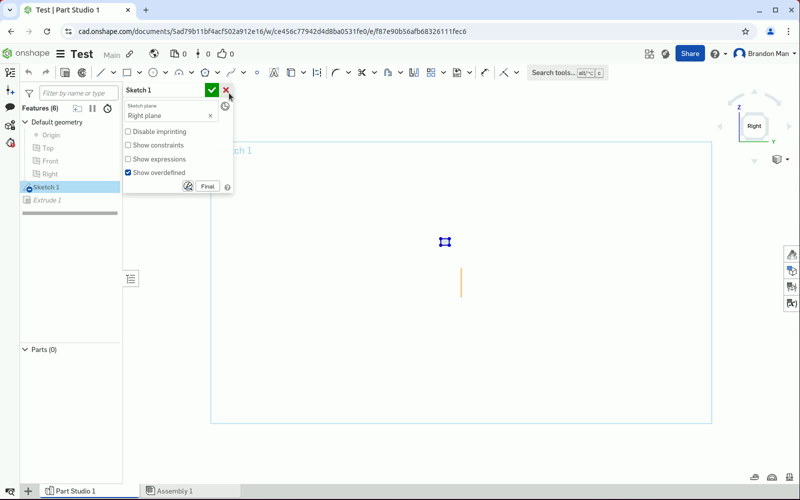
click(229, 92)
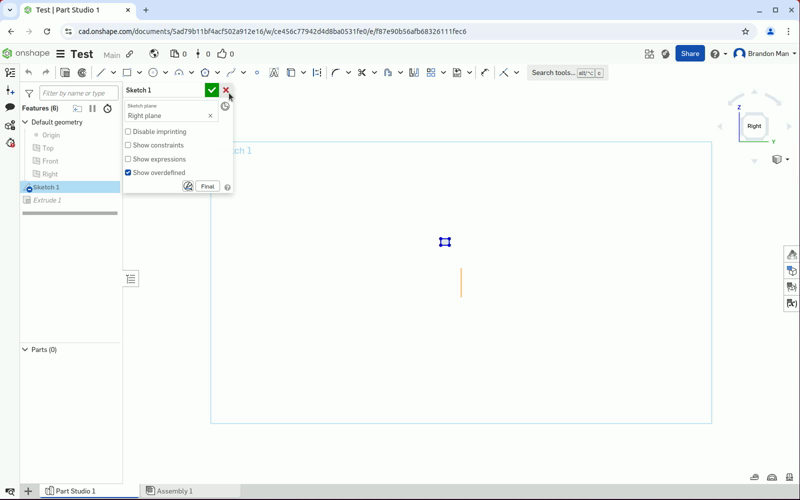
key(shift+s)
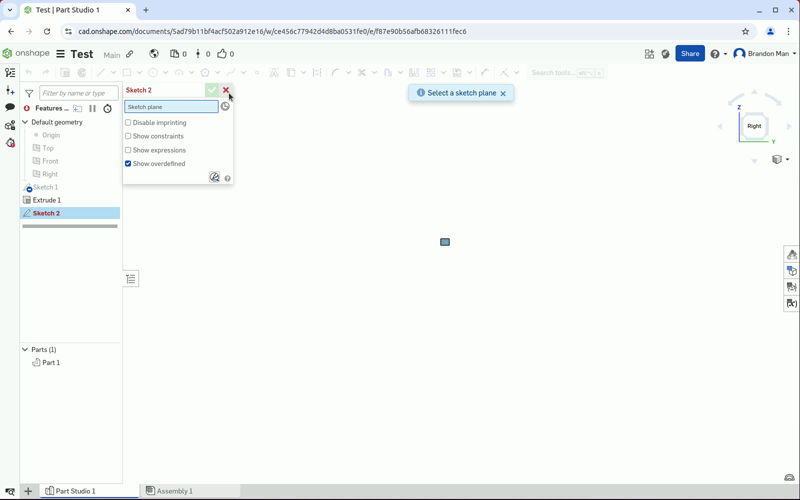
mouse_move(73, 176)
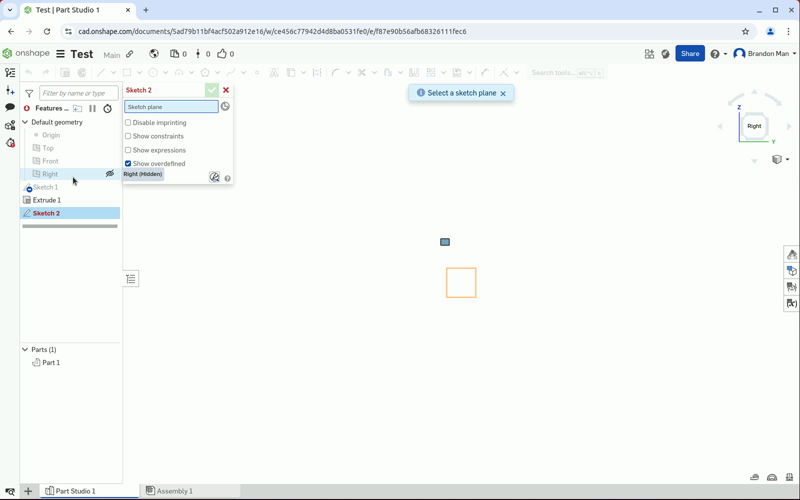
click(73, 176)
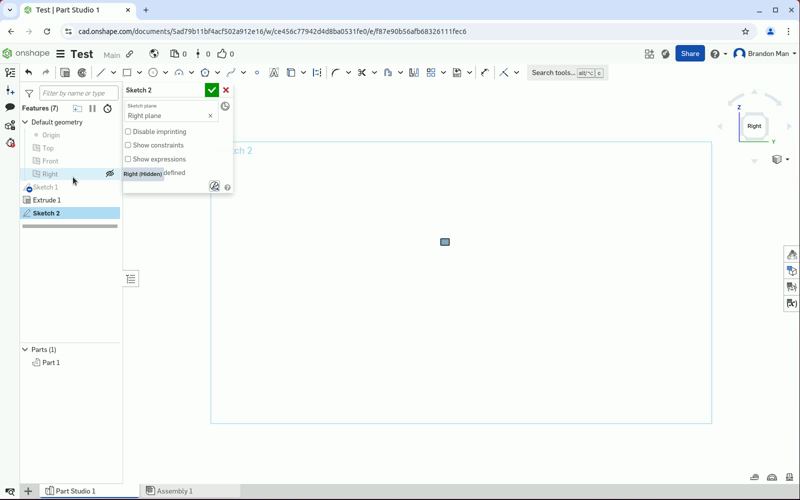
mouse_move(73, 352)
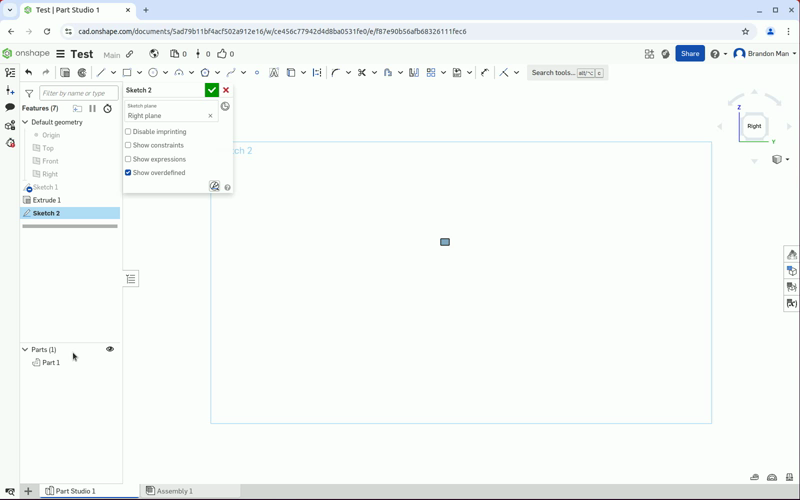
key(y)
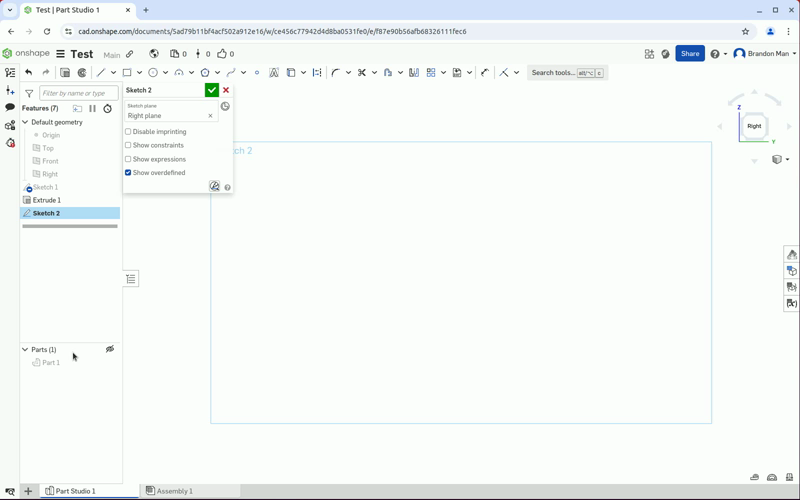
key(l)
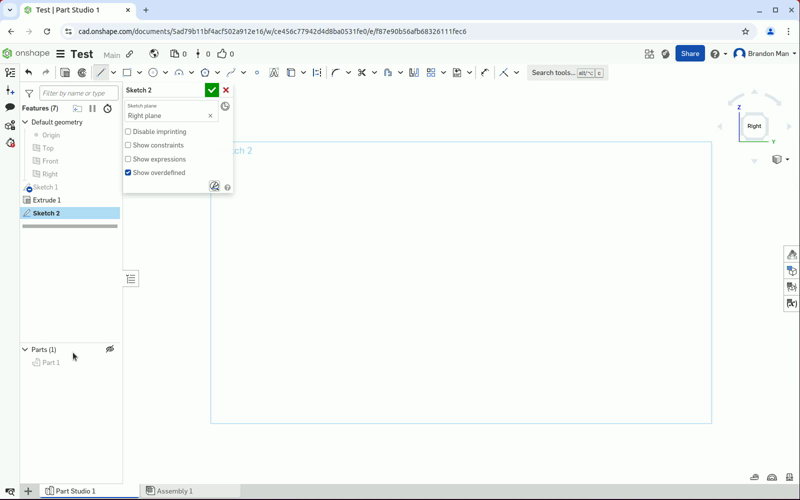
key_down(shift)
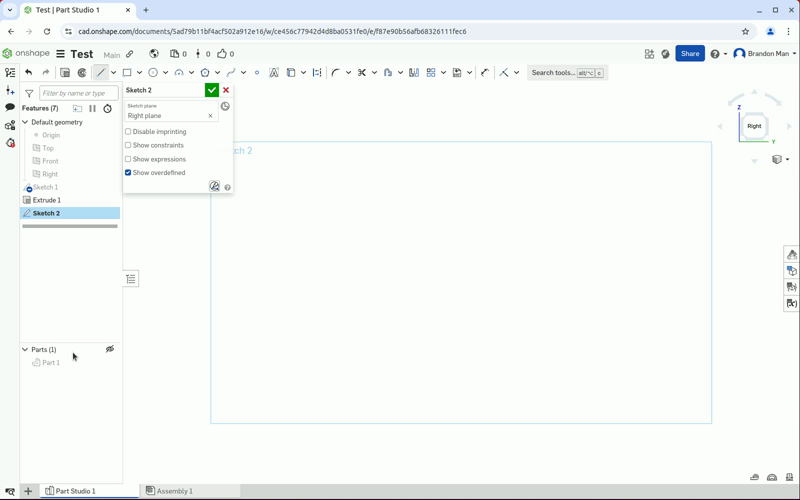
mouse_move(440, 264)
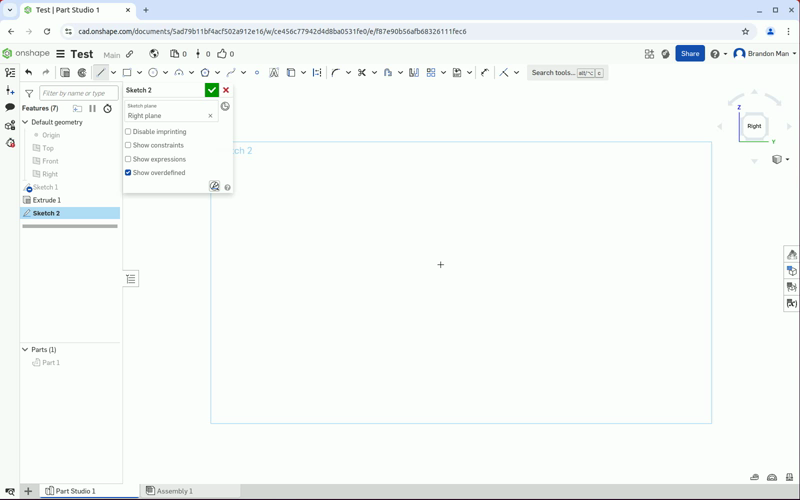
click(440, 264)
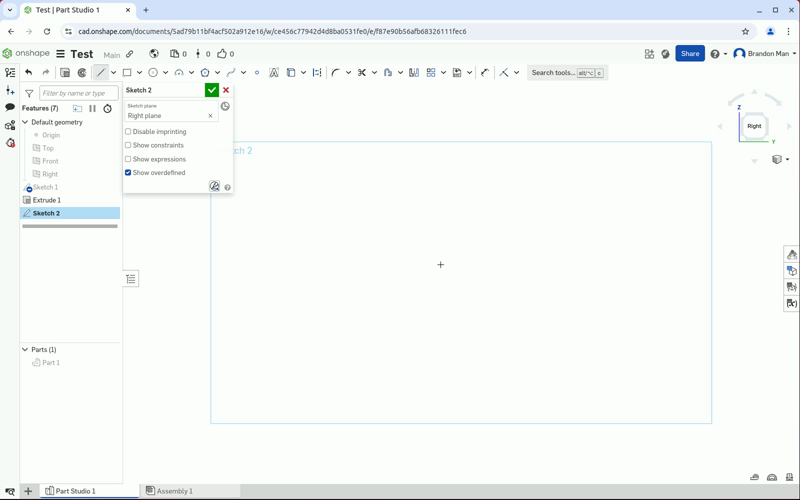
key_up(shift)
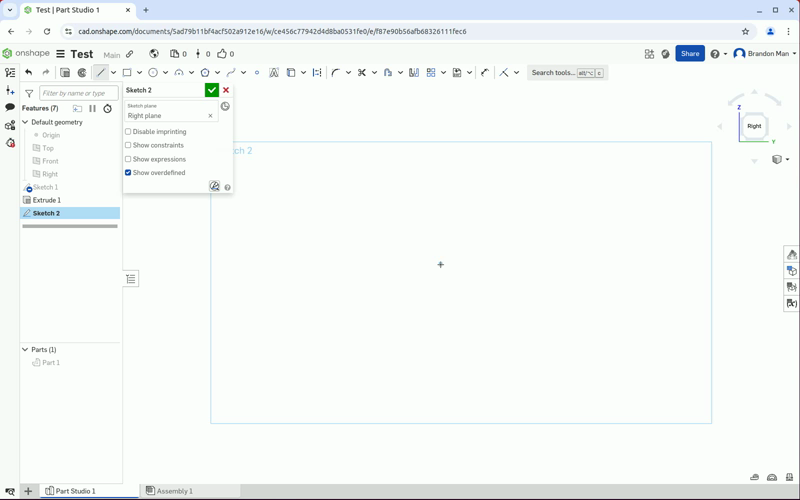
key_down(shift)
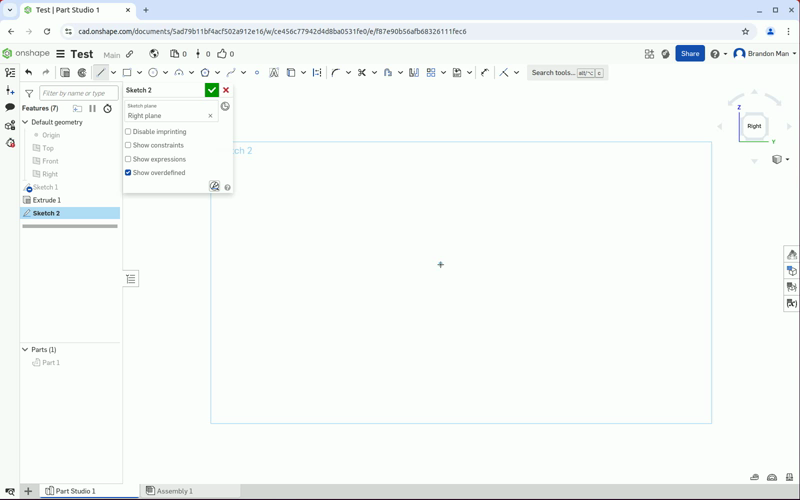
mouse_move(470, 264)
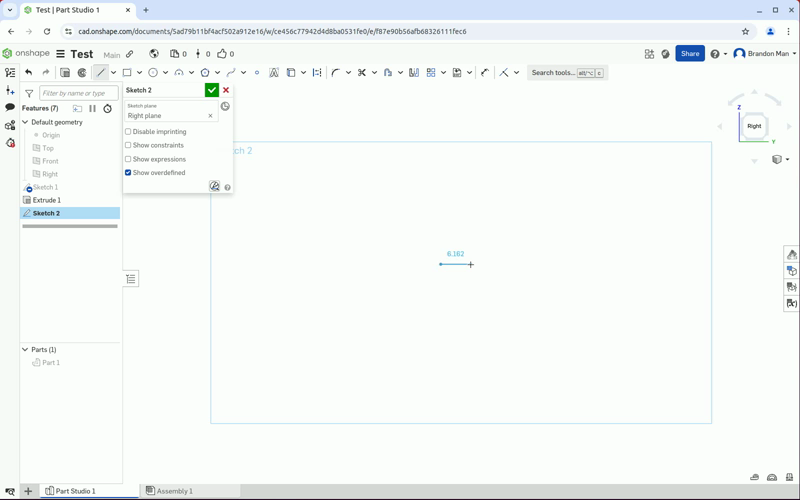
mouse_move(456, 264)
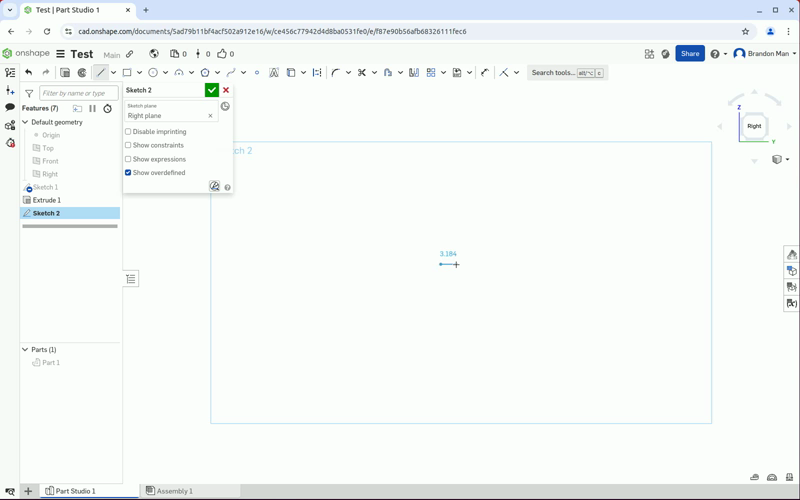
click(456, 264)
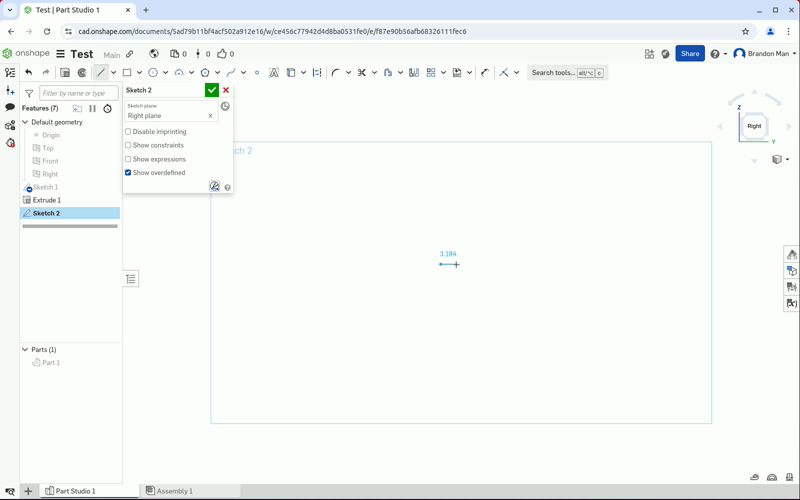
key_up(shift)
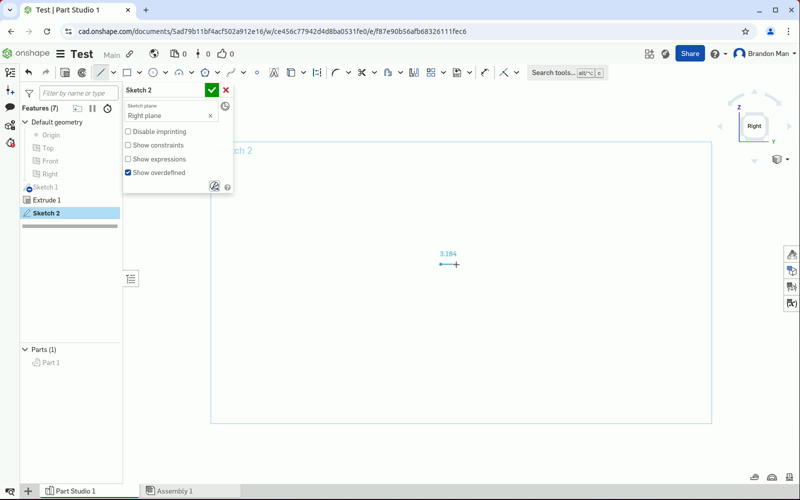
key_down(shift)
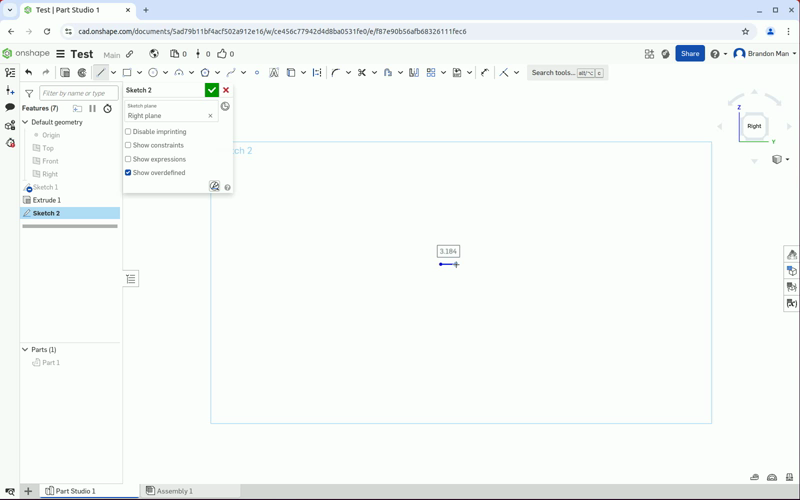
mouse_move(486, 264)
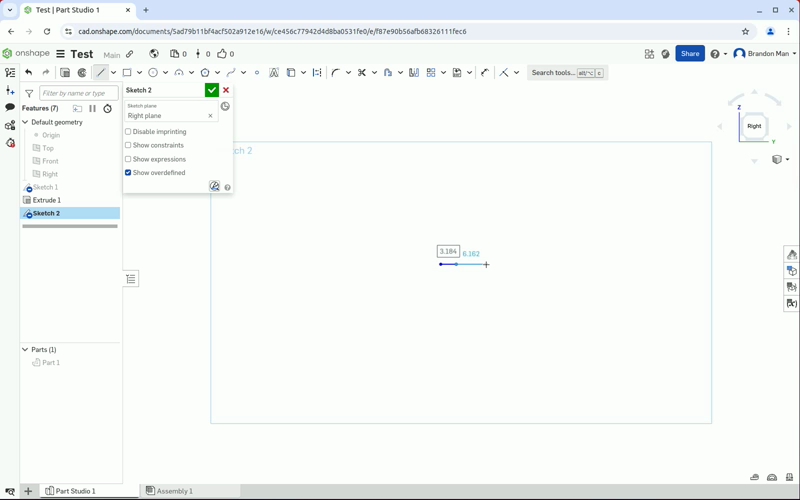
mouse_move(456, 236)
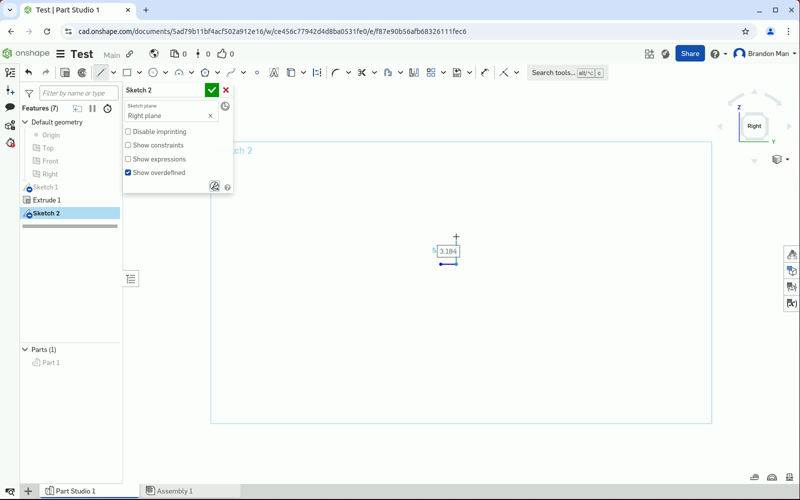
click(456, 236)
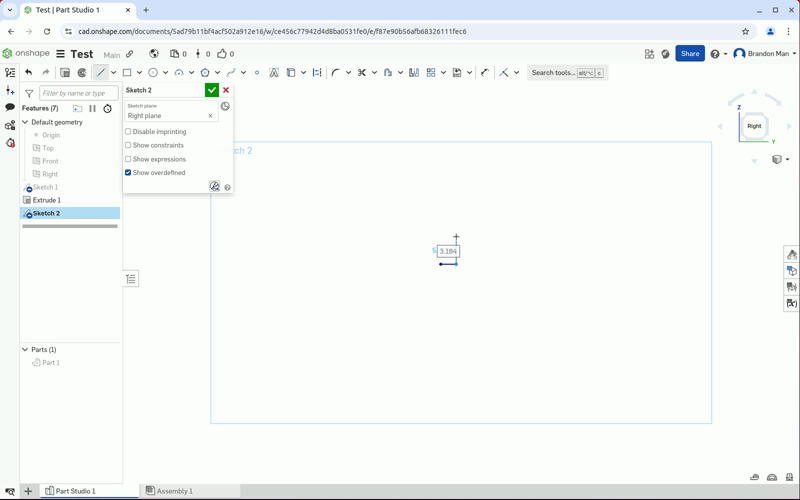
key_up(shift)
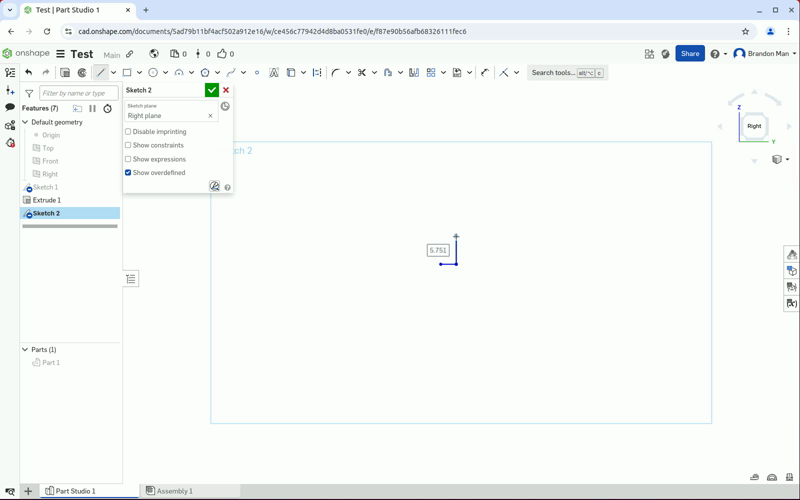
key_down(shift)
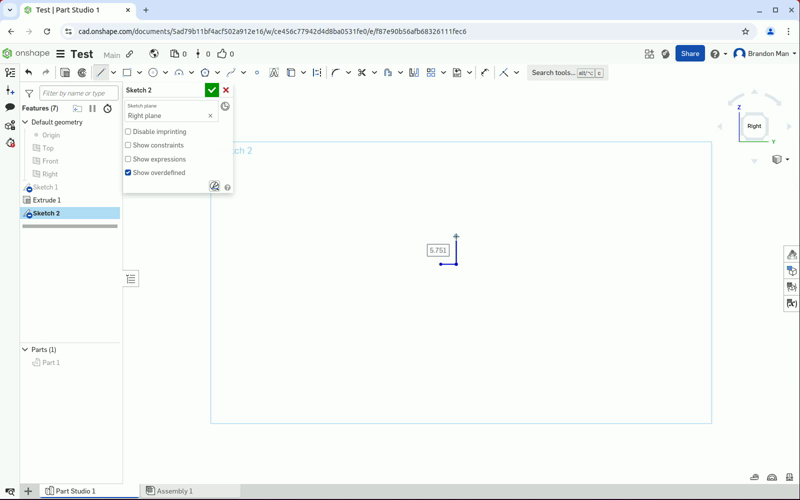
mouse_move(486, 236)
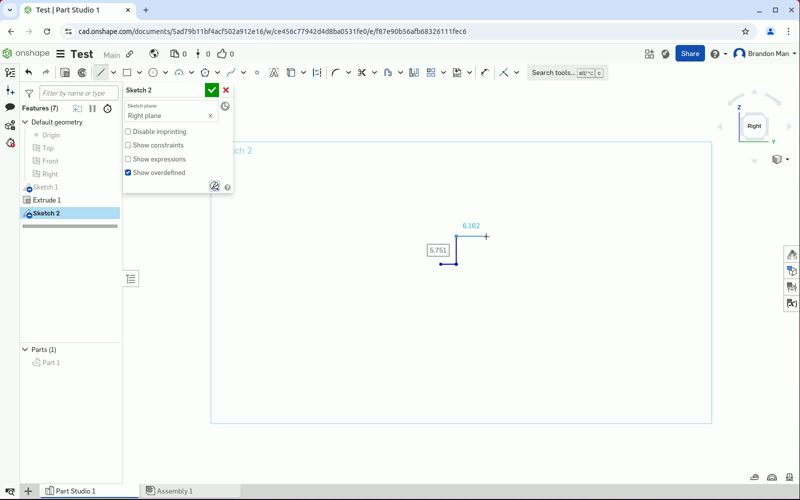
mouse_move(440, 236)
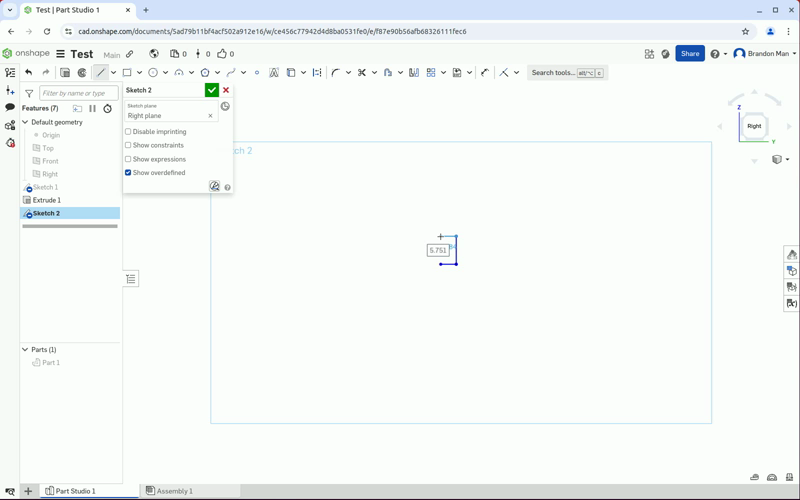
click(440, 236)
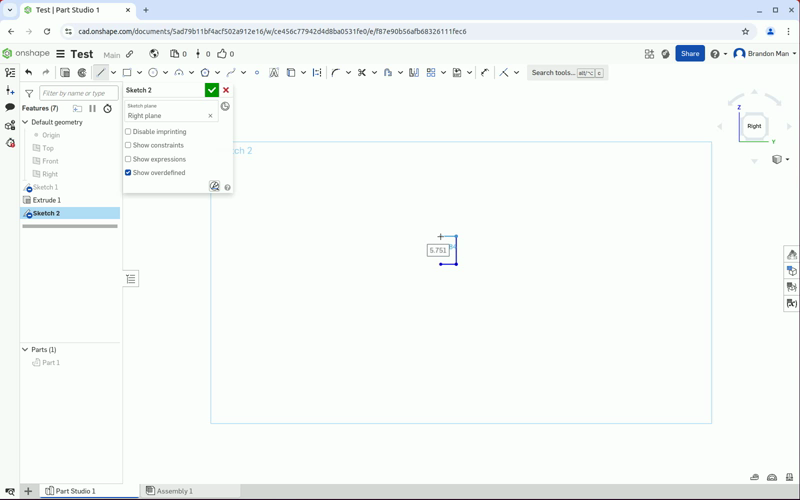
key_up(shift)
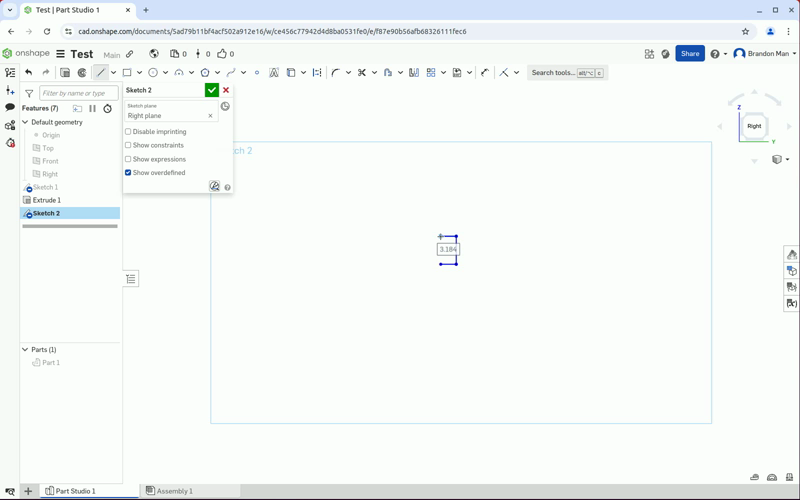
key_down(shift)
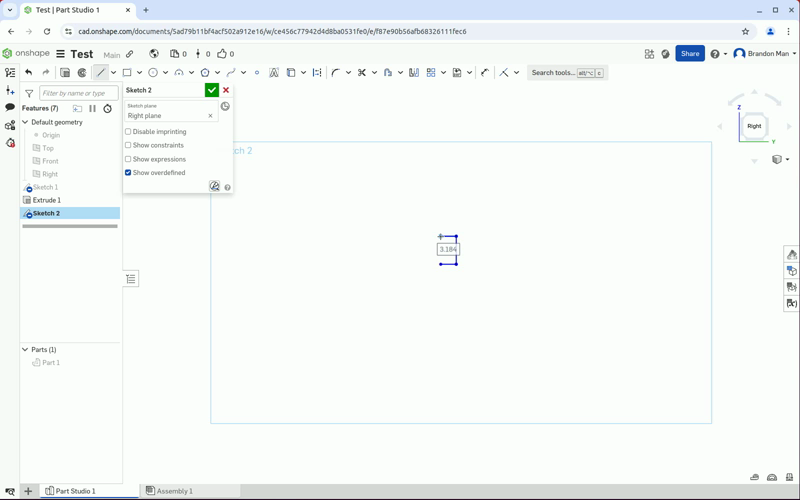
mouse_move(470, 236)
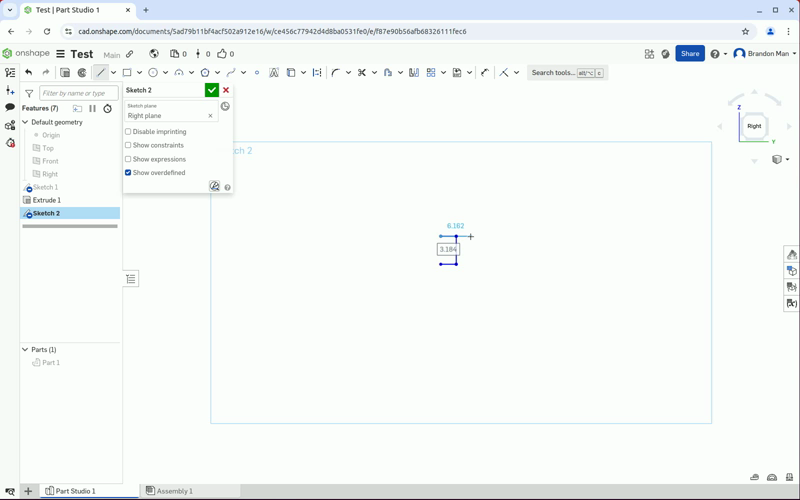
mouse_move(440, 239)
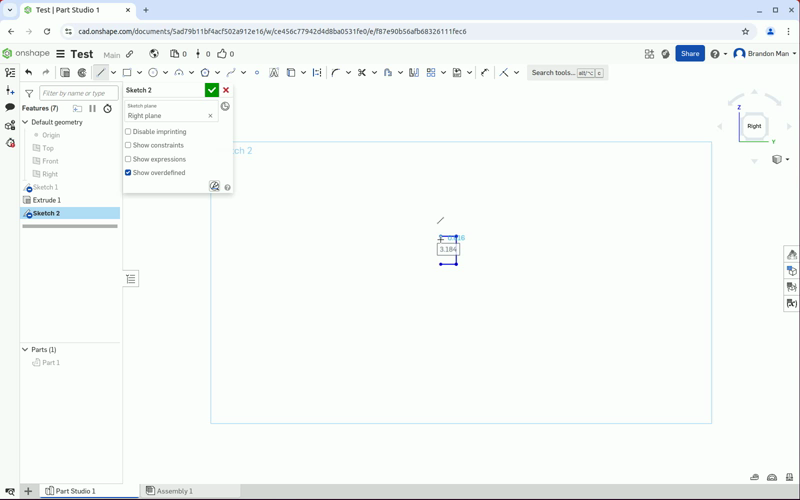
scroll(6)
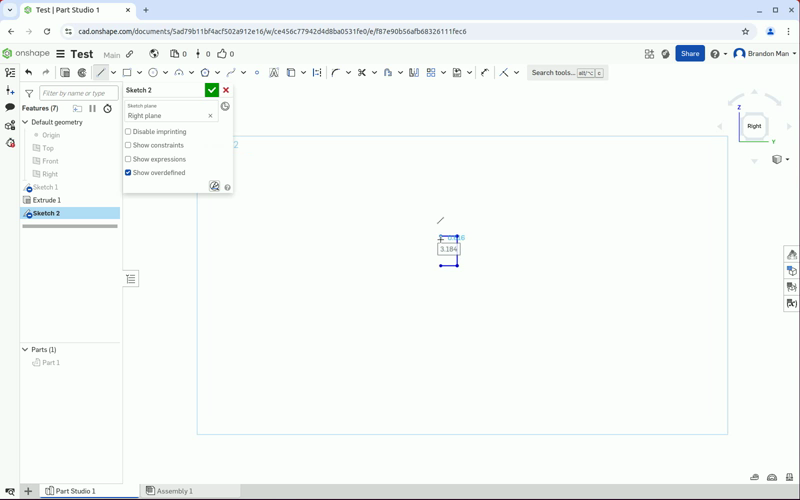
scroll(6)
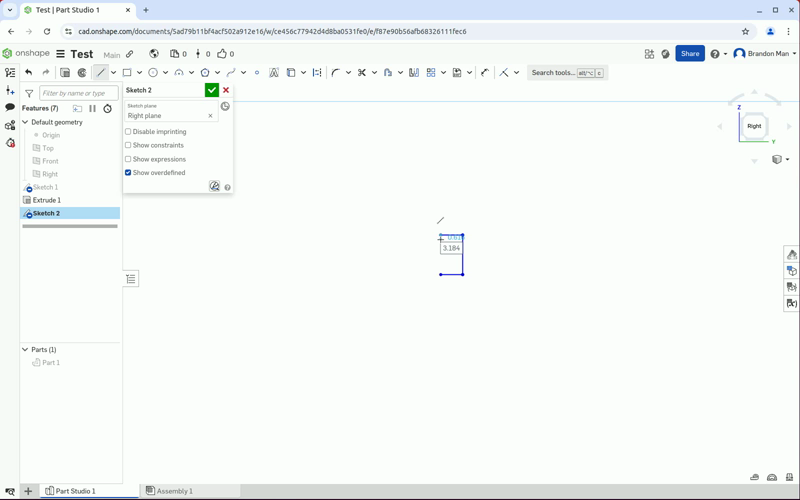
scroll(6)
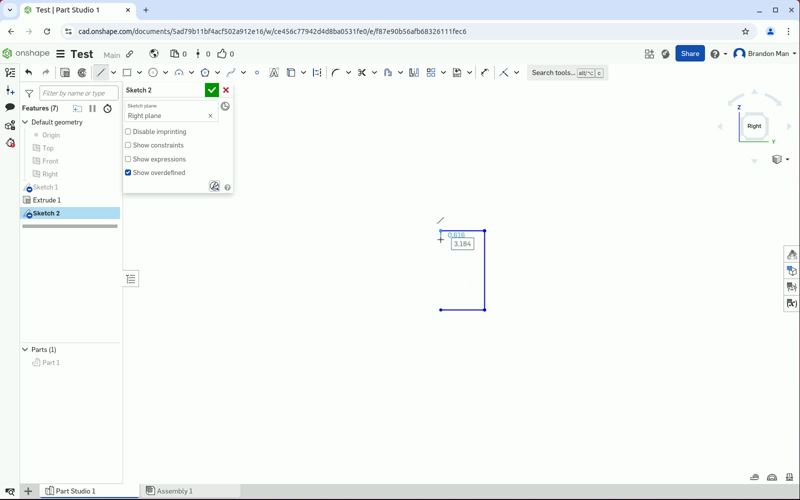
scroll(6)
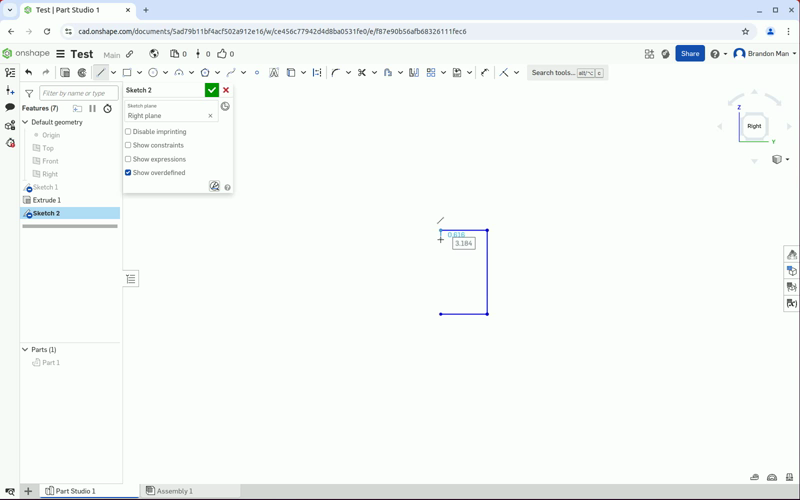
scroll(6)
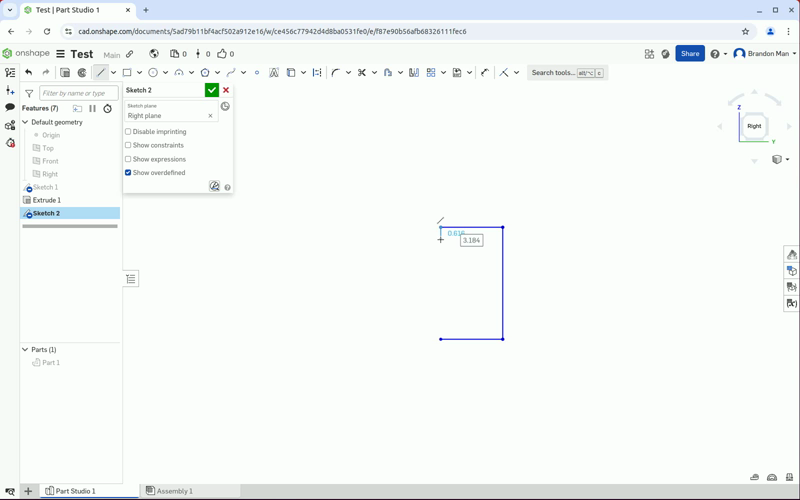
scroll(6)
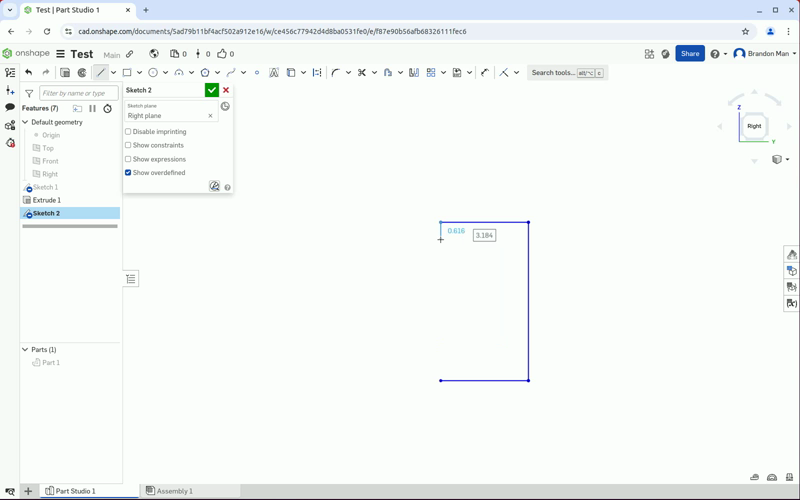
scroll(6)
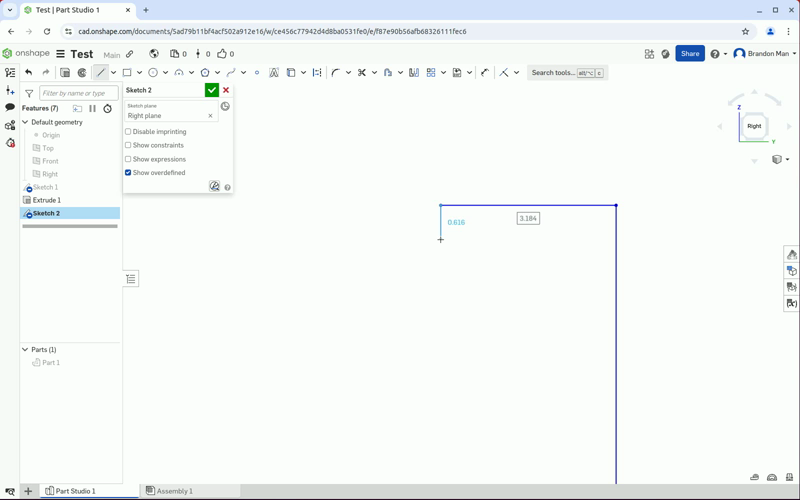
click(440, 239)
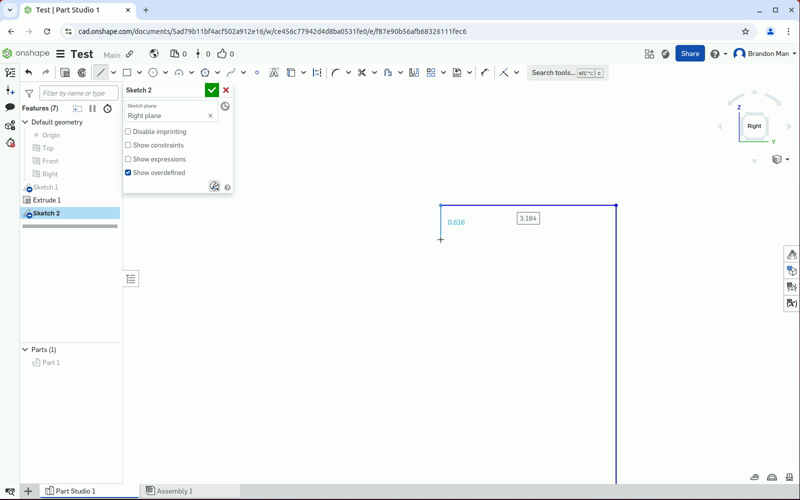
scroll(-6)
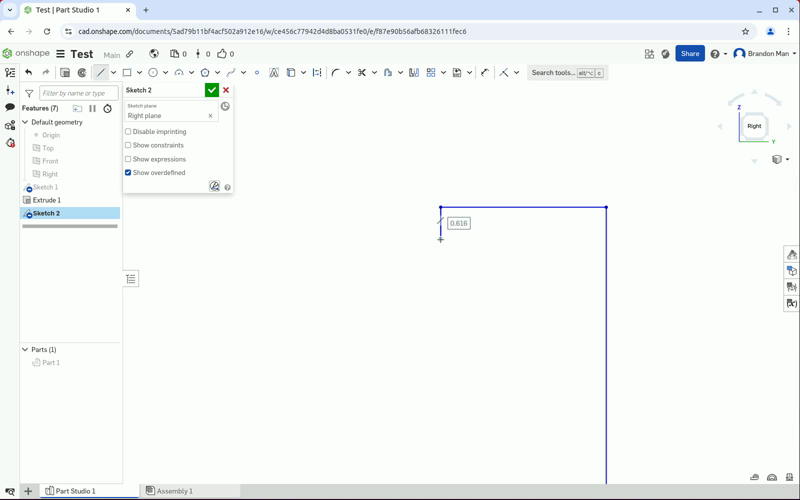
scroll(-6)
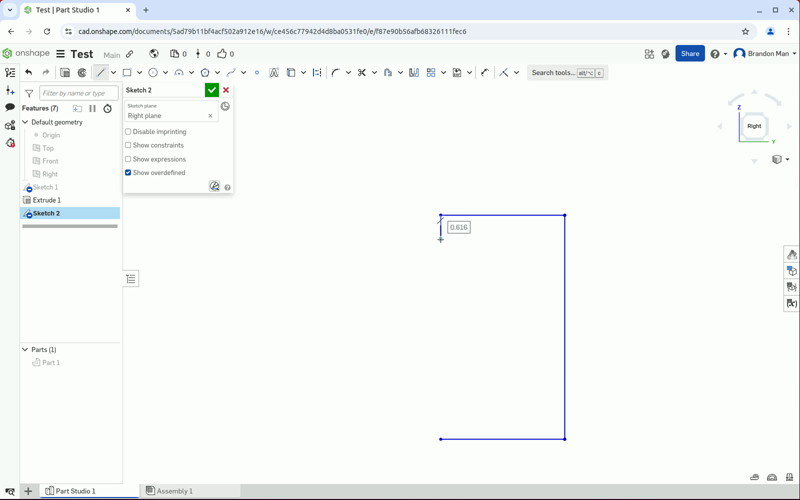
scroll(-6)
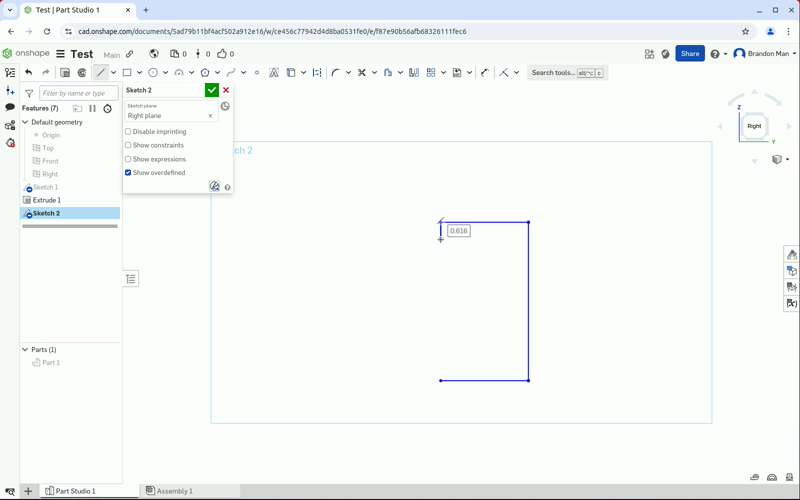
scroll(-6)
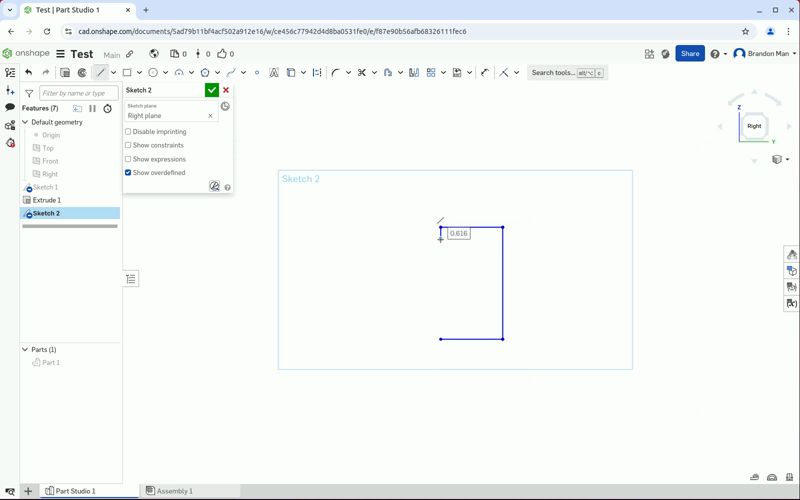
scroll(-6)
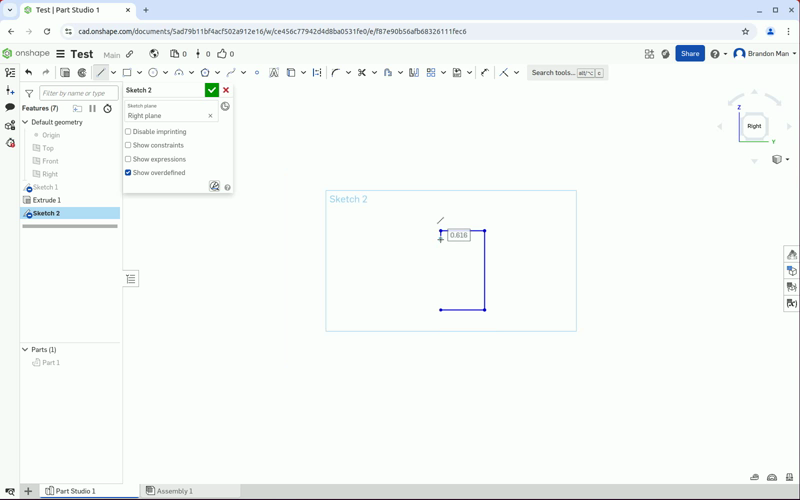
scroll(-6)
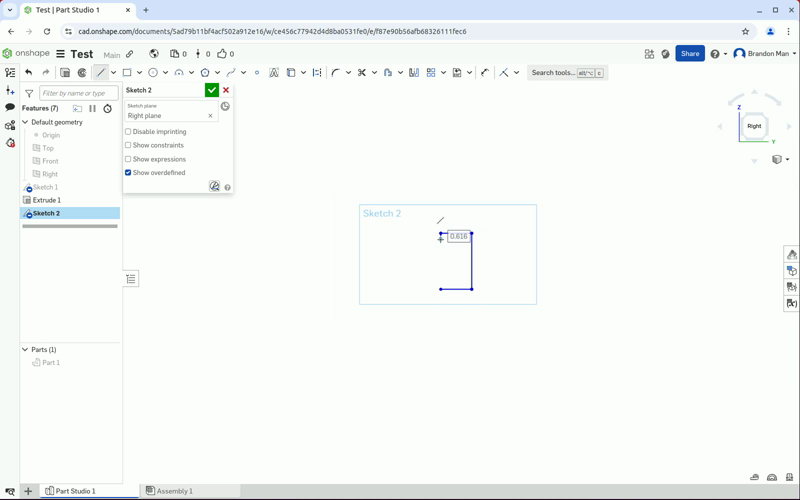
scroll(-6)
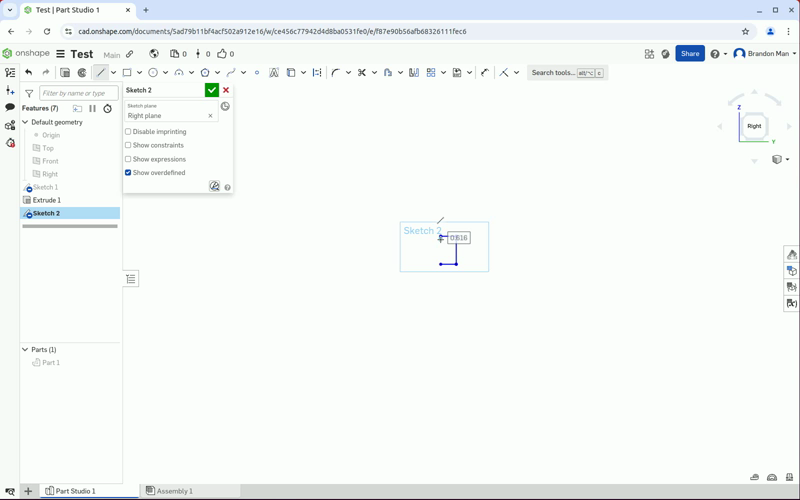
key_up(shift)
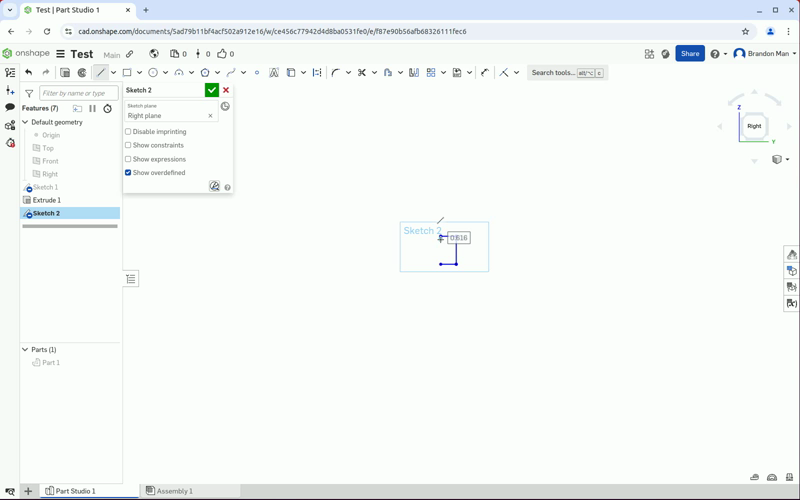
key_down(shift)
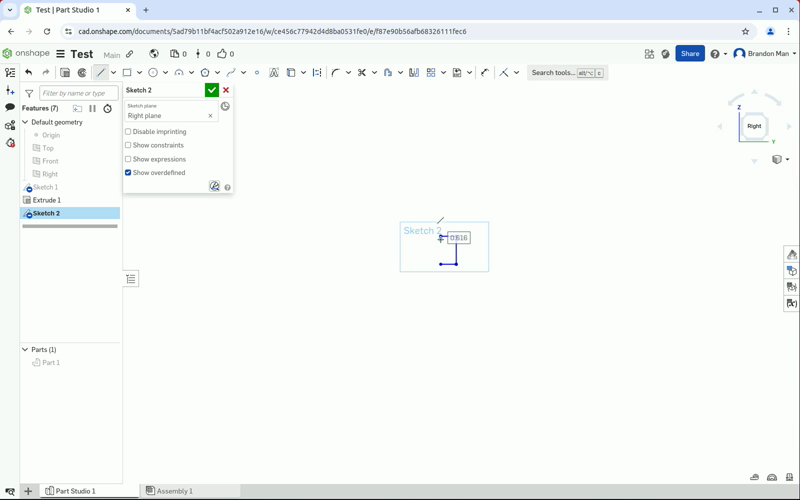
mouse_move(470, 239)
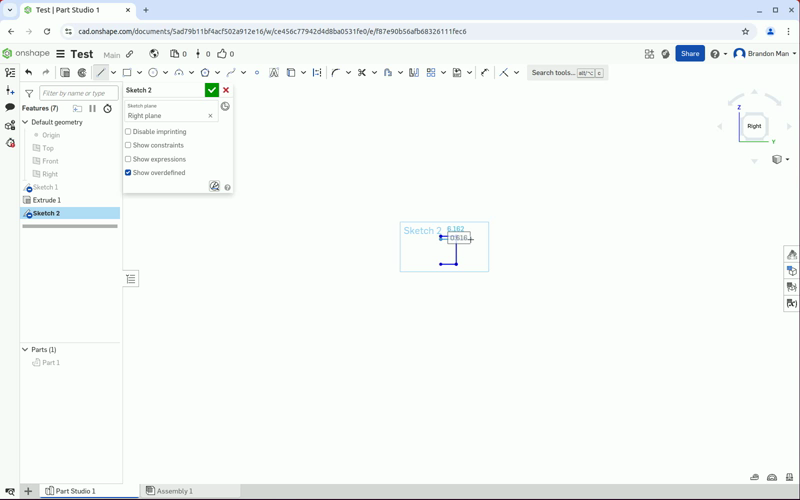
mouse_move(447, 239)
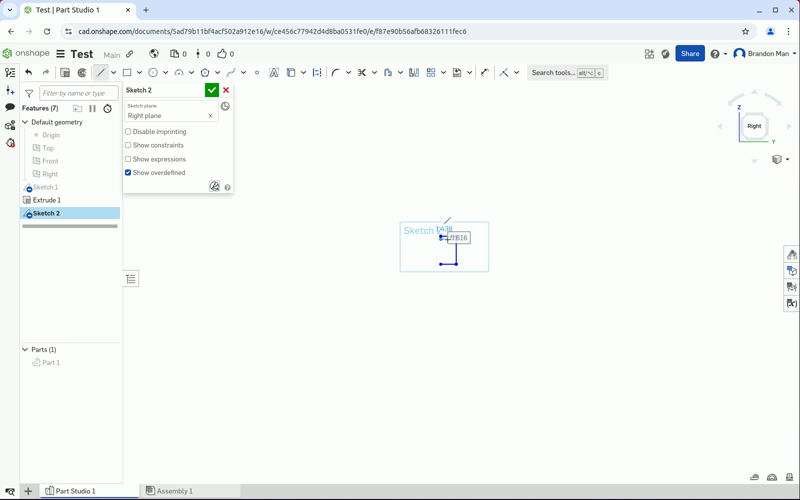
scroll(6)
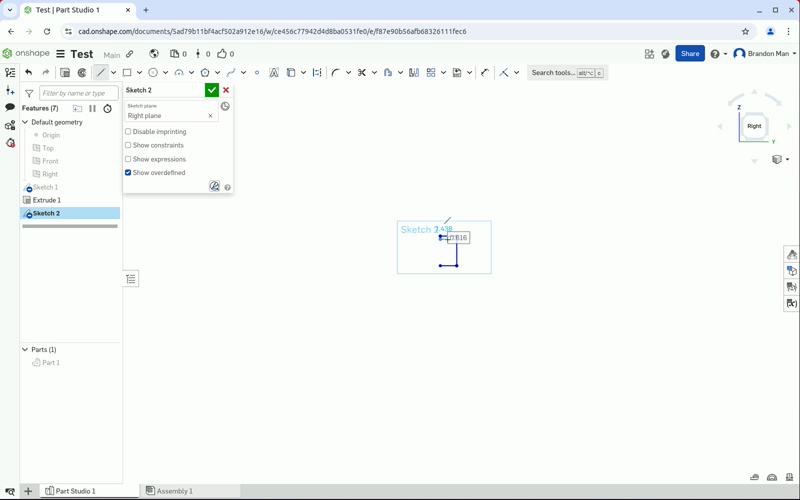
scroll(6)
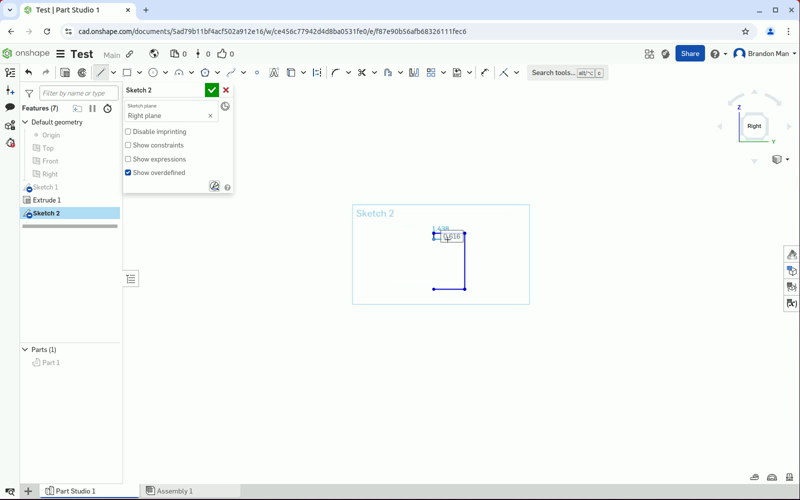
scroll(6)
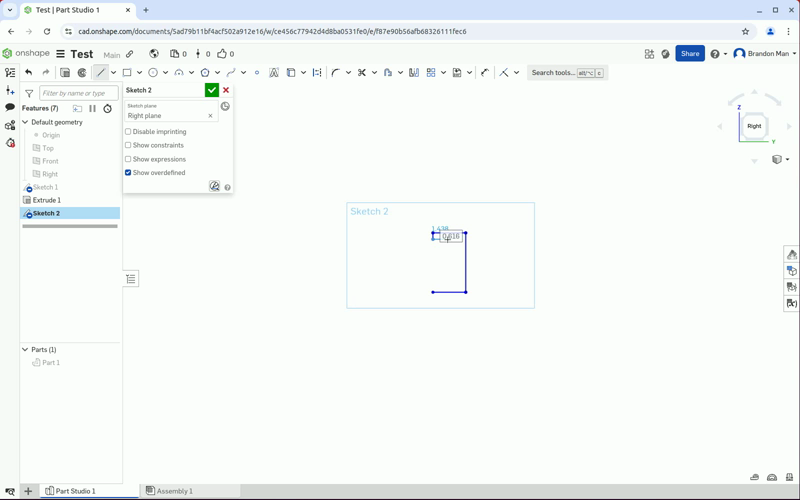
scroll(6)
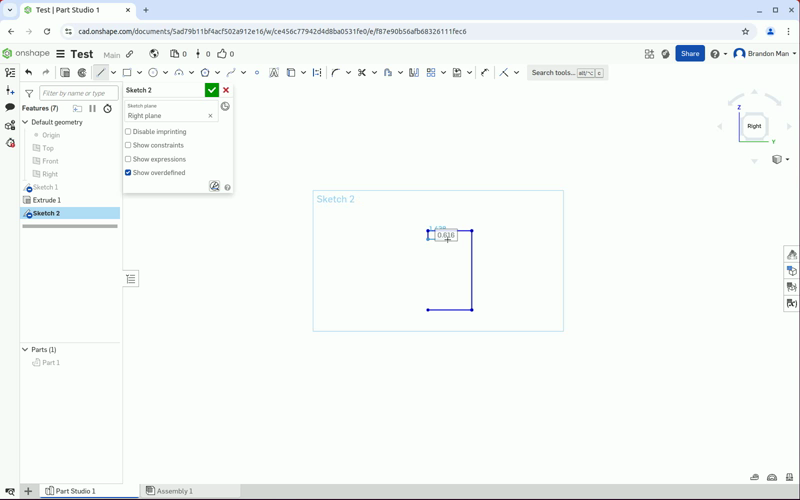
scroll(6)
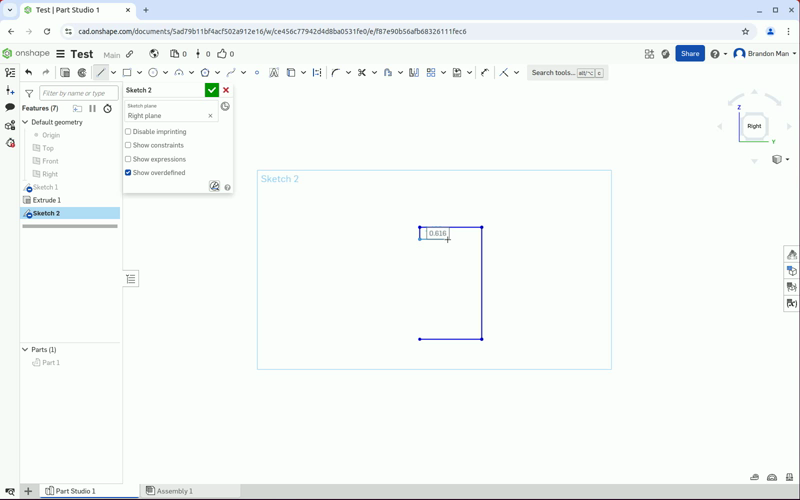
scroll(6)
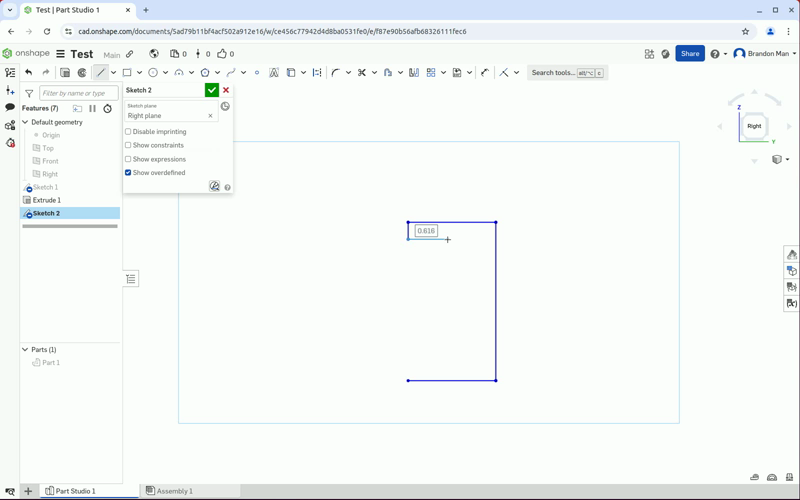
scroll(6)
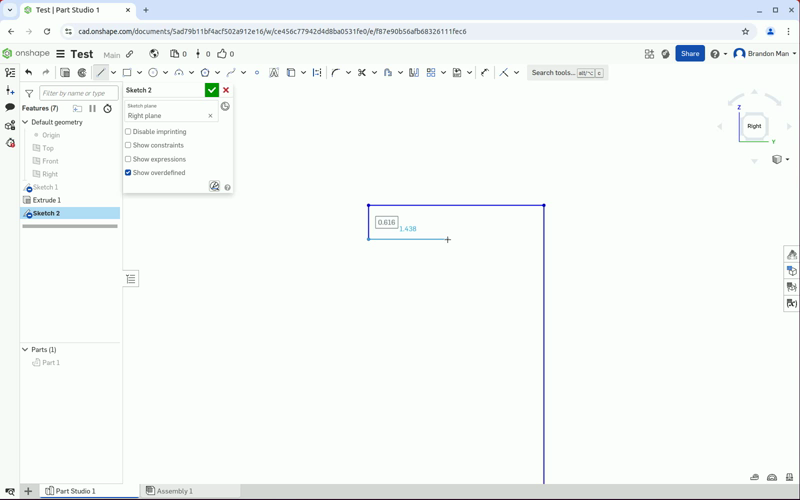
click(447, 239)
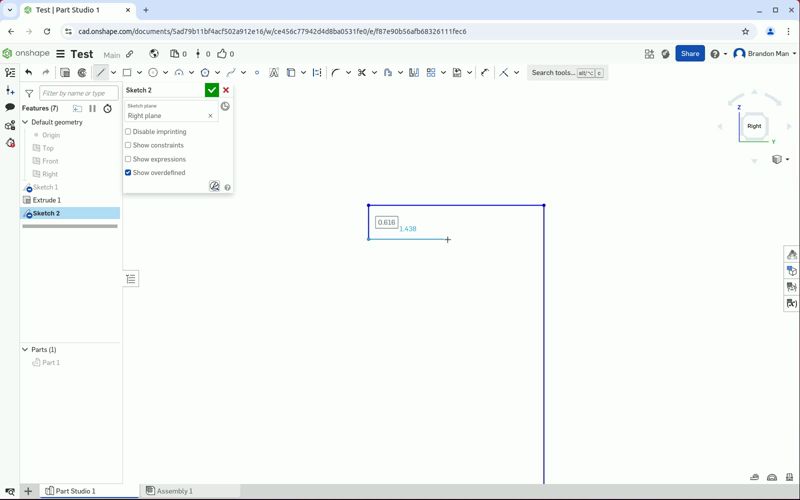
scroll(-6)
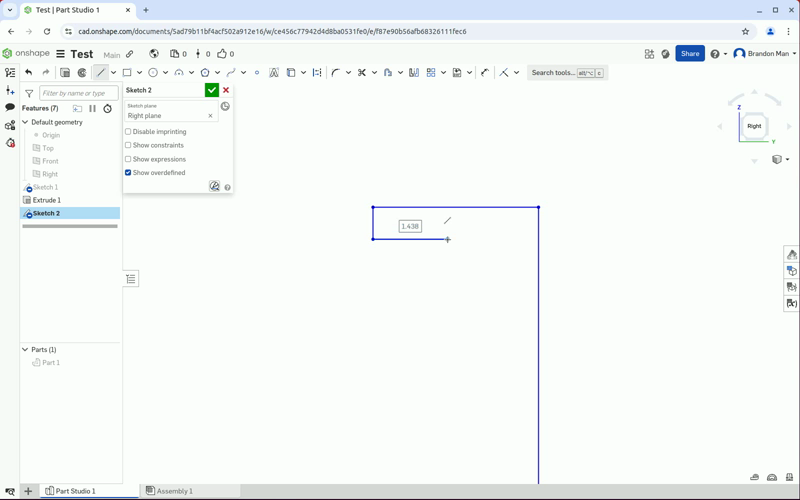
scroll(-6)
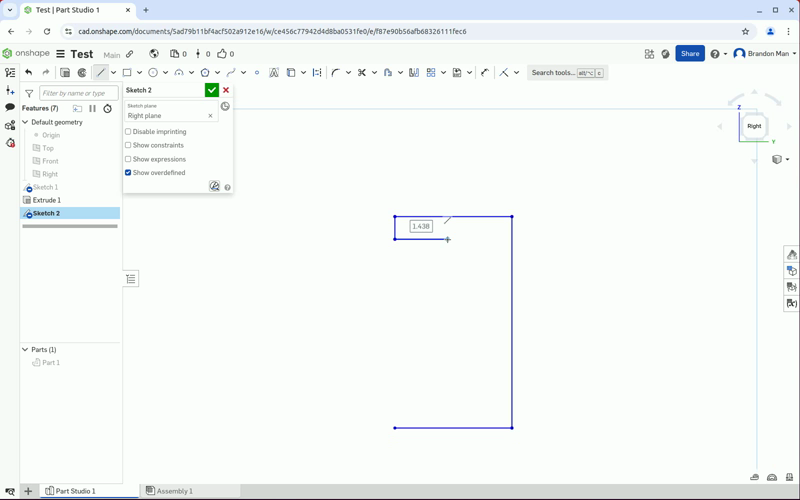
scroll(-6)
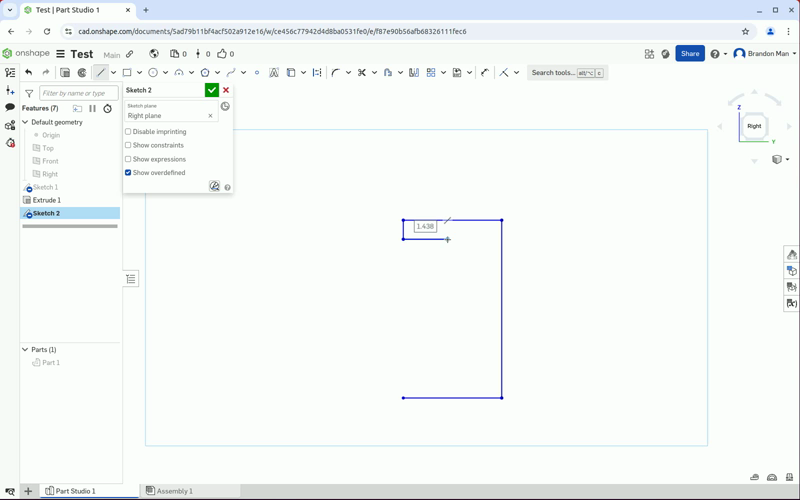
scroll(-6)
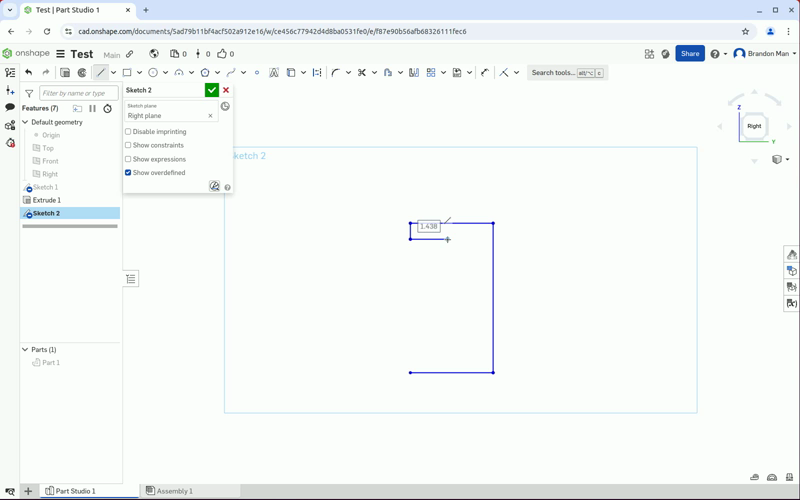
scroll(-6)
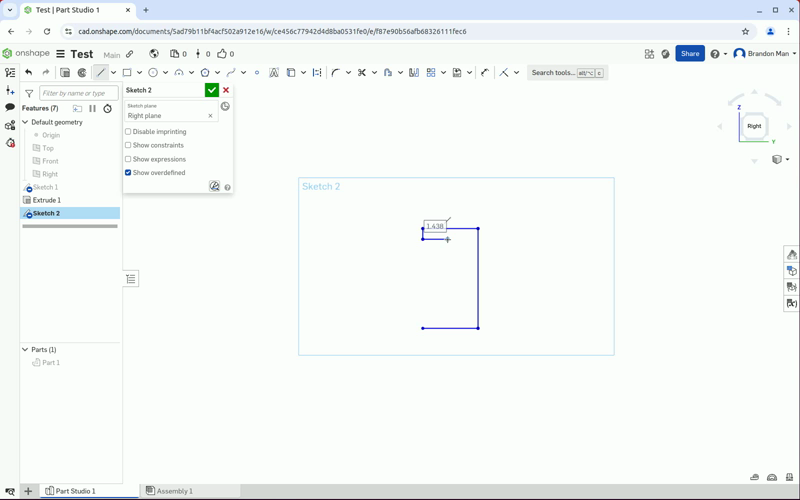
scroll(-6)
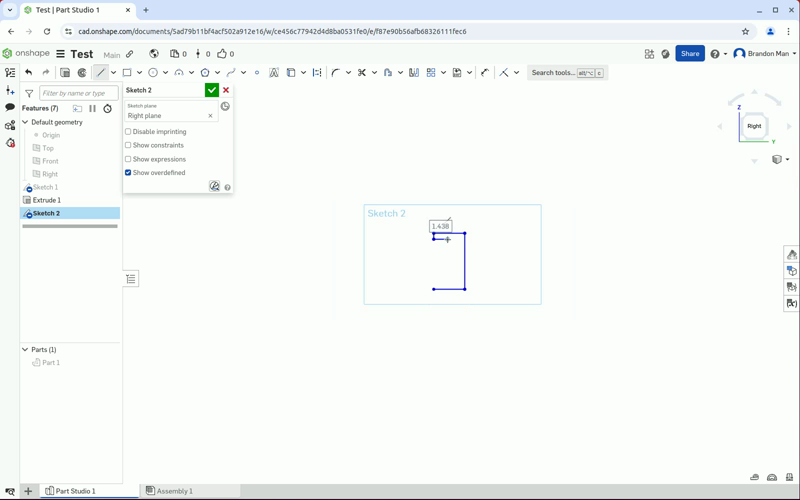
scroll(-6)
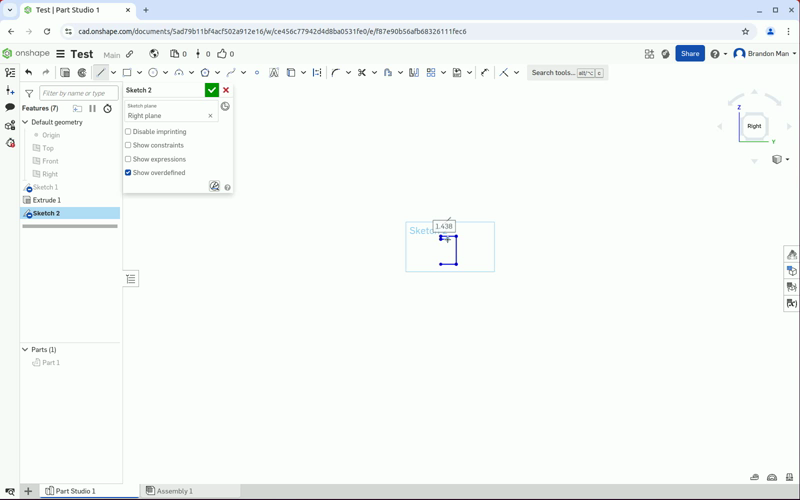
key_up(shift)
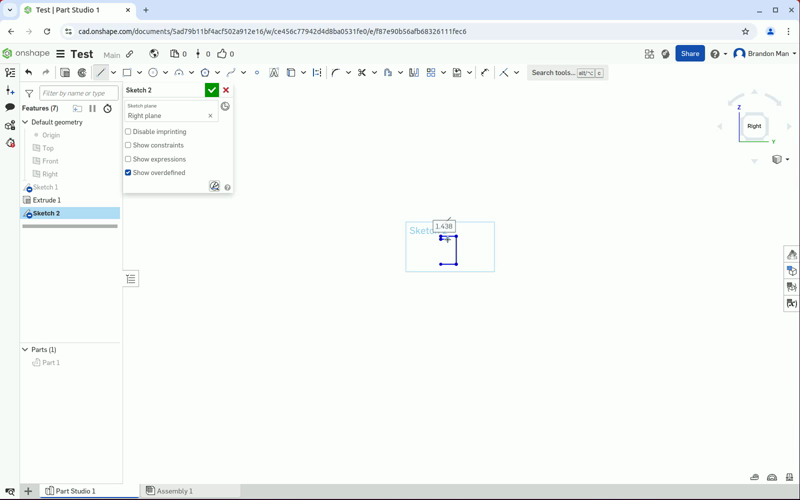
key_down(shift)
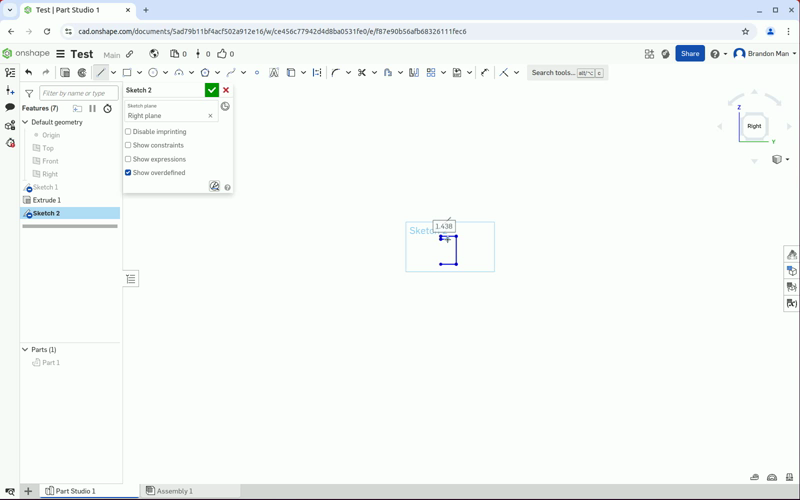
mouse_move(477, 239)
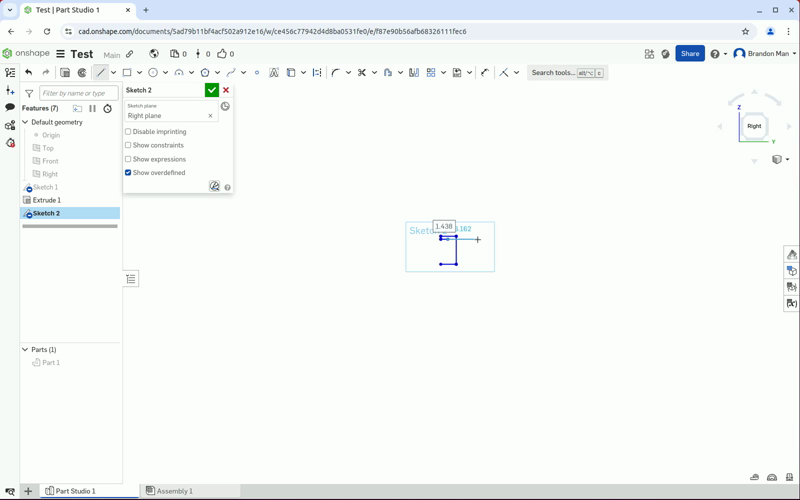
mouse_move(447, 244)
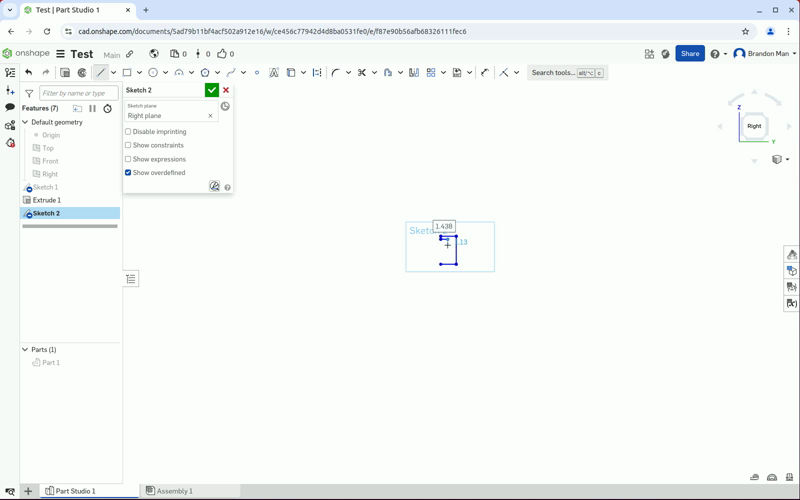
scroll(6)
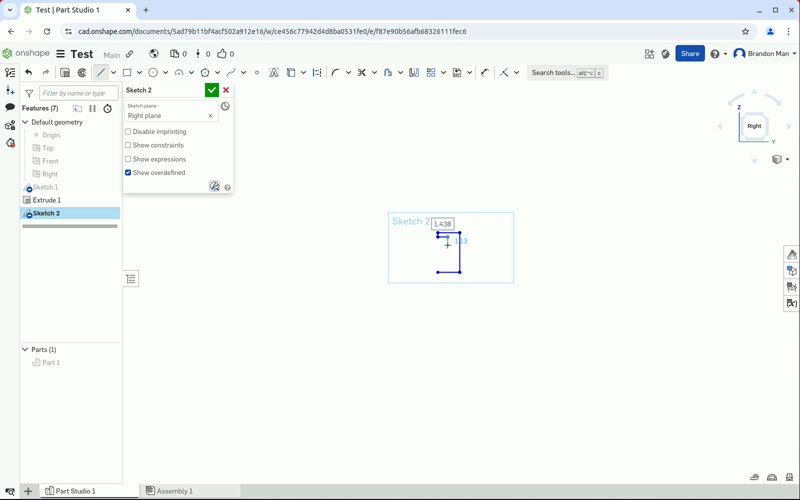
scroll(6)
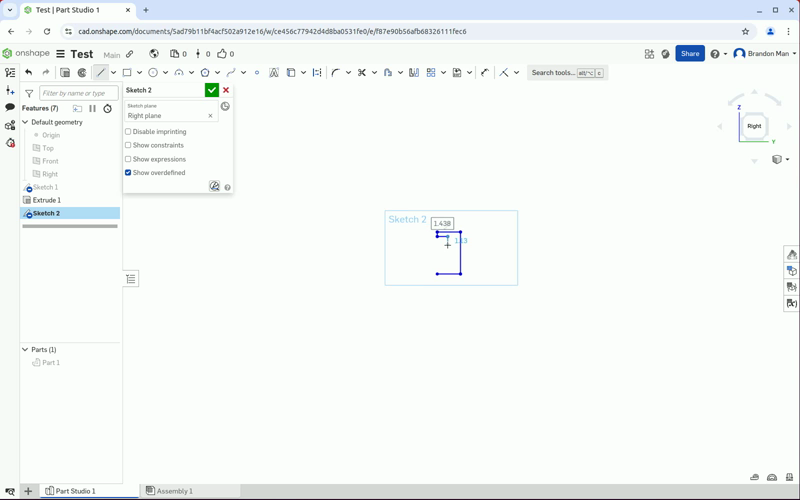
scroll(6)
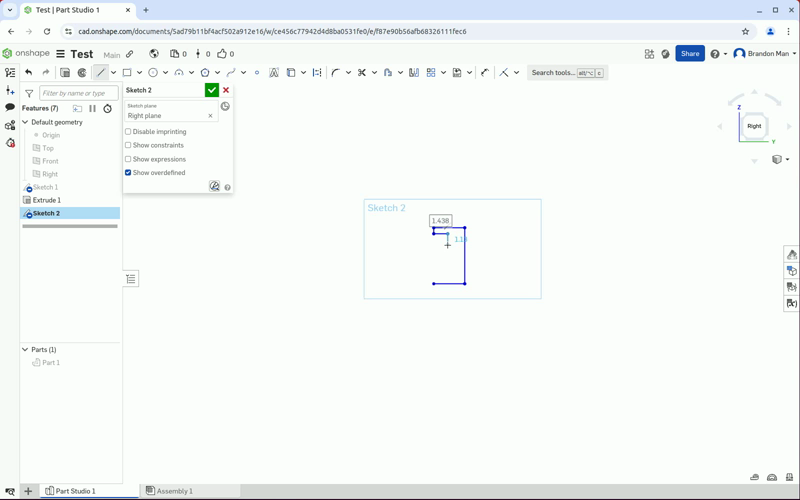
scroll(6)
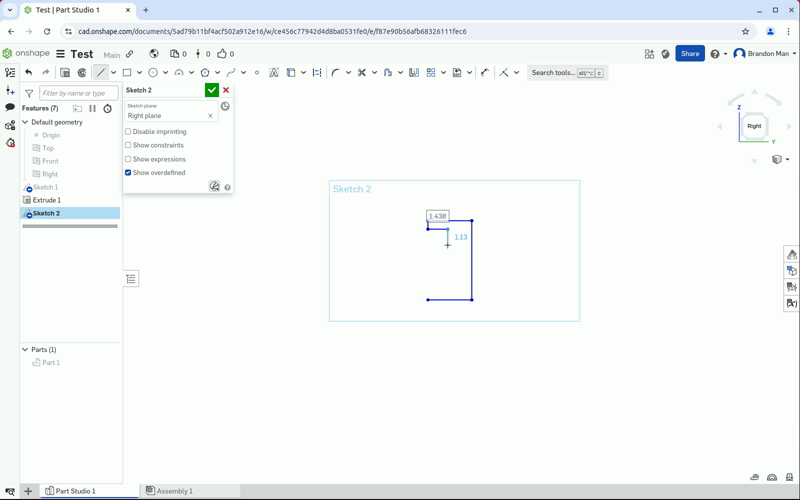
scroll(6)
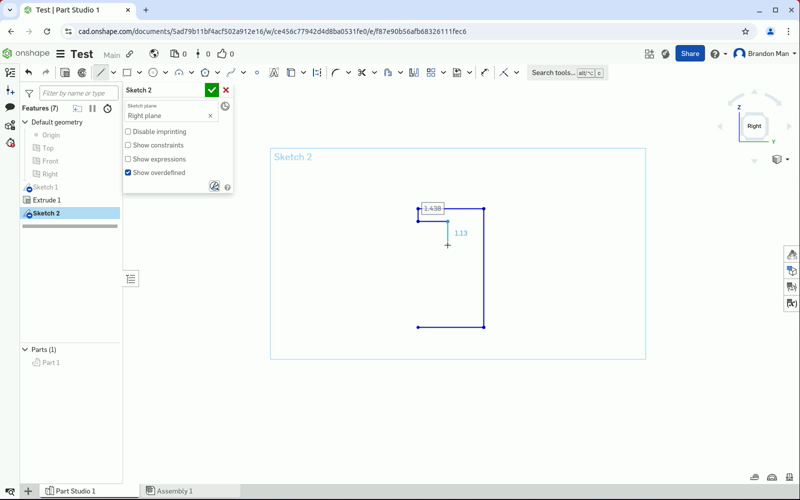
scroll(6)
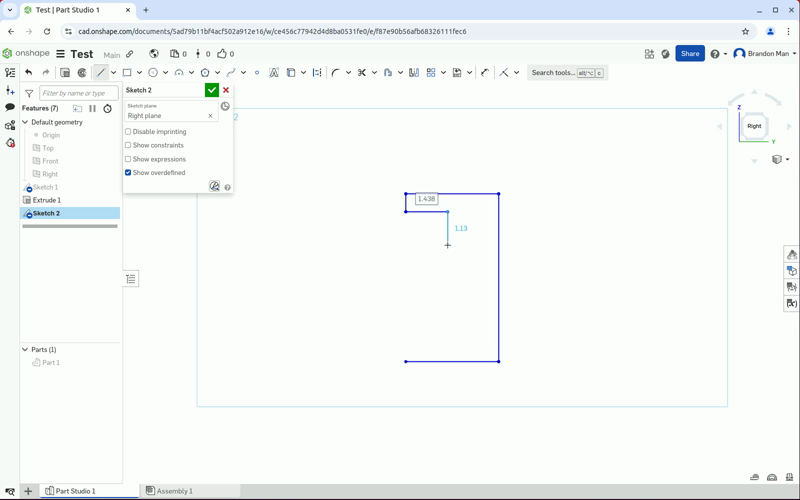
scroll(6)
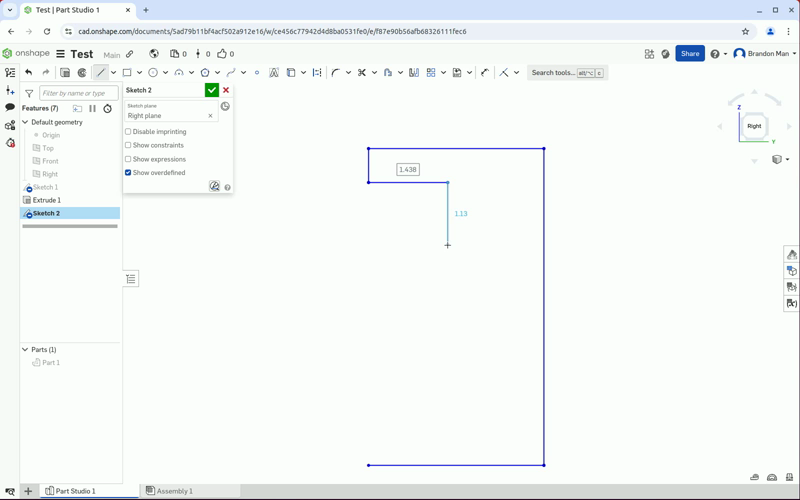
click(447, 244)
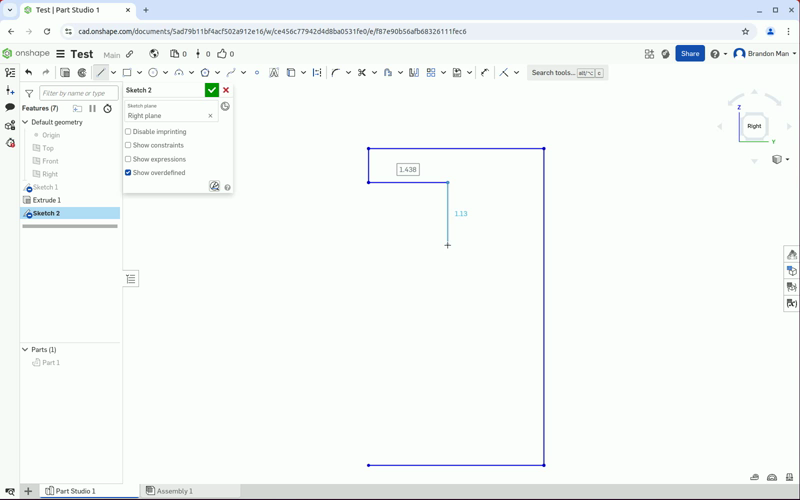
scroll(-6)
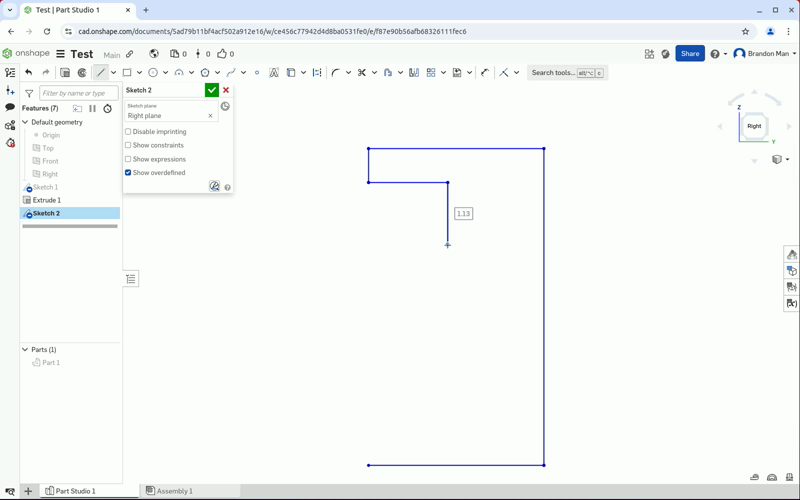
scroll(-6)
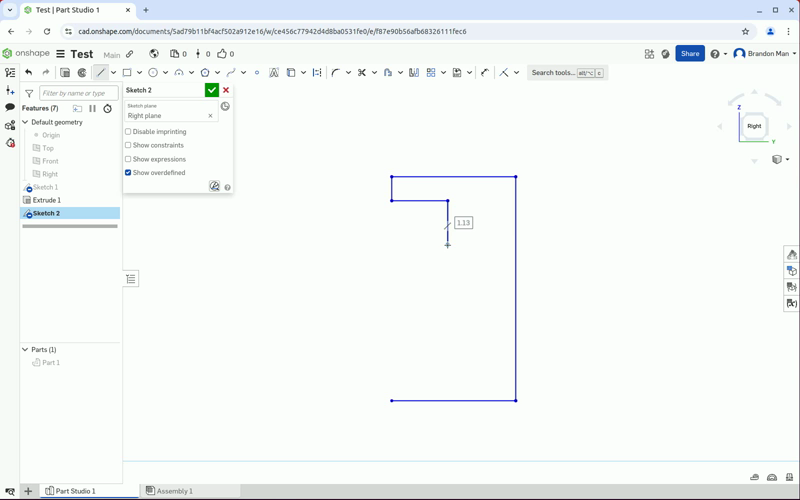
scroll(-6)
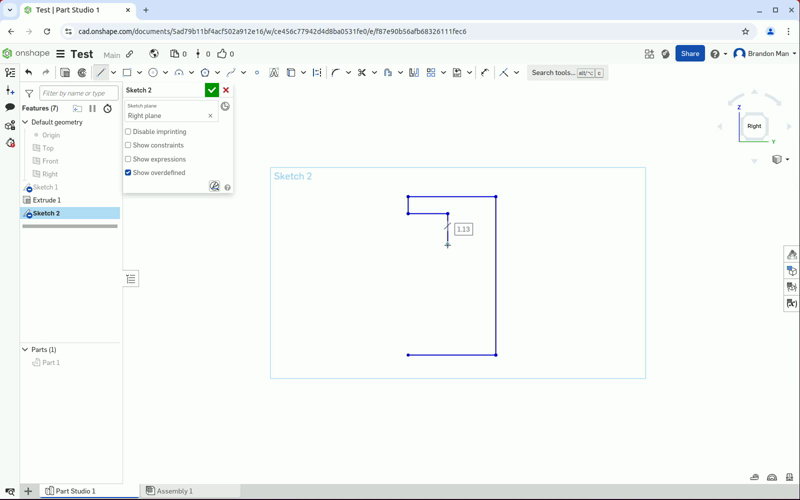
scroll(-6)
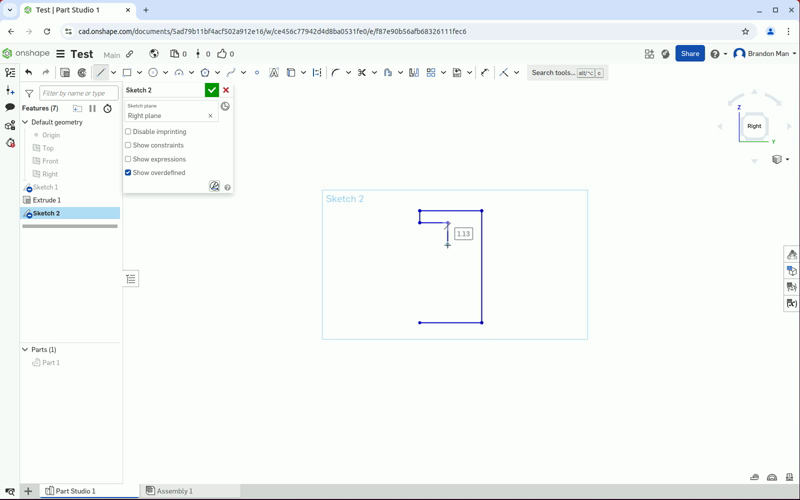
scroll(-6)
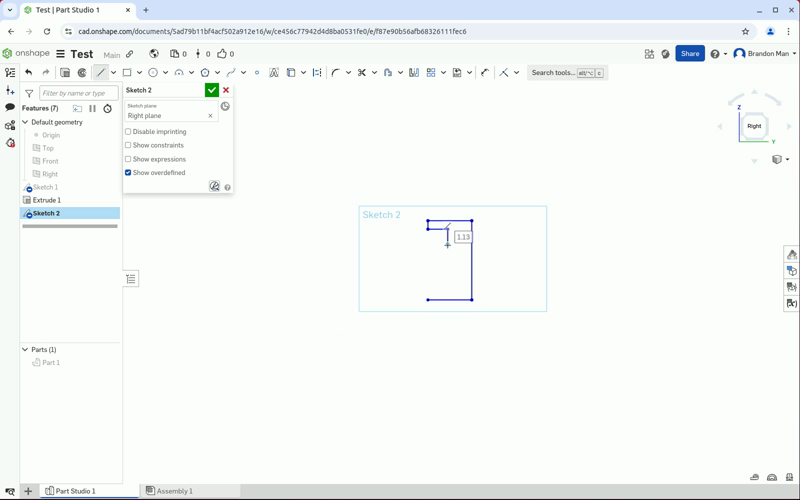
scroll(-6)
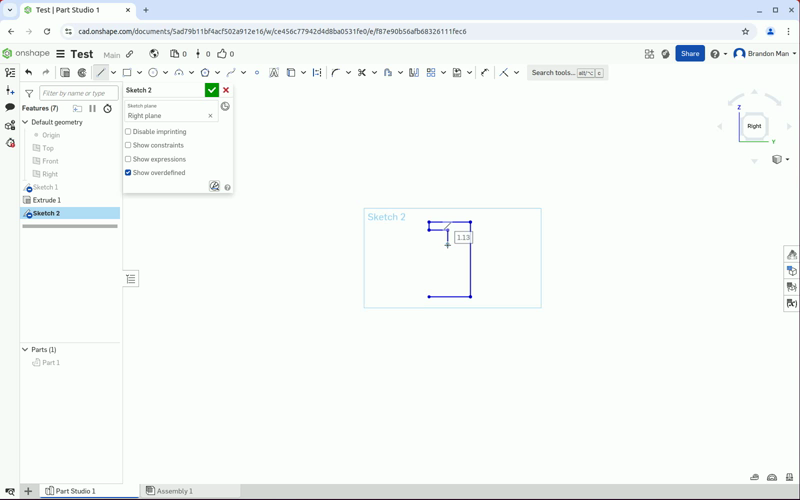
scroll(-6)
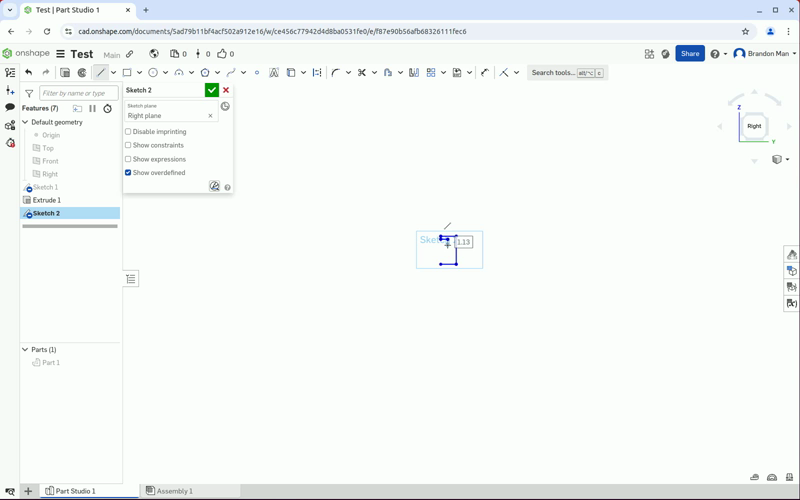
key_up(shift)
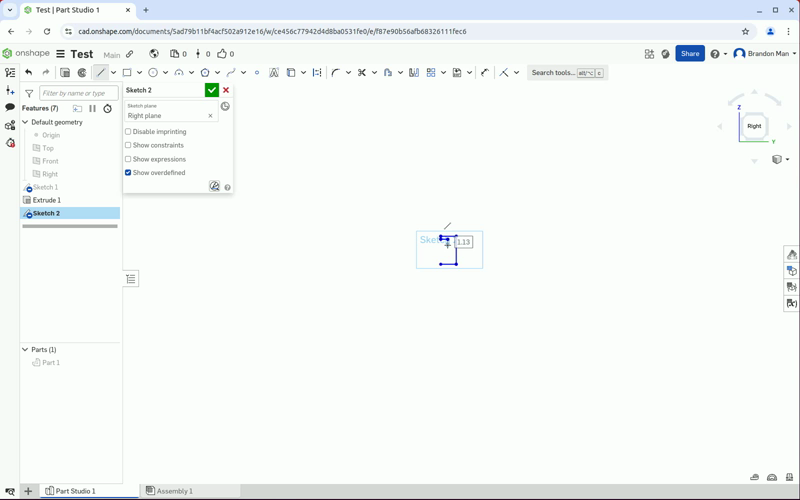
key_down(shift)
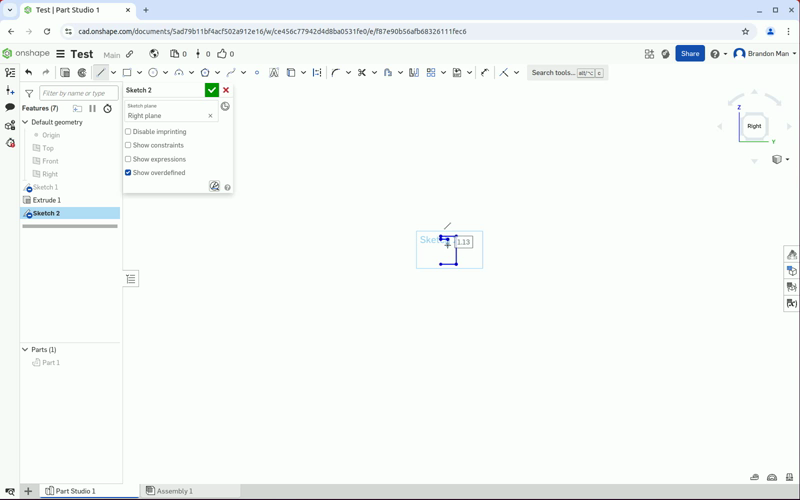
mouse_move(477, 244)
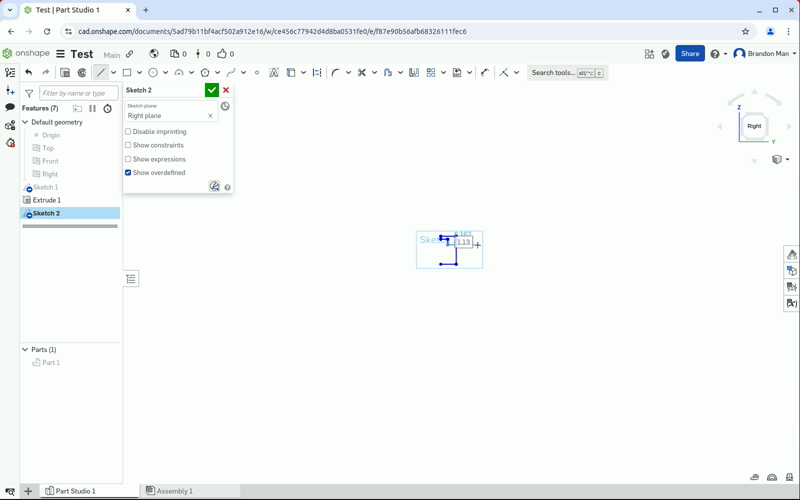
mouse_move(440, 244)
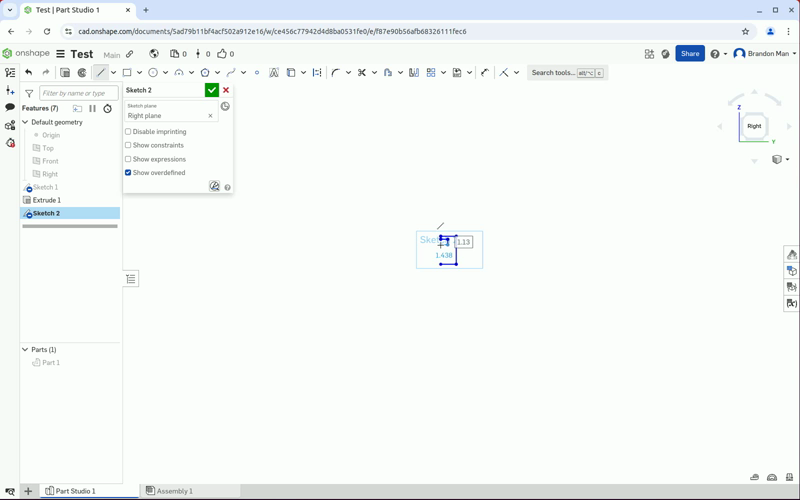
scroll(6)
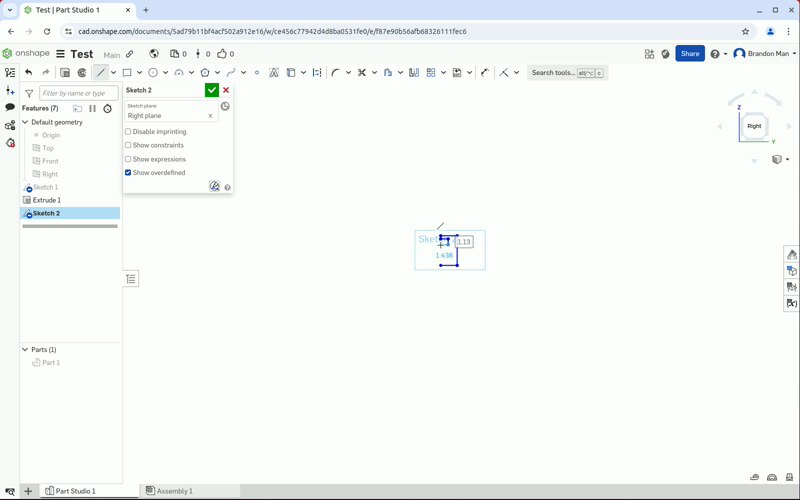
scroll(6)
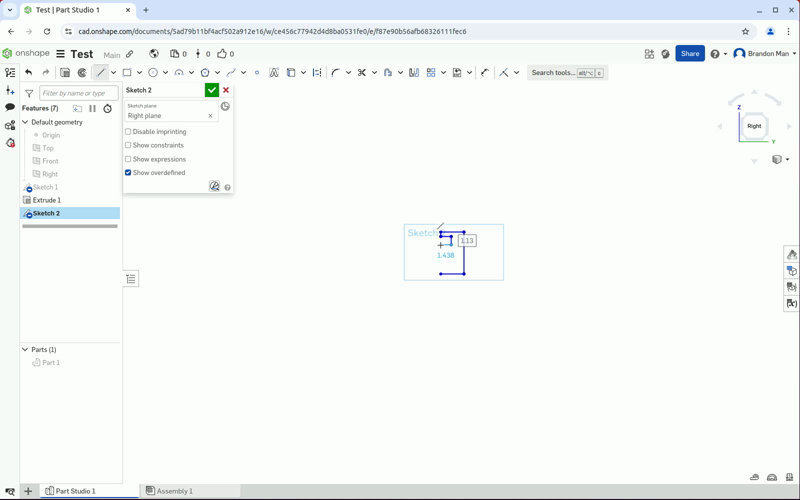
scroll(6)
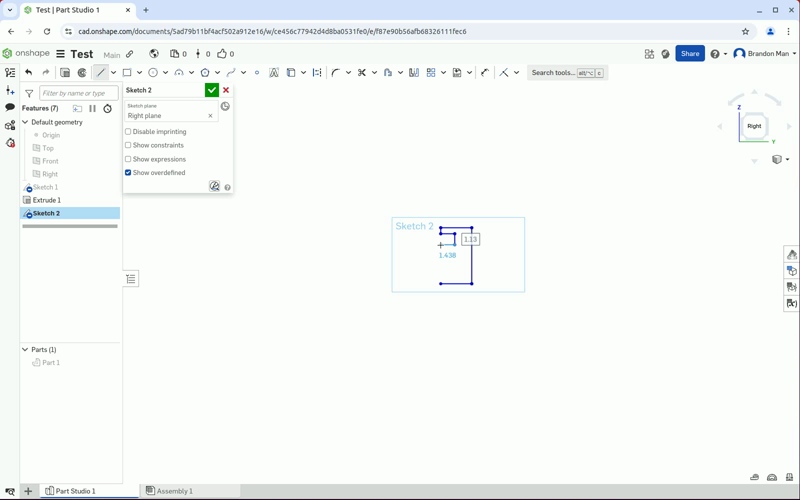
scroll(6)
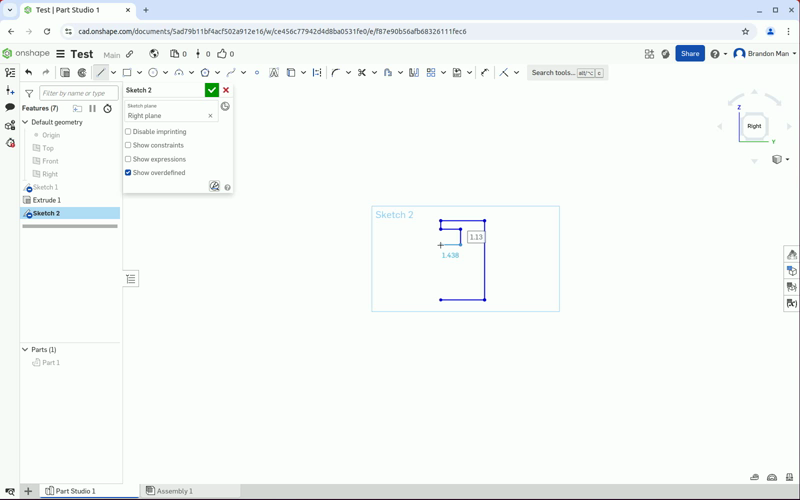
scroll(6)
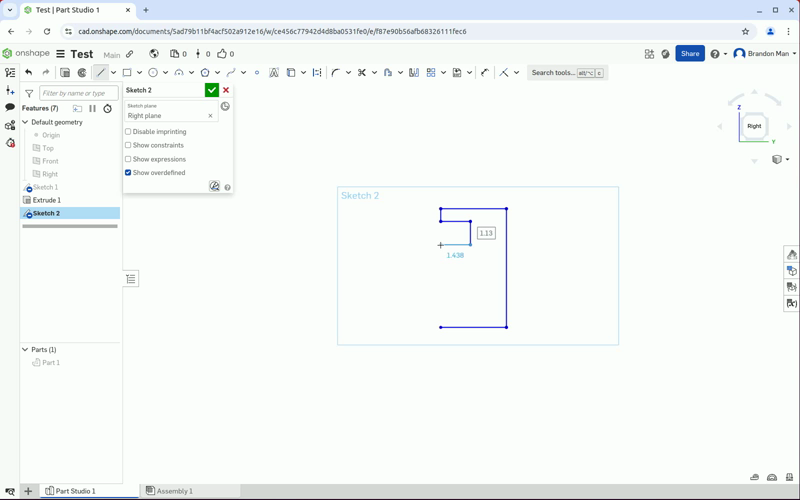
scroll(6)
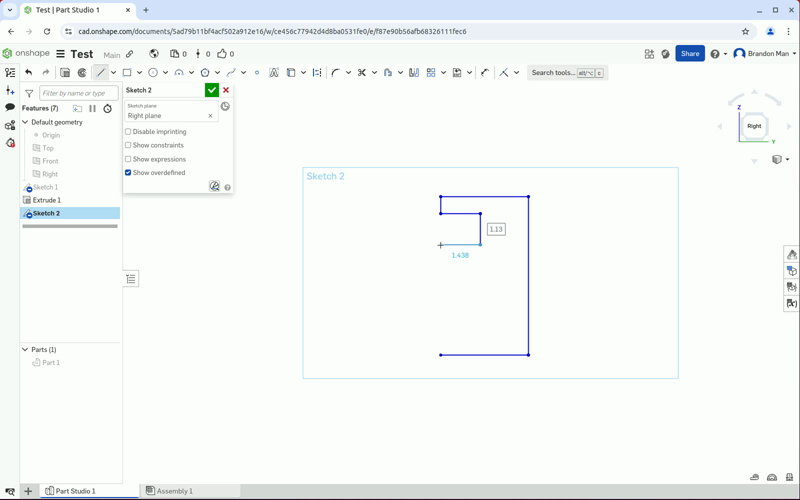
scroll(6)
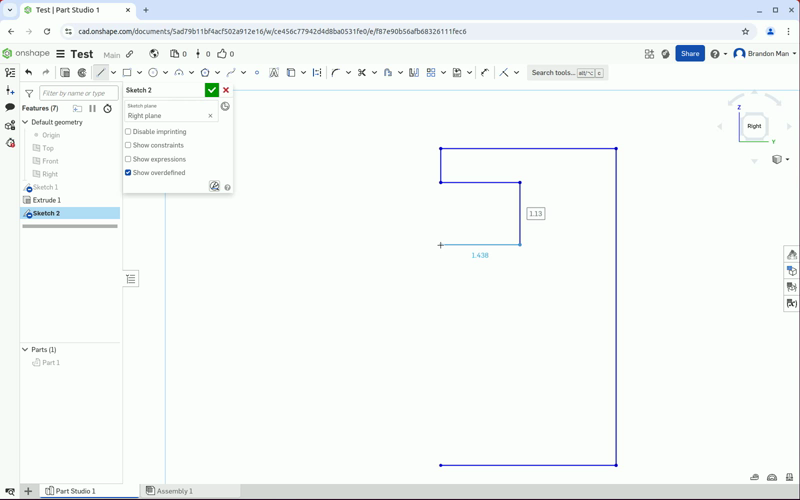
click(440, 244)
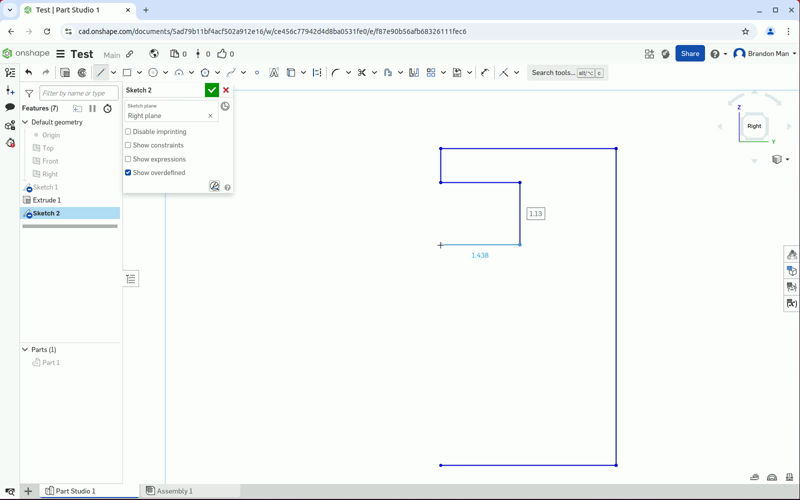
scroll(-6)
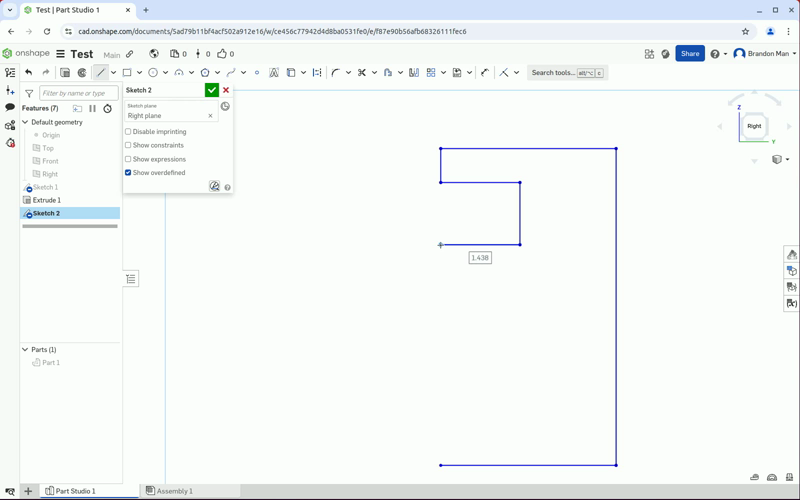
scroll(-6)
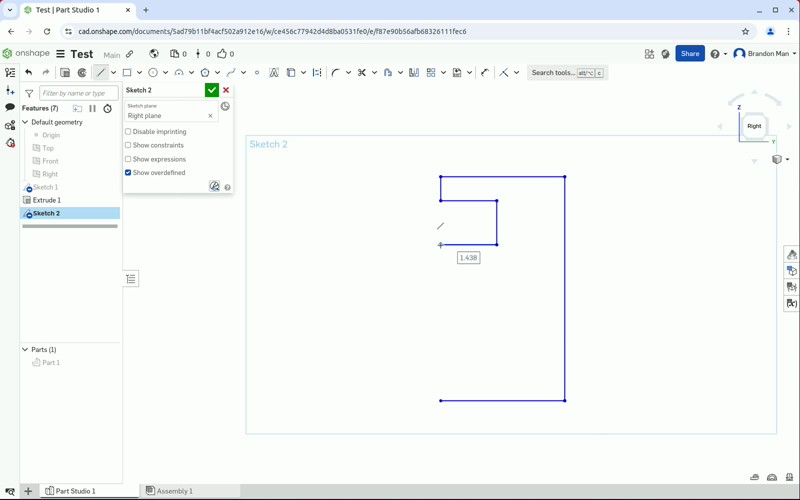
scroll(-6)
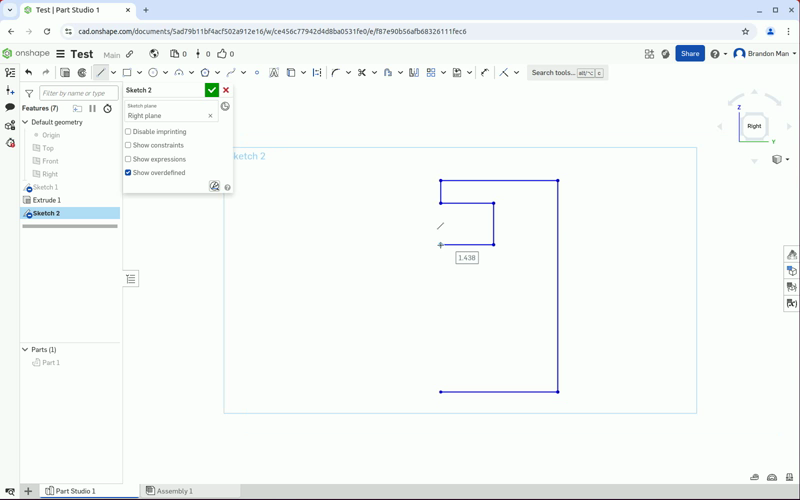
scroll(-6)
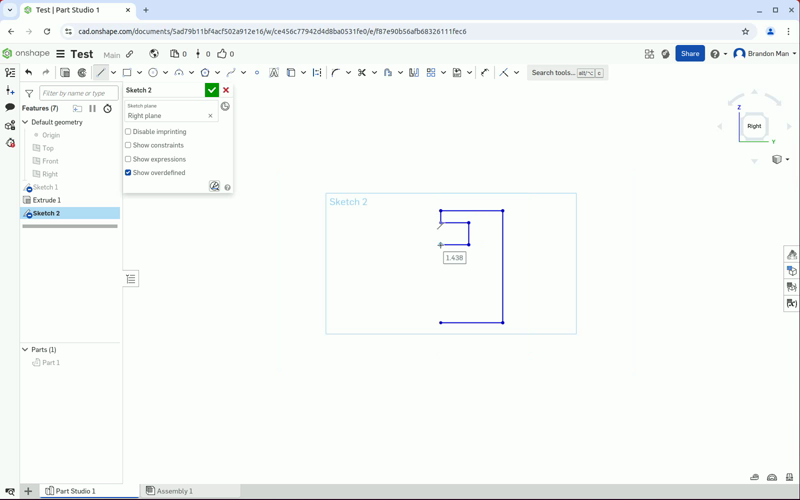
scroll(-6)
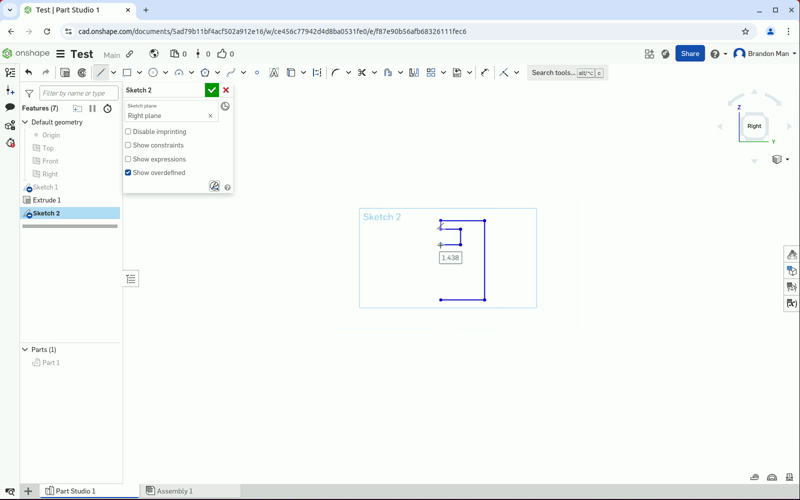
scroll(-6)
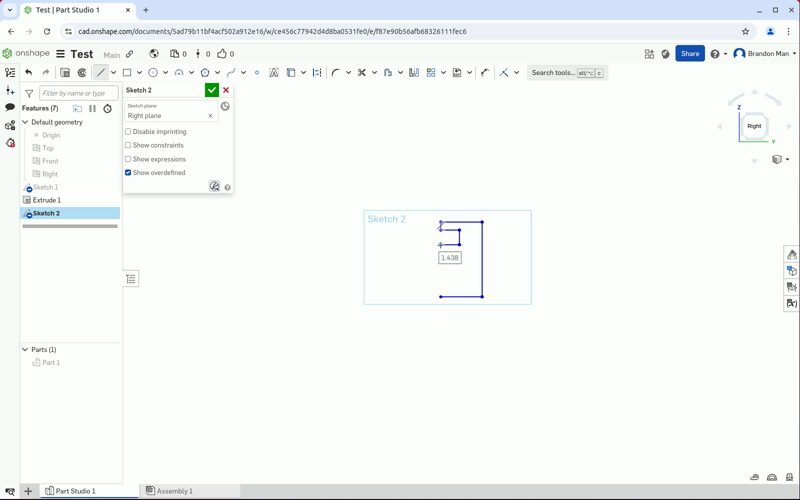
scroll(-6)
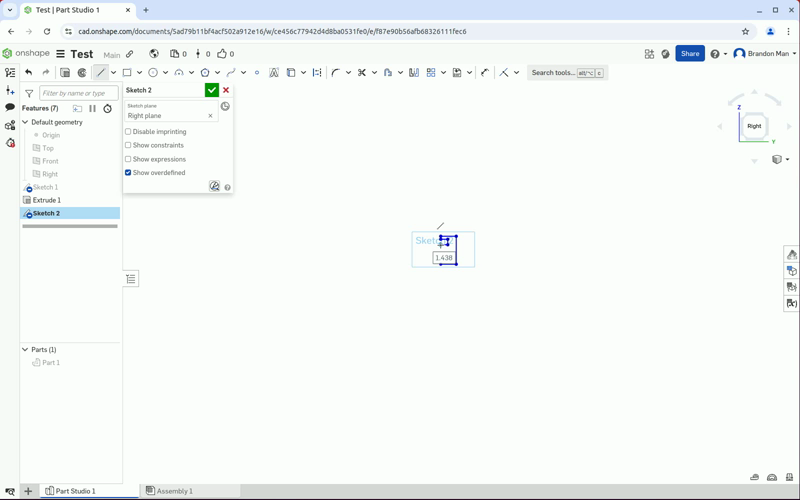
key_up(shift)
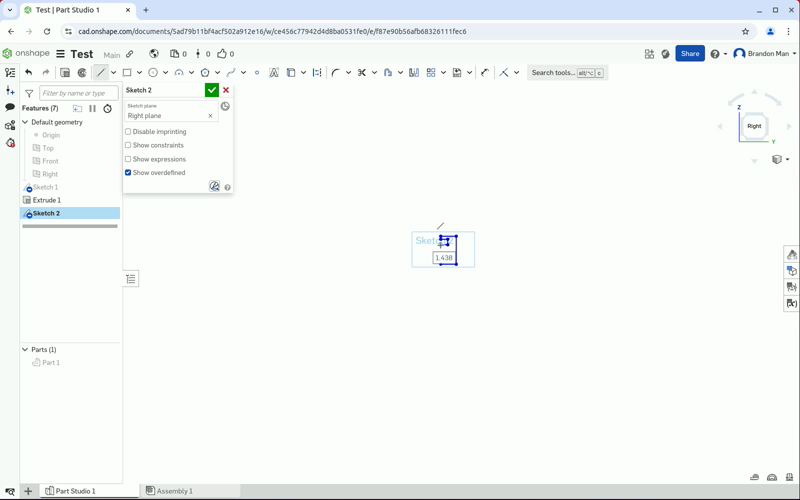
mouse_move(470, 244)
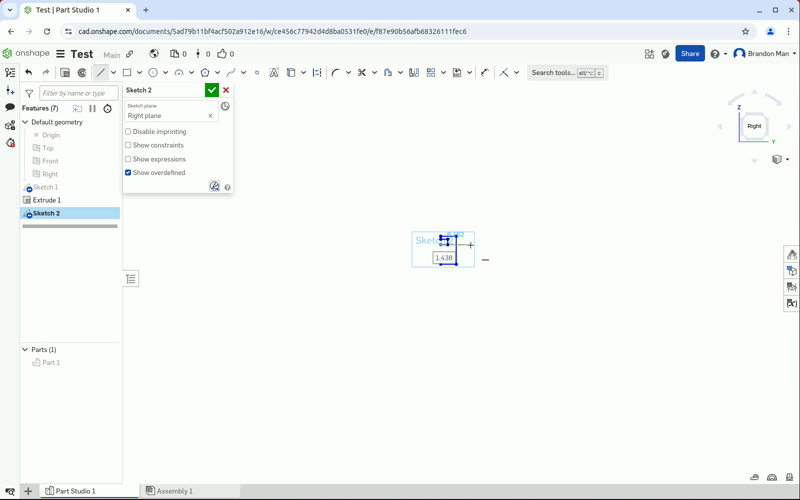
key_down(shift)
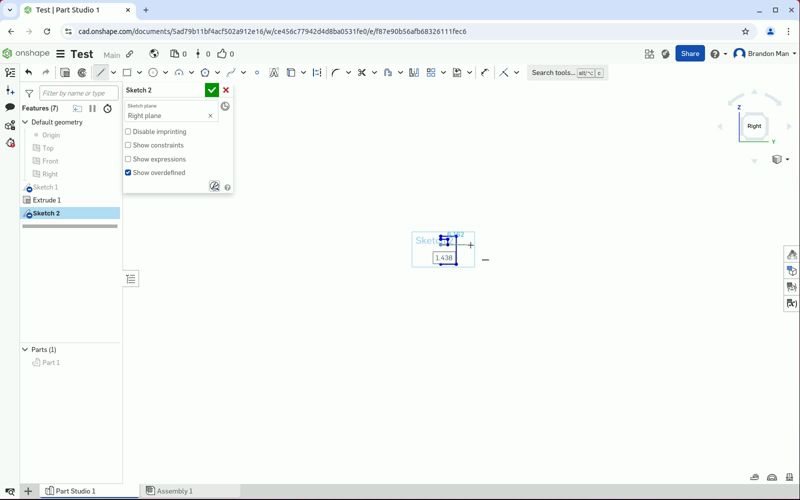
mouse_move(440, 264)
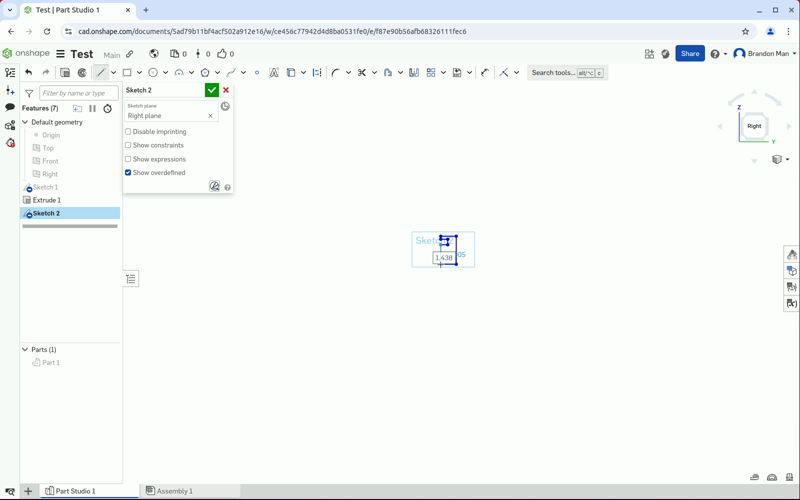
key_up(shift)
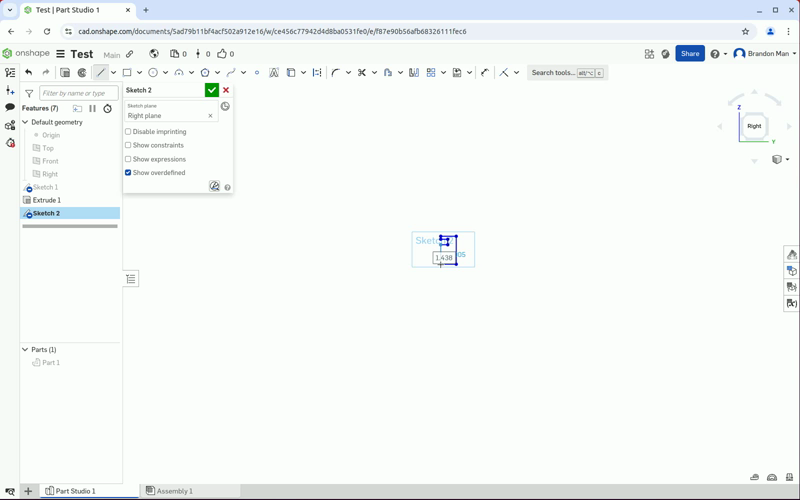
click(440, 264)
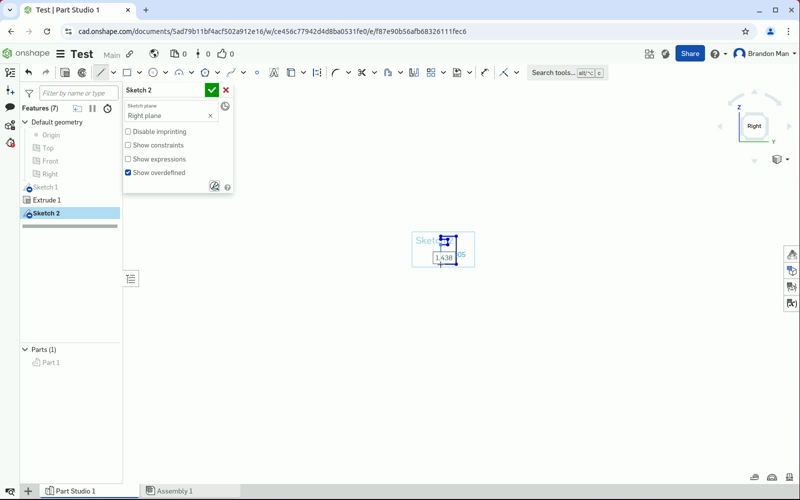
key(esc)
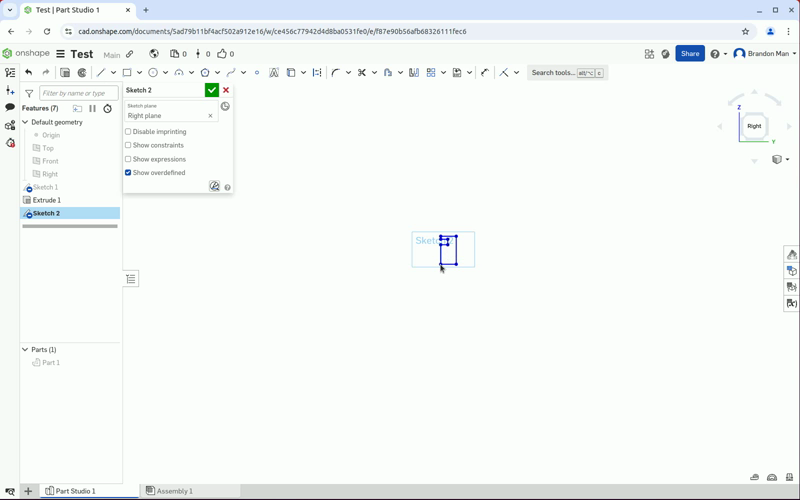
mouse_move(455, 245)
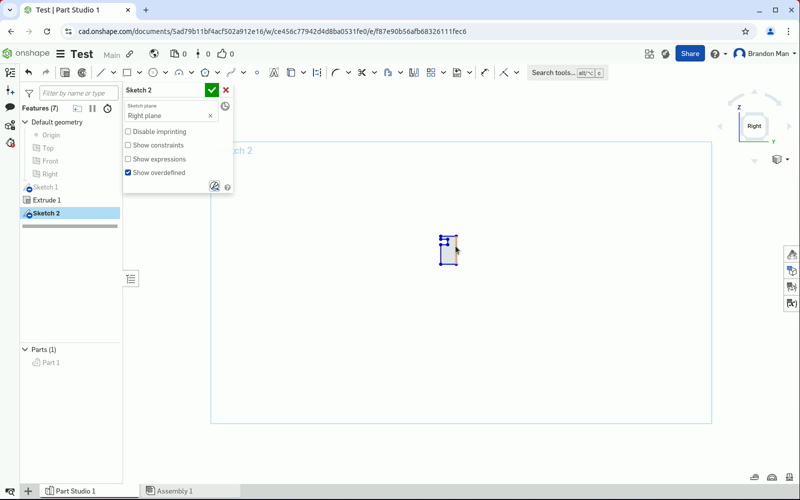
scroll(6)
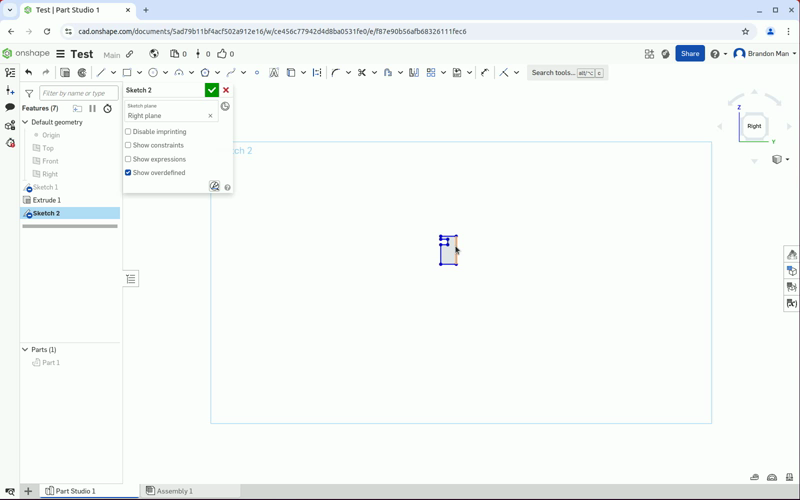
scroll(6)
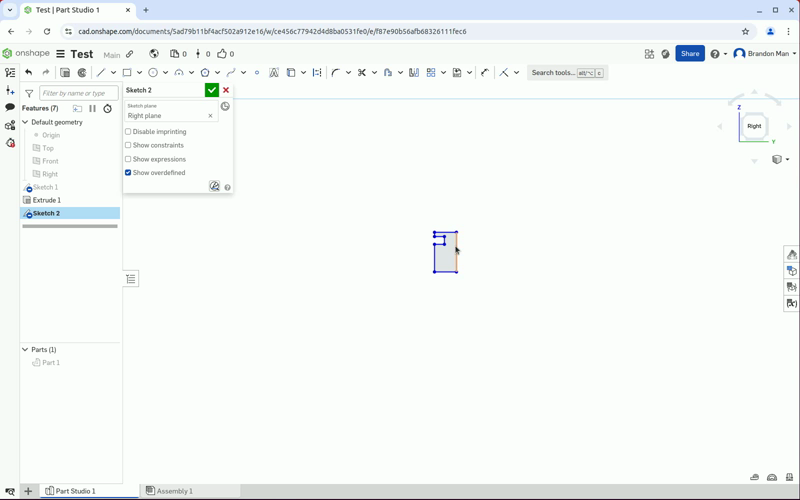
scroll(6)
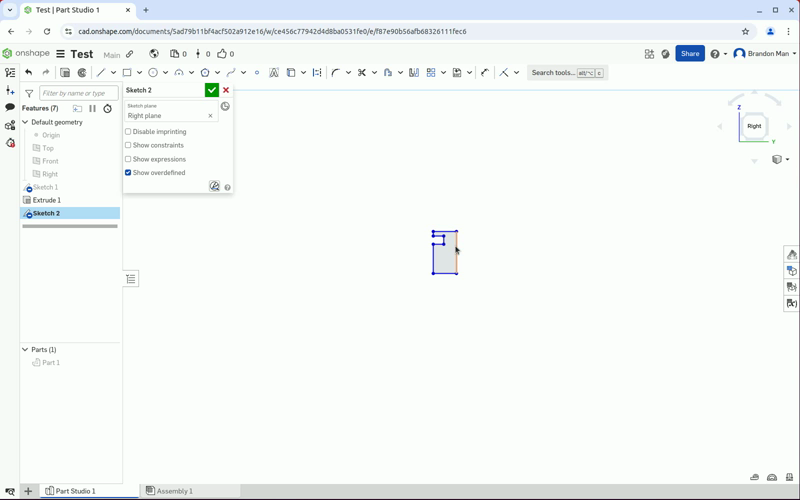
scroll(6)
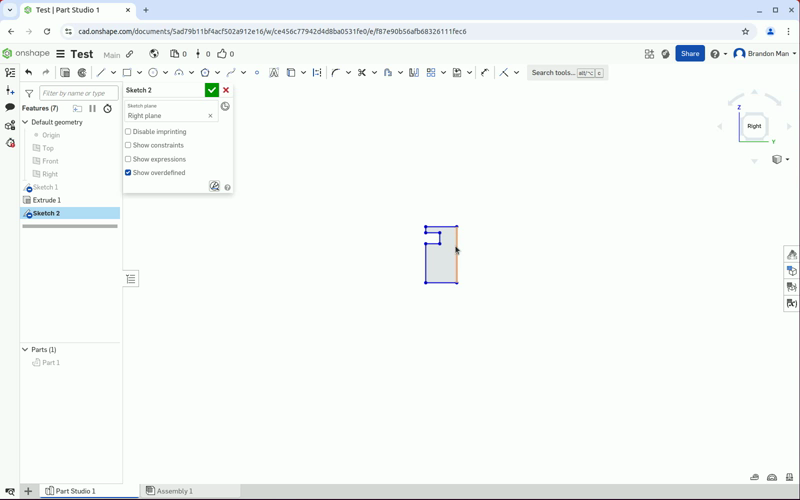
scroll(6)
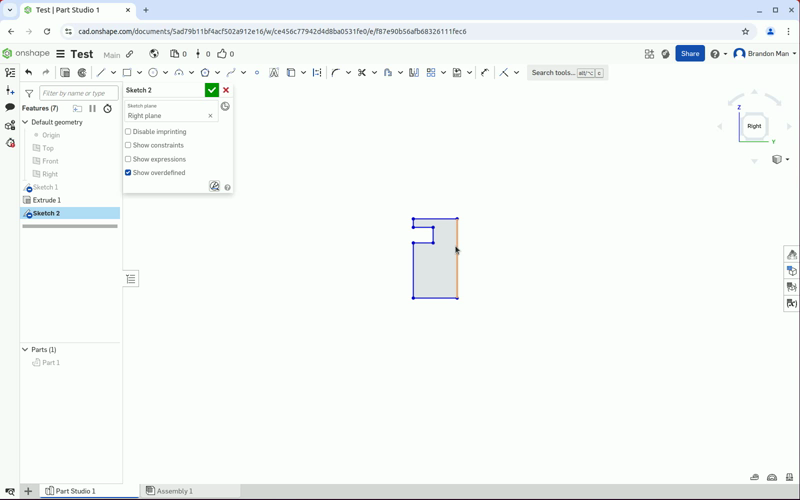
scroll(6)
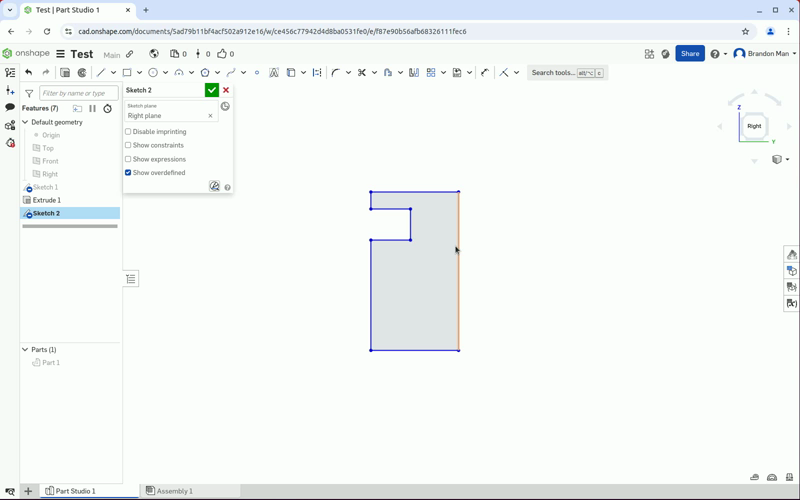
scroll(6)
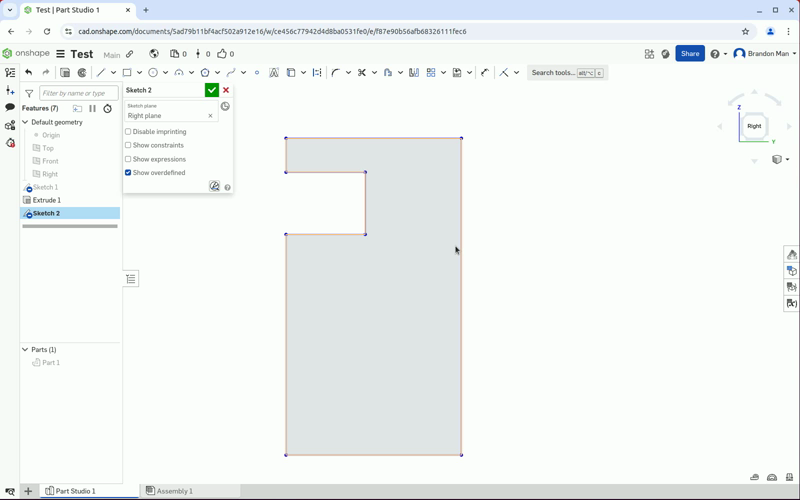
click(455, 245)
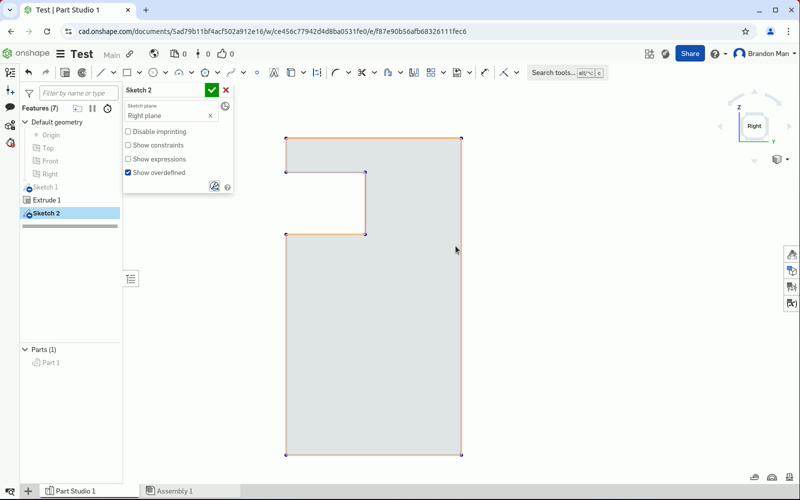
scroll(-6)
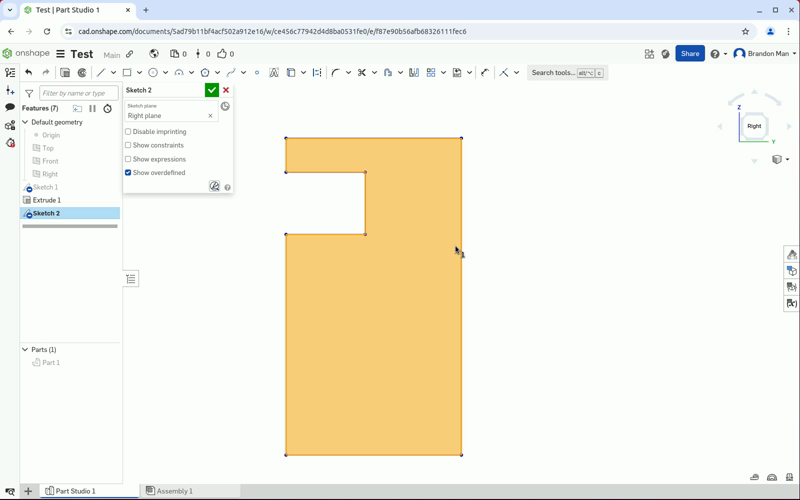
scroll(-6)
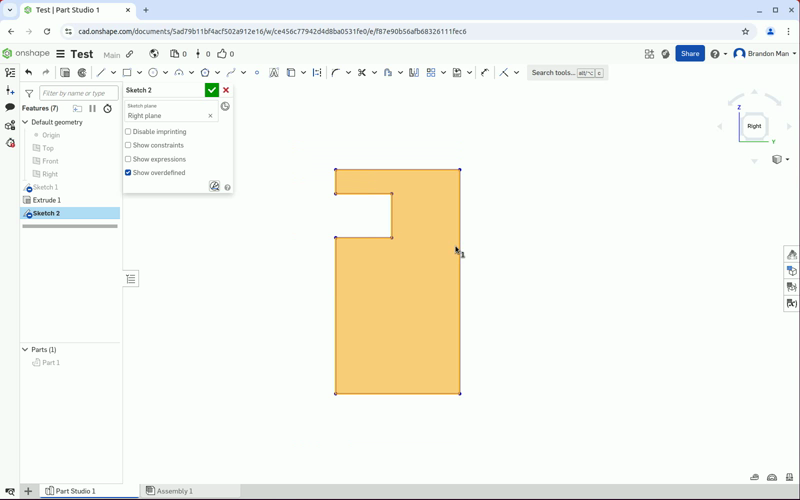
scroll(-6)
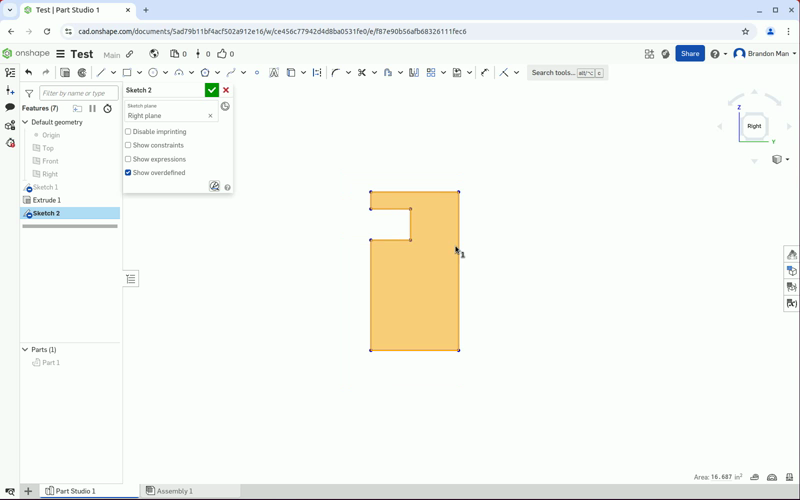
scroll(-6)
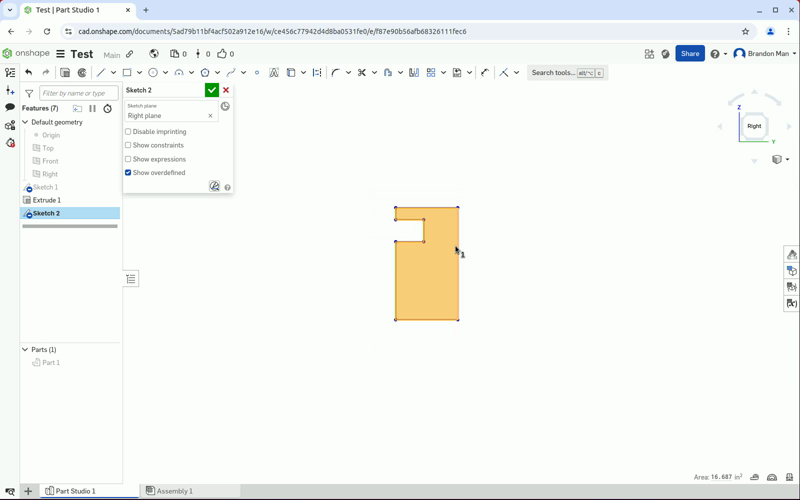
scroll(-6)
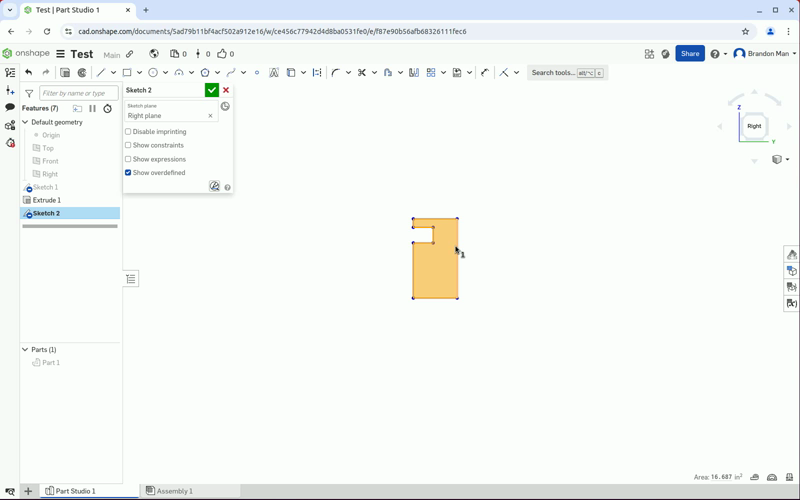
scroll(-6)
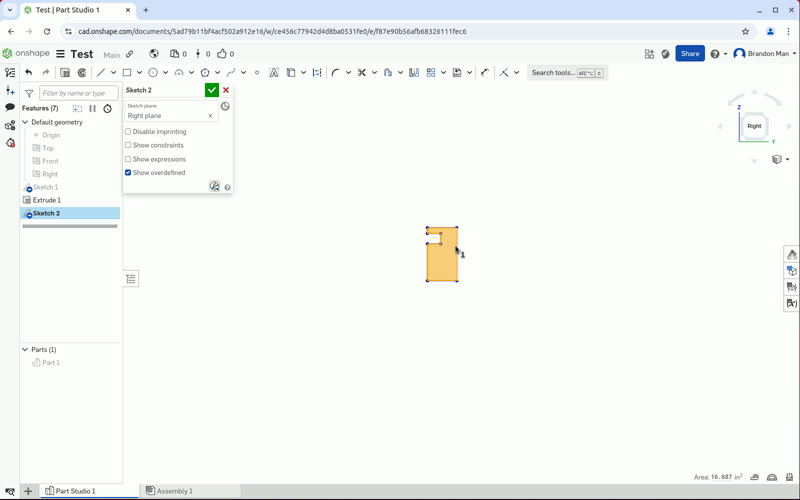
scroll(-6)
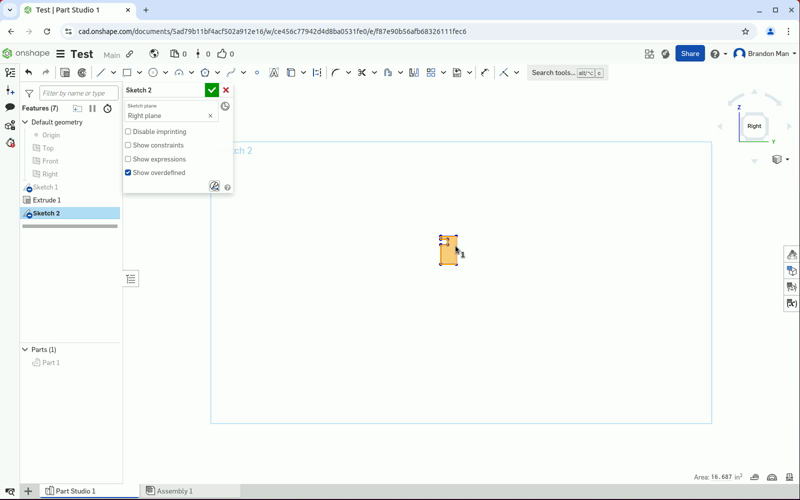
mouse_move(73, 352)
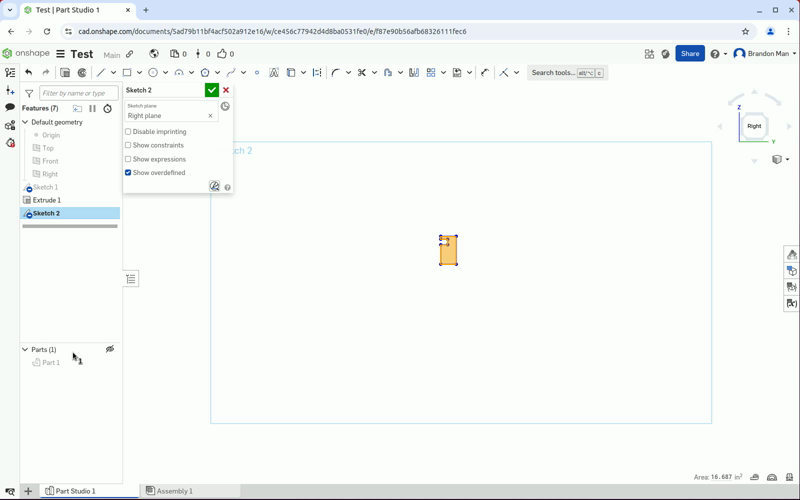
key(shift+y)
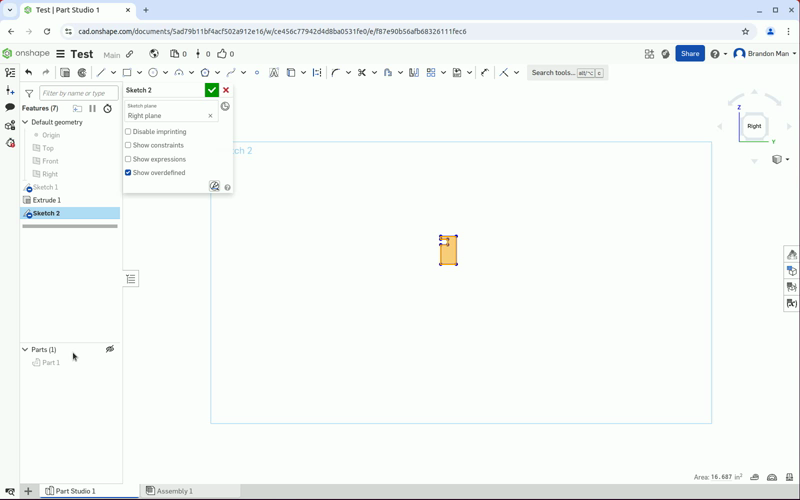
key(shift+e)
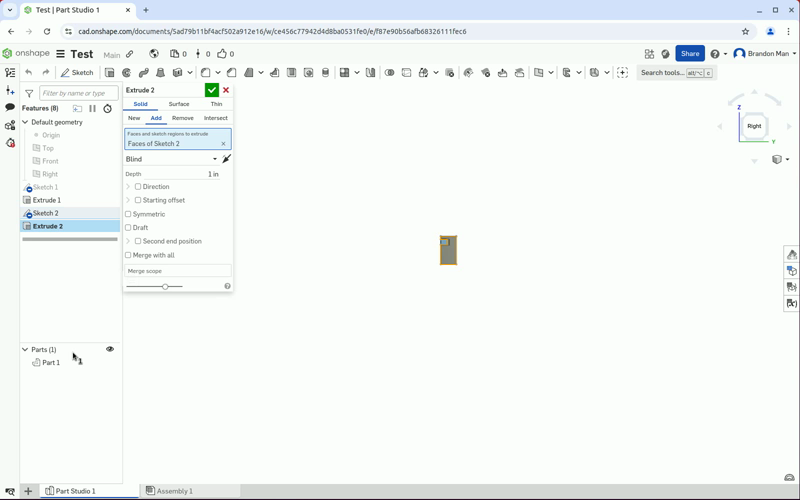
mouse_move(143, 106)
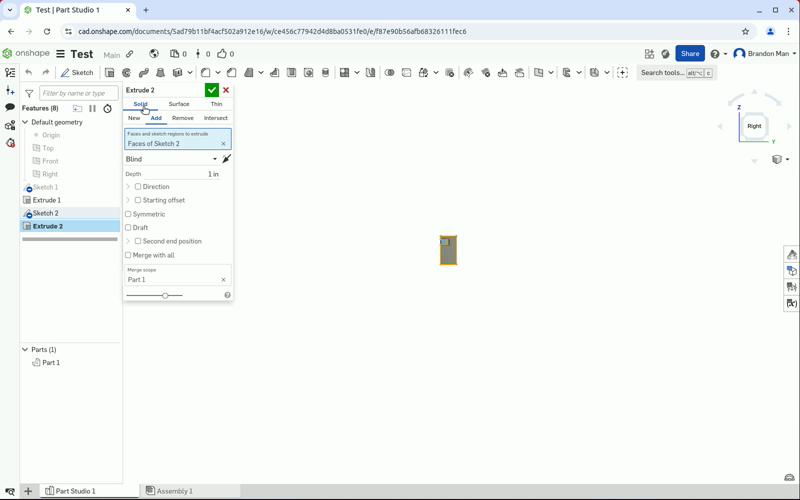
click(143, 106)
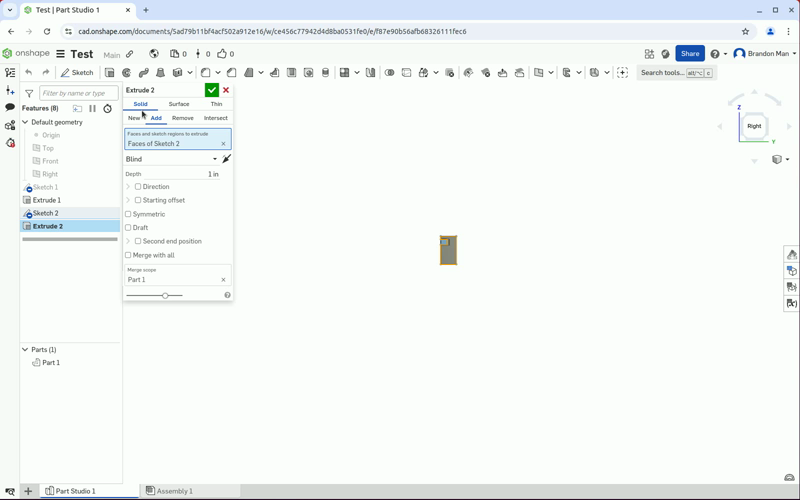
mouse_move(137, 120)
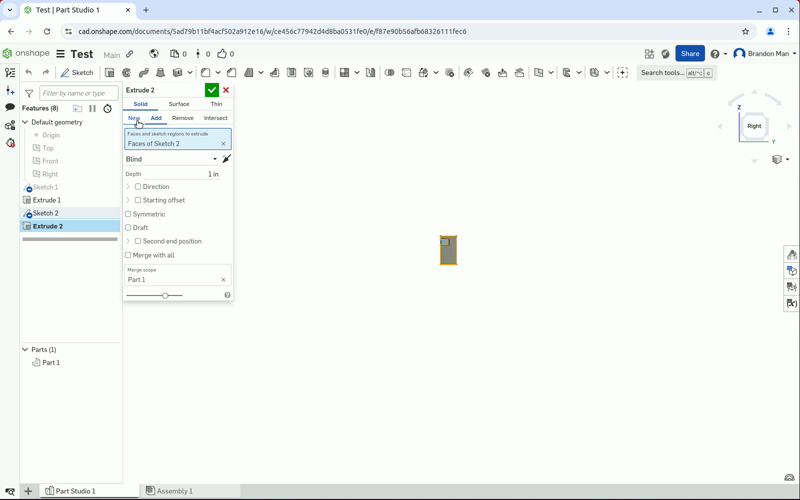
click(137, 120)
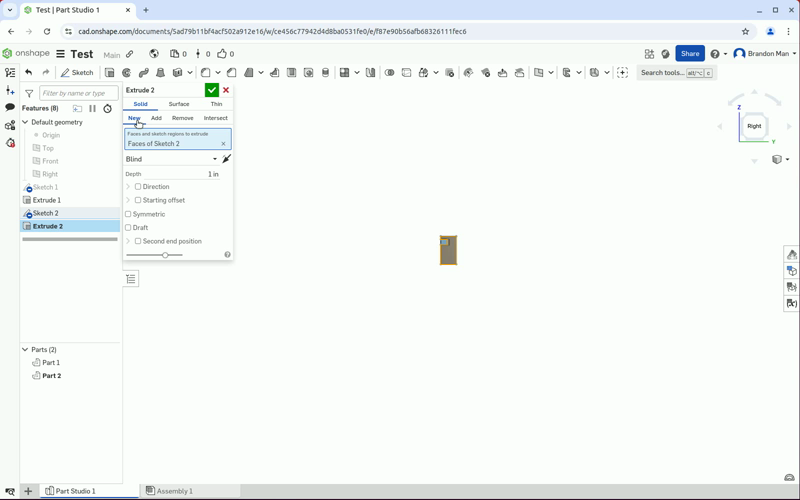
key(tab, 4)
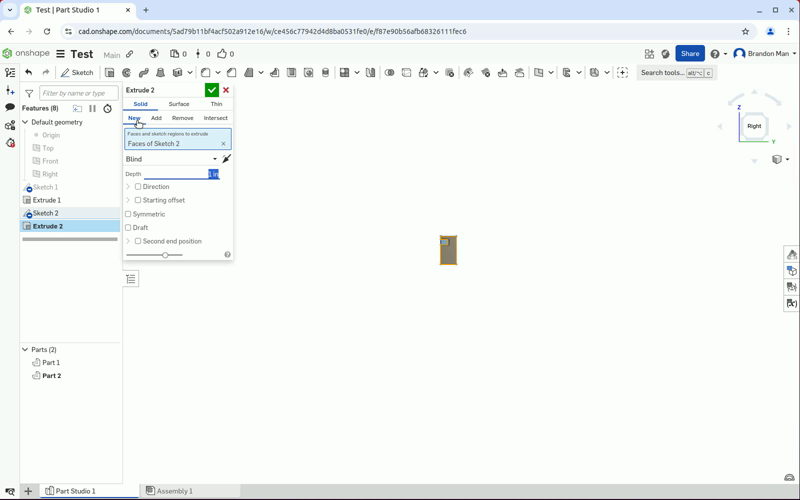
text(23.108)
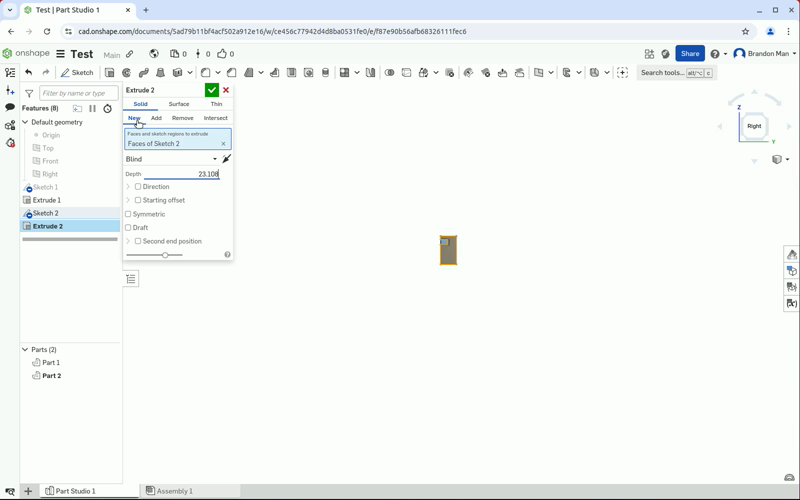
key(enter)
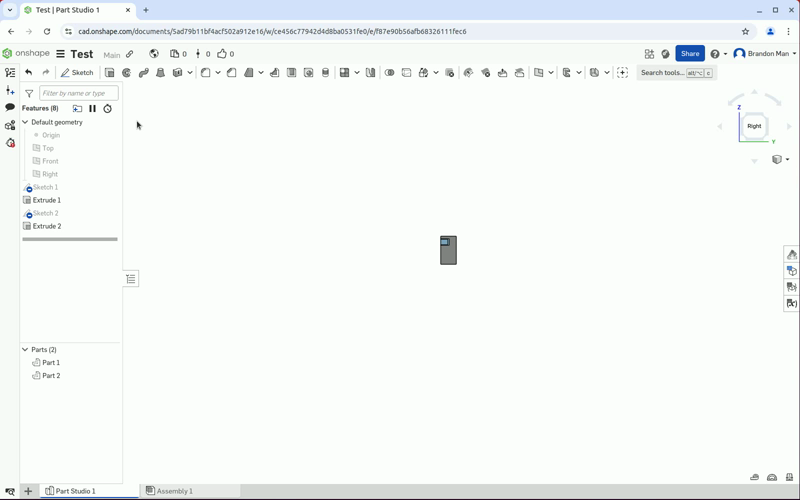
key(shift+h)
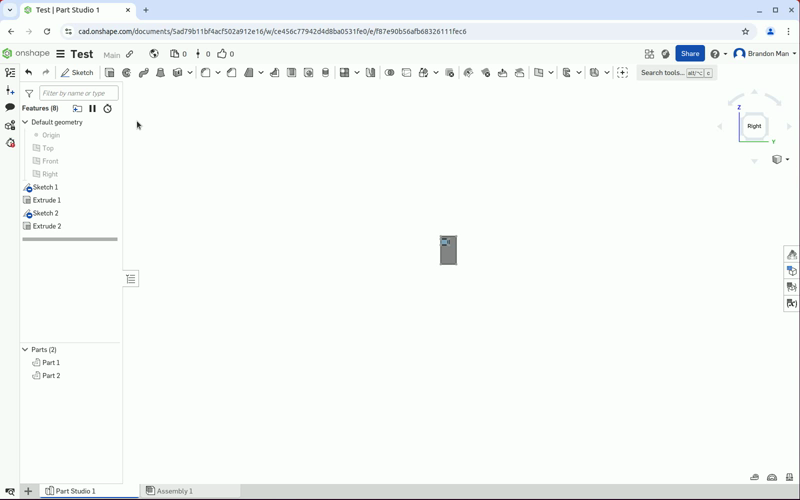
key(shift+h)
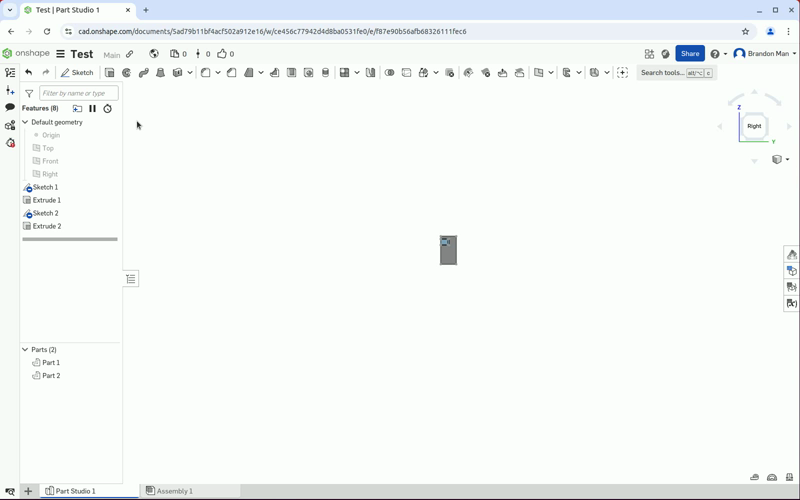
key(shift+7)
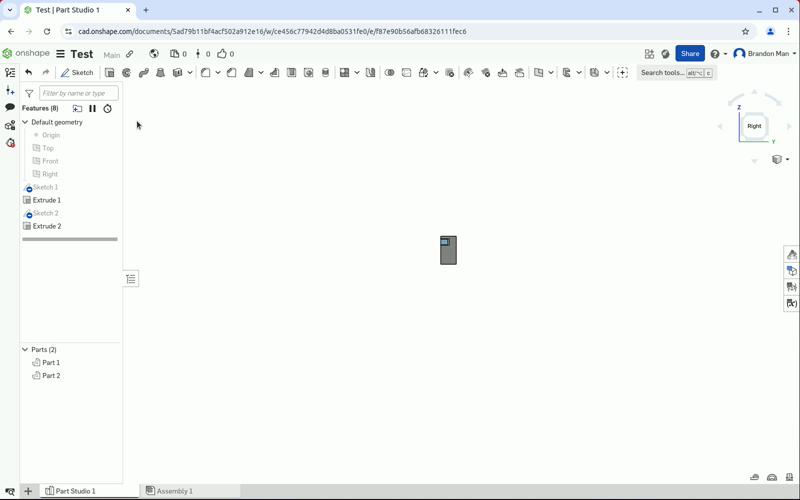
key(right, 2)
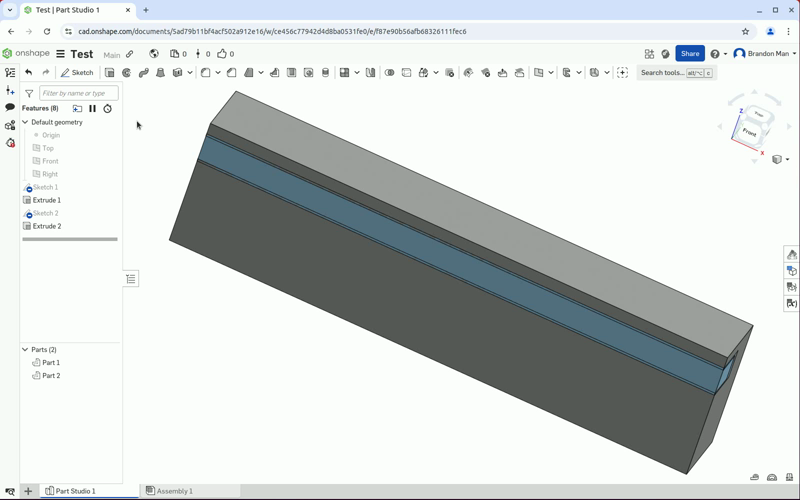
key(down, 2)
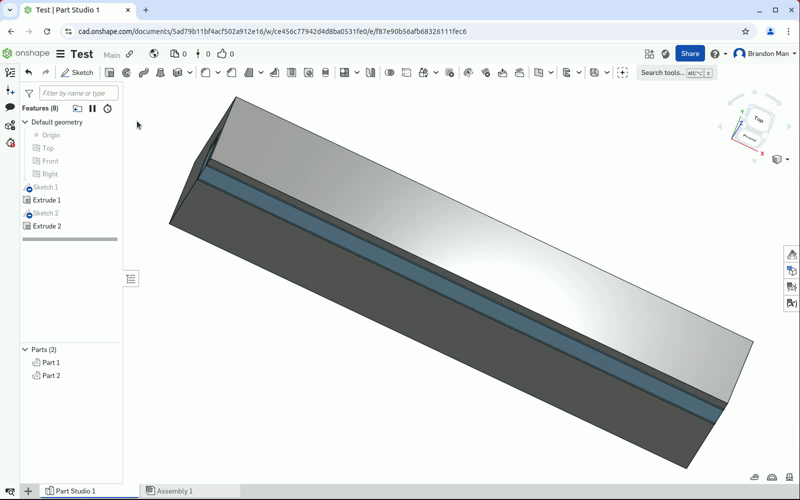
key(up, 2)
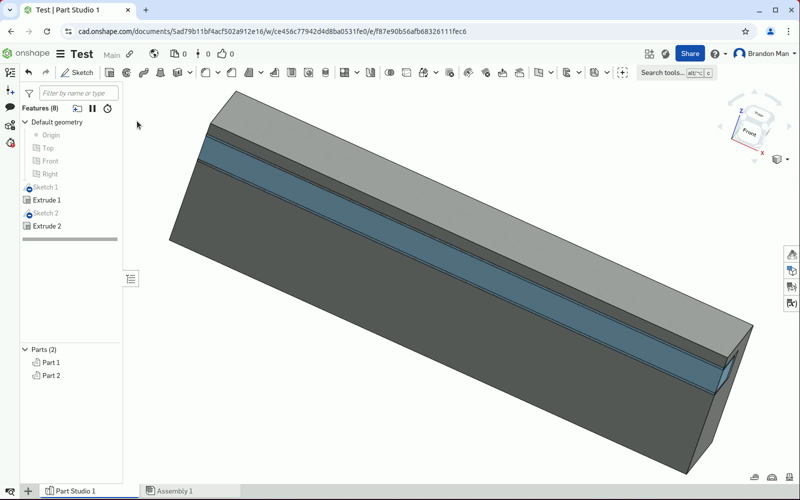
key(left, 2)
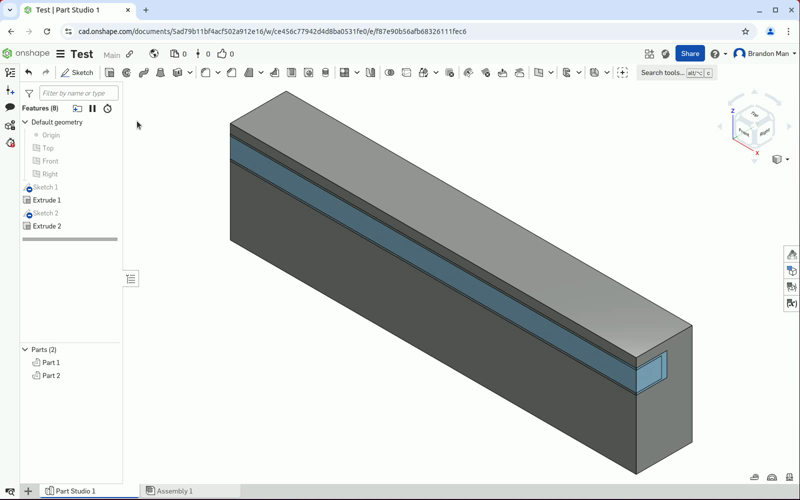
mouse_move(73, 189)
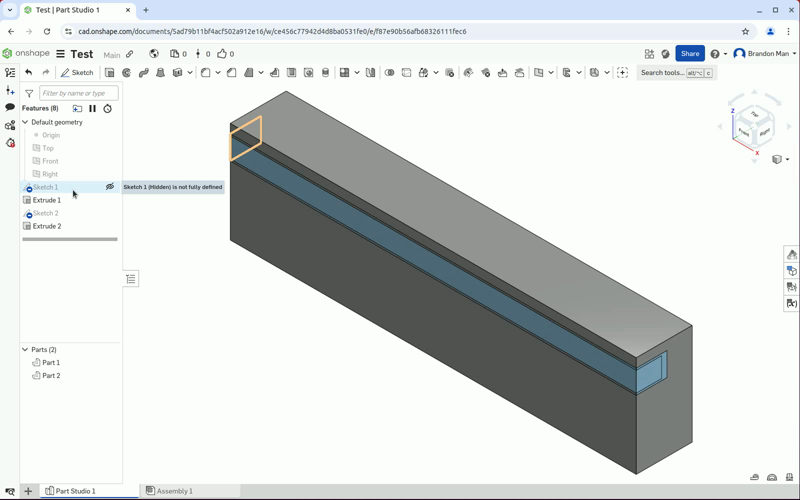
click(73, 189)